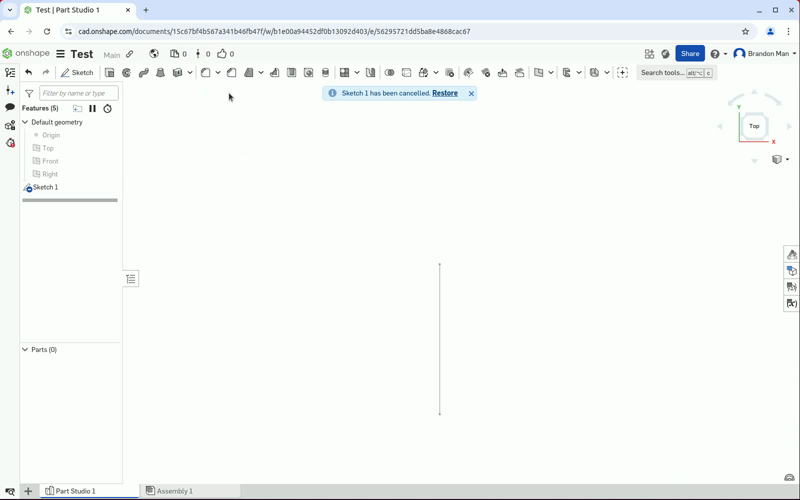
key(shift+h)
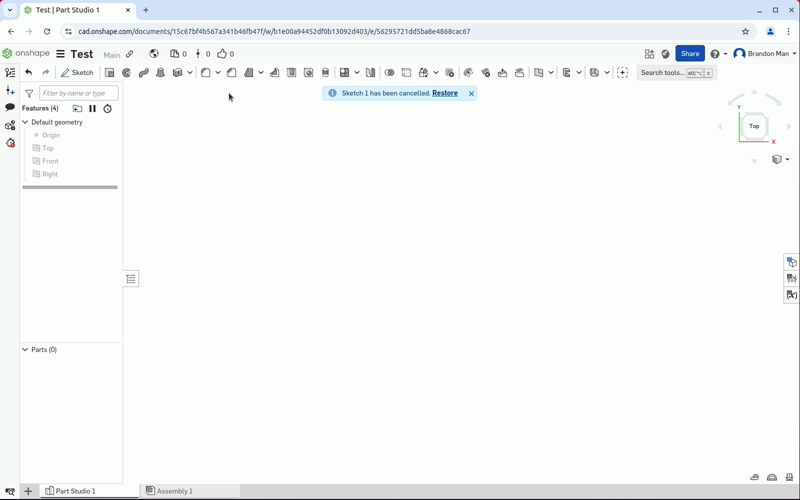
mouse_move(73, 352)
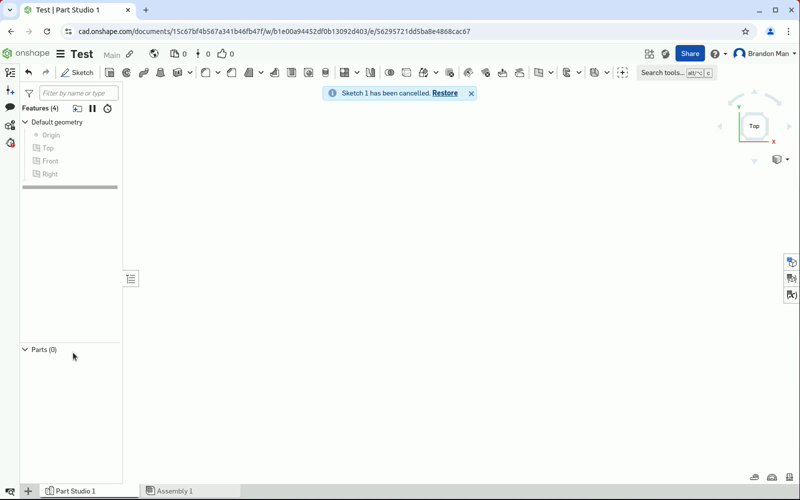
key(y)
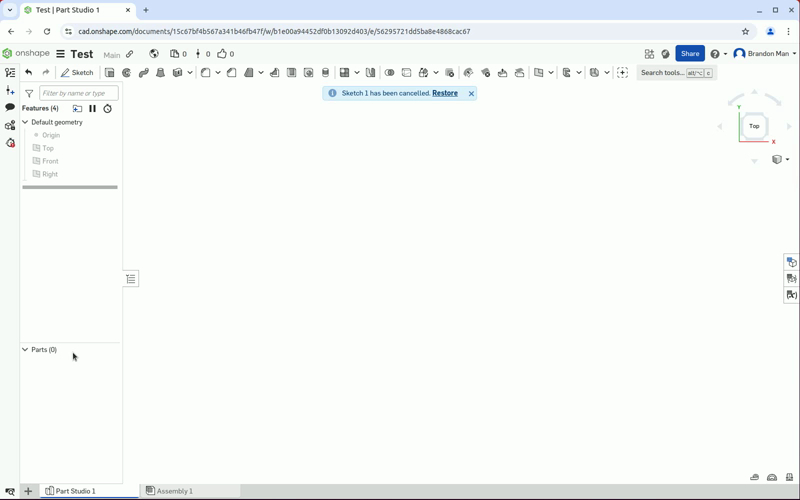
key(shift+p)
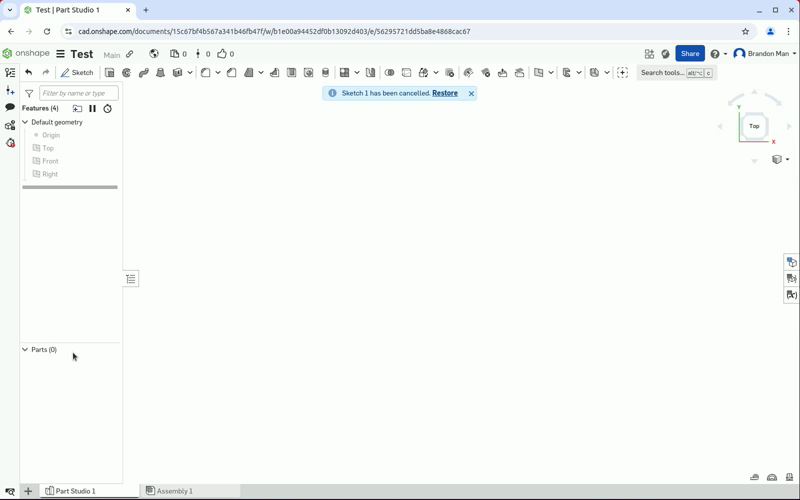
key(space)
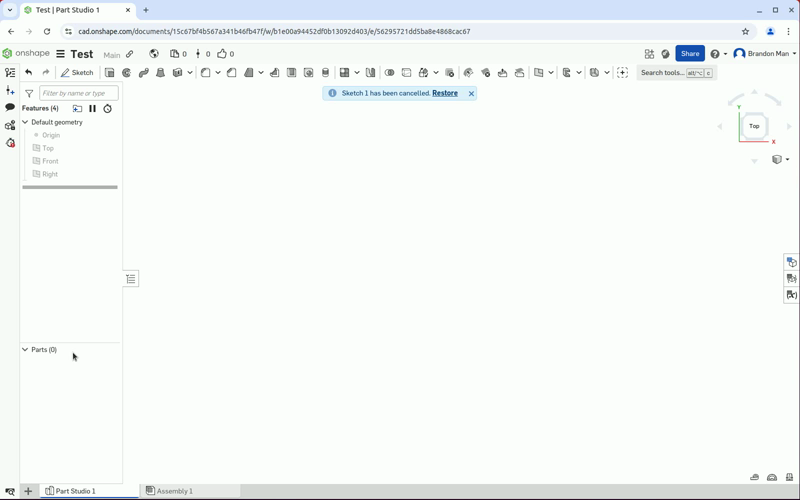
key_down(shift)
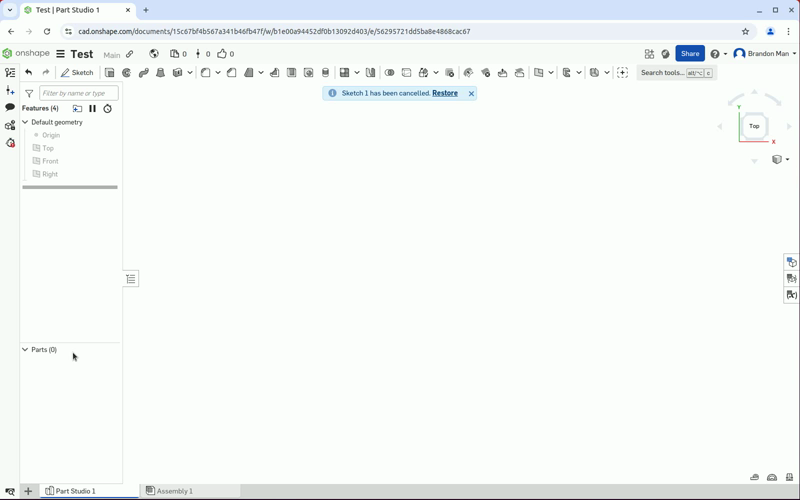
key(up)
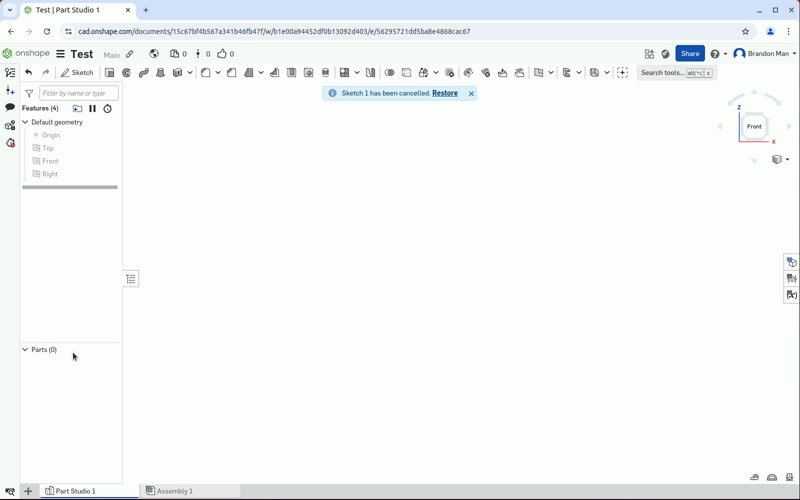
key_up(shift)
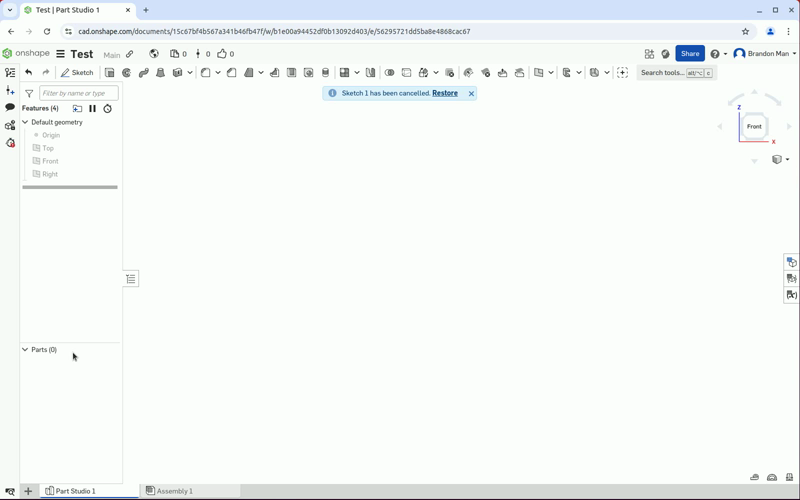
key(space)
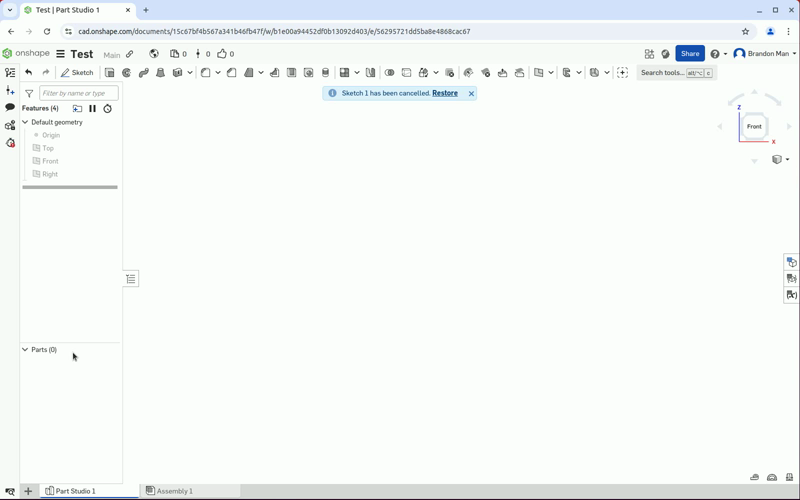
key_down(shift)
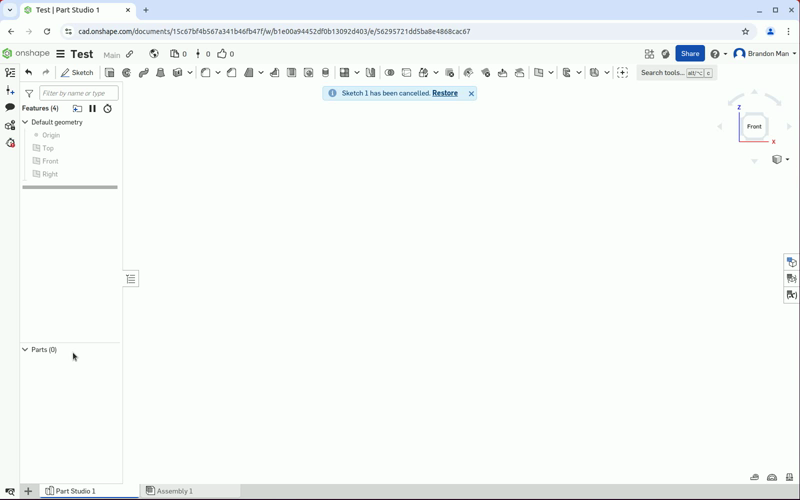
key(left)
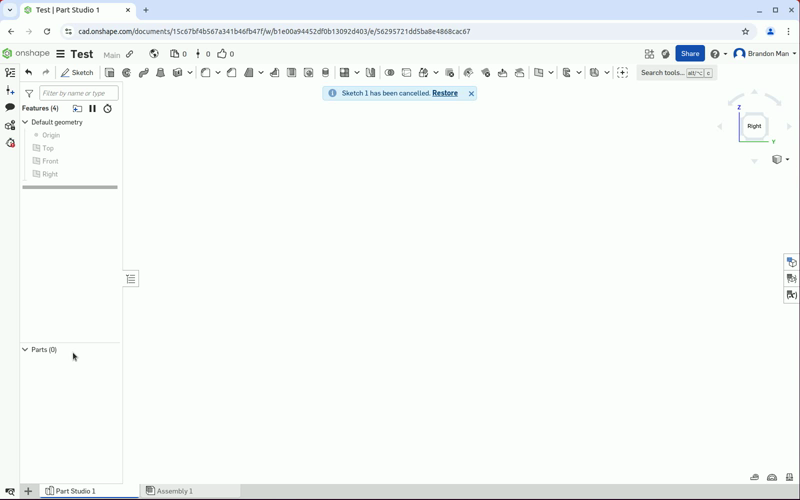
key_up(shift)
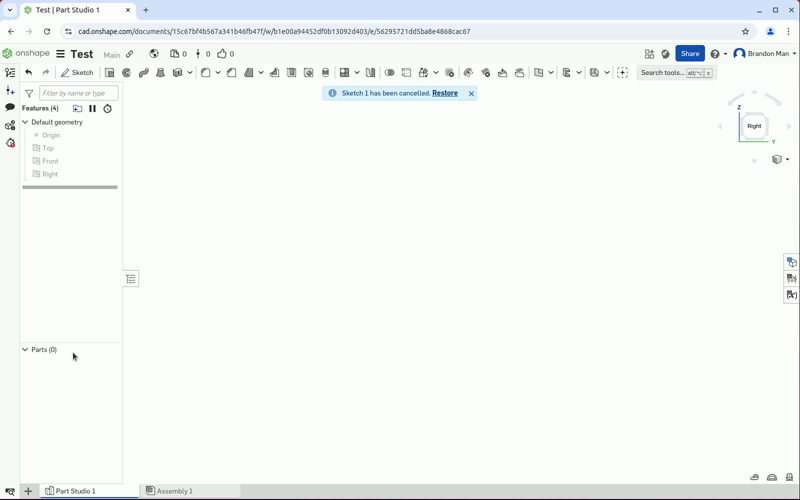
mouse_move(73, 352)
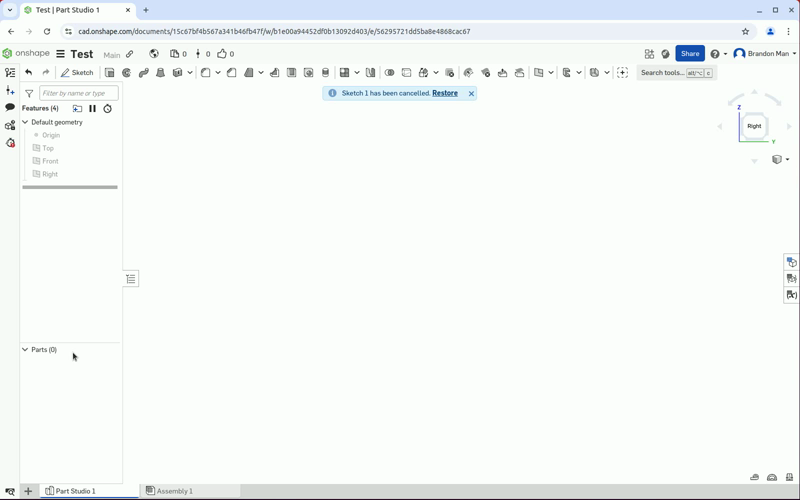
key(shift+y)
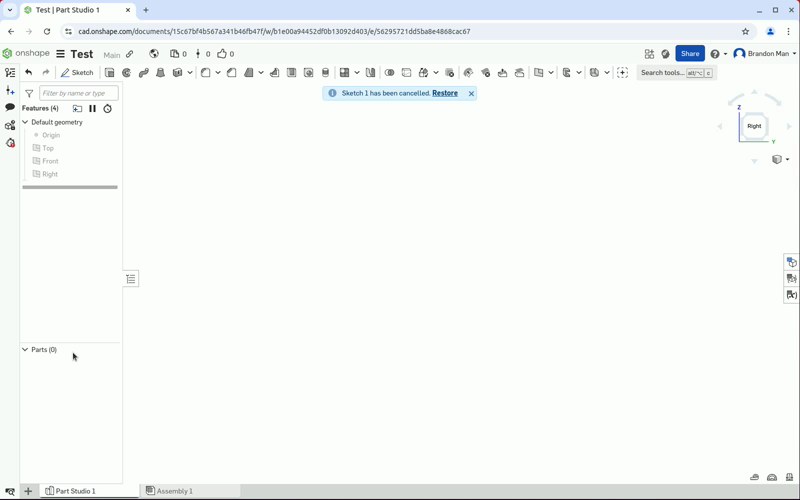
key(shift+s)
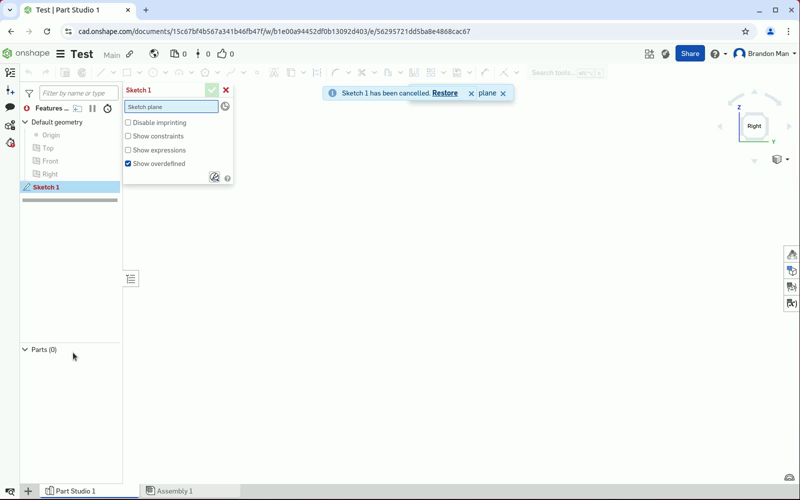
mouse_move(73, 176)
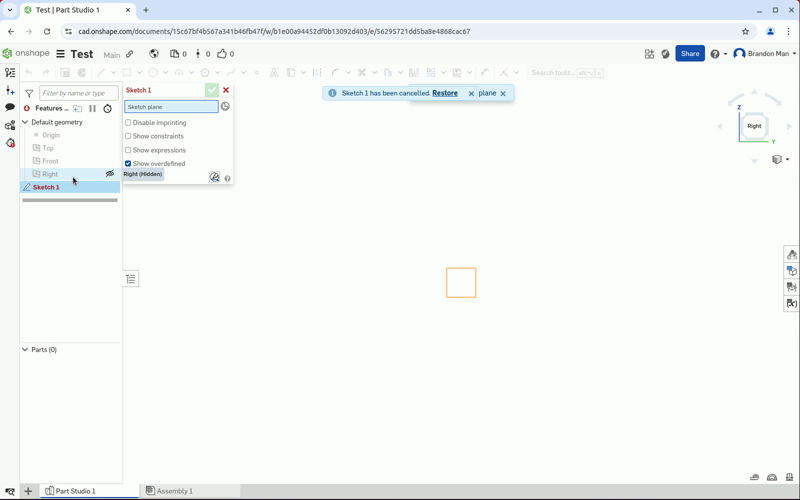
click(73, 176)
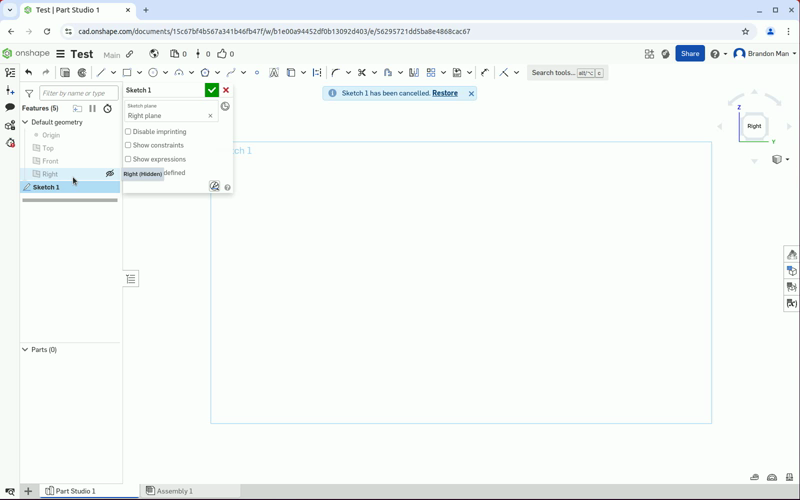
mouse_move(73, 352)
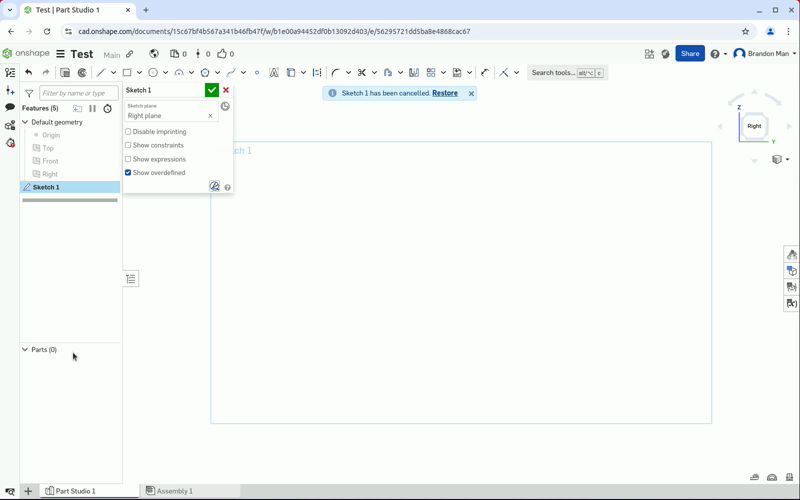
key(y)
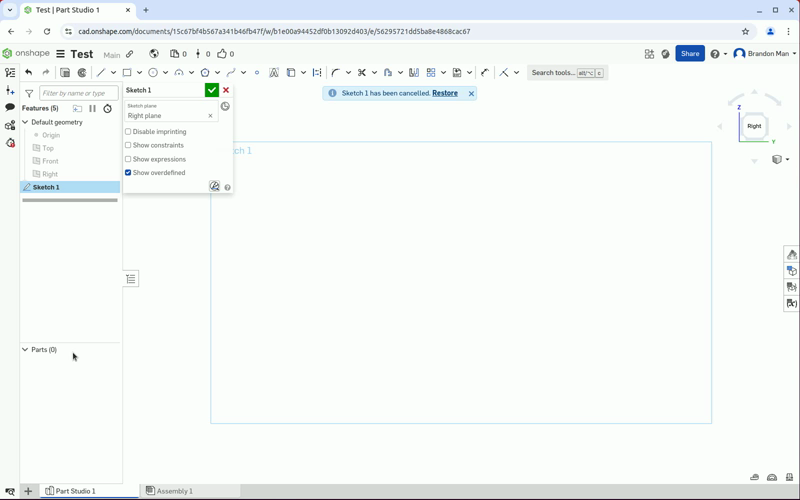
key(l)
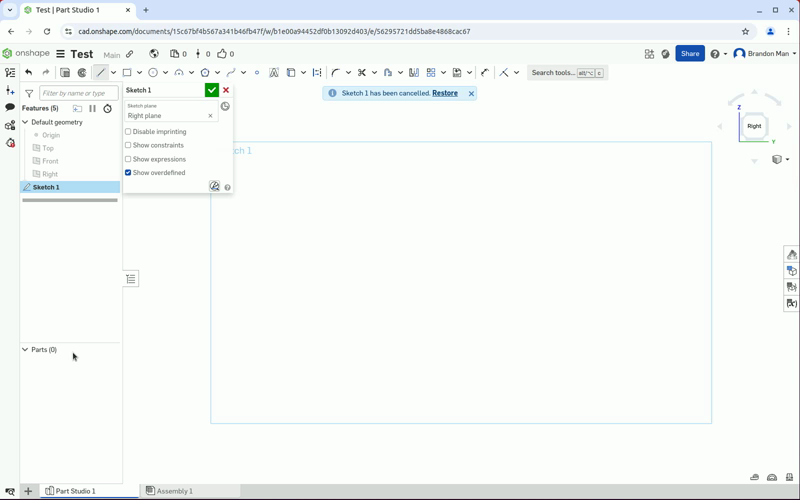
key_down(shift)
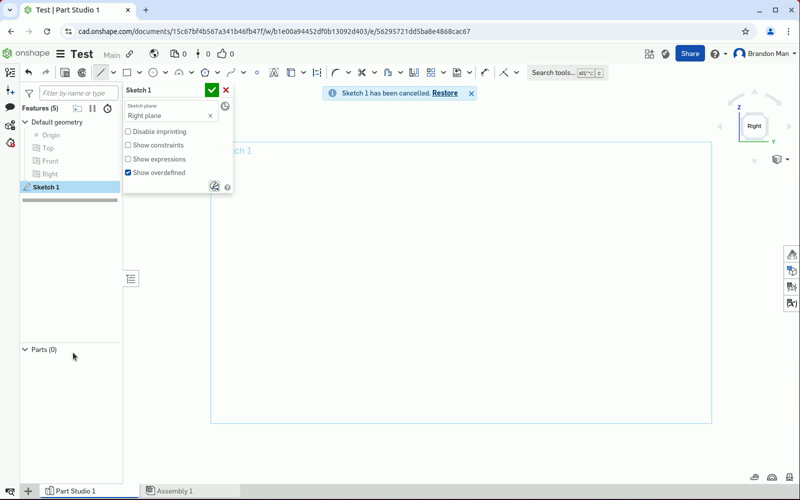
mouse_move(355, 290)
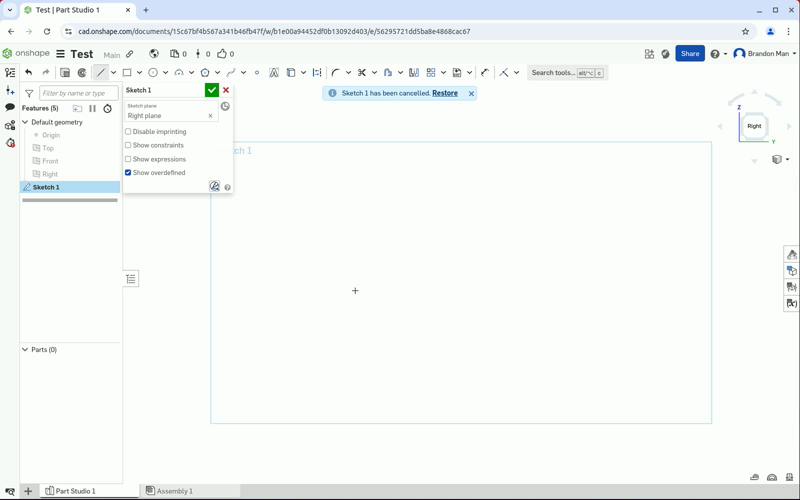
click(355, 290)
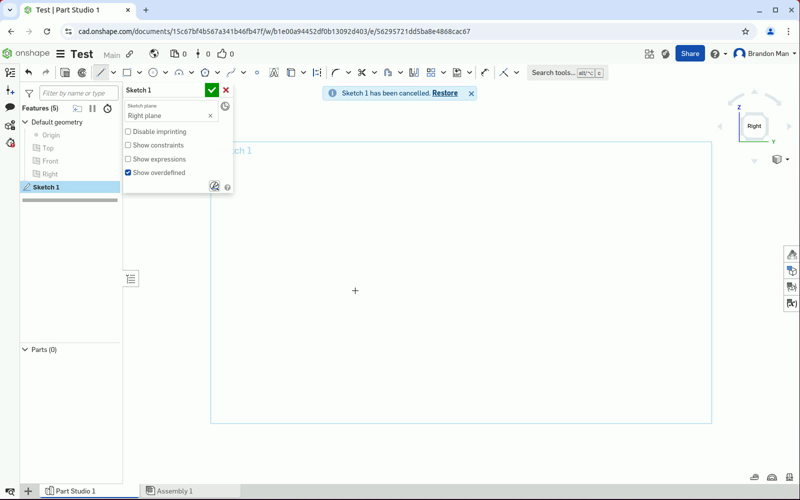
key_up(shift)
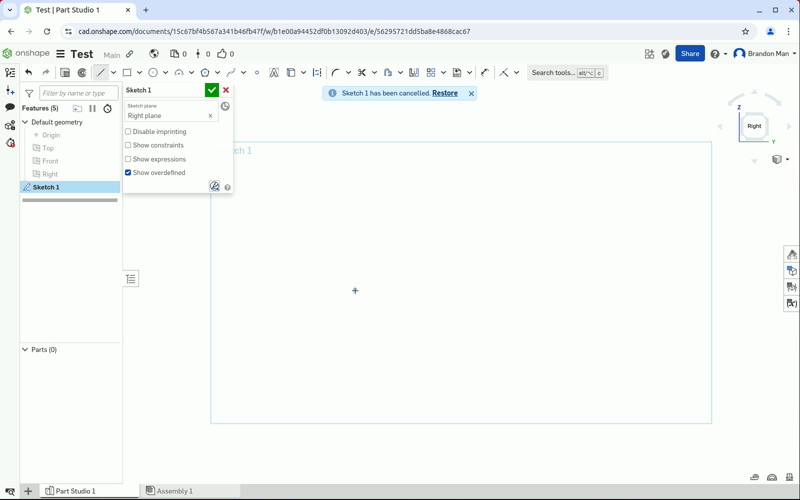
key_down(shift)
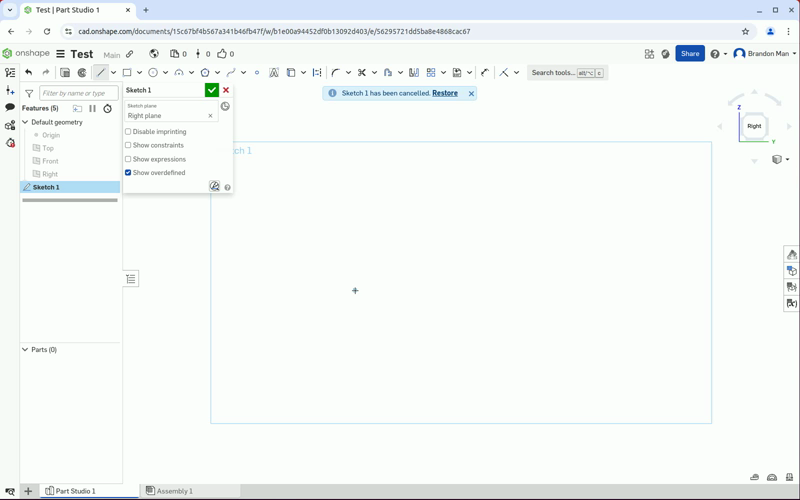
mouse_move(566, 290)
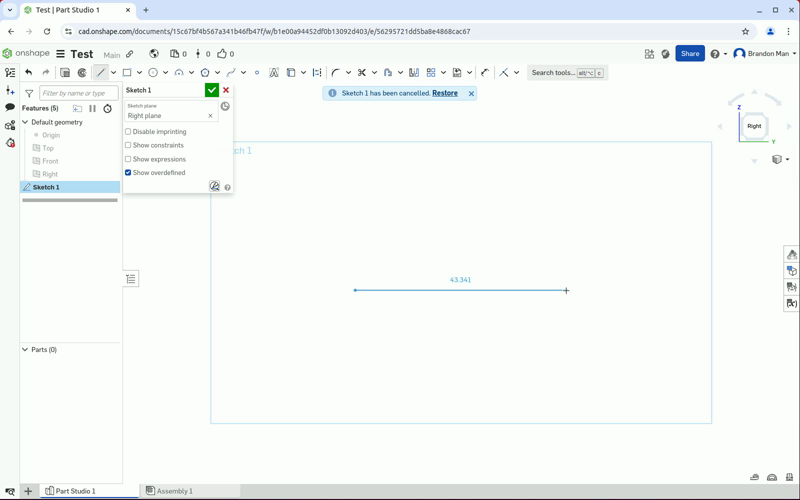
click(566, 290)
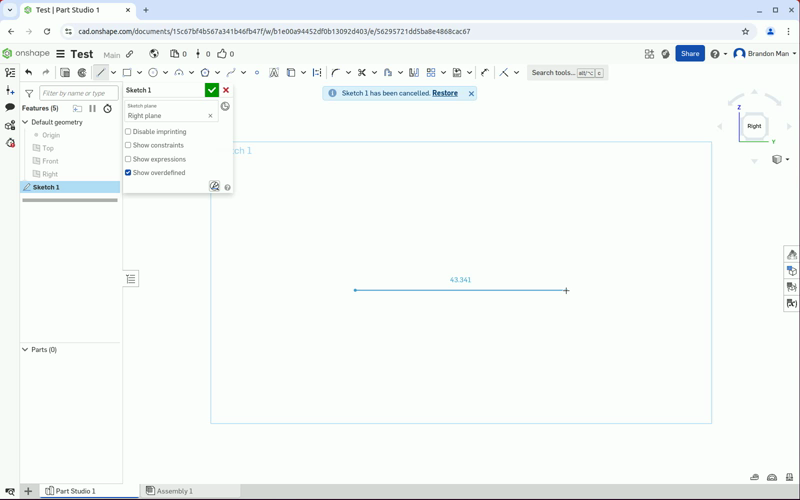
key_up(shift)
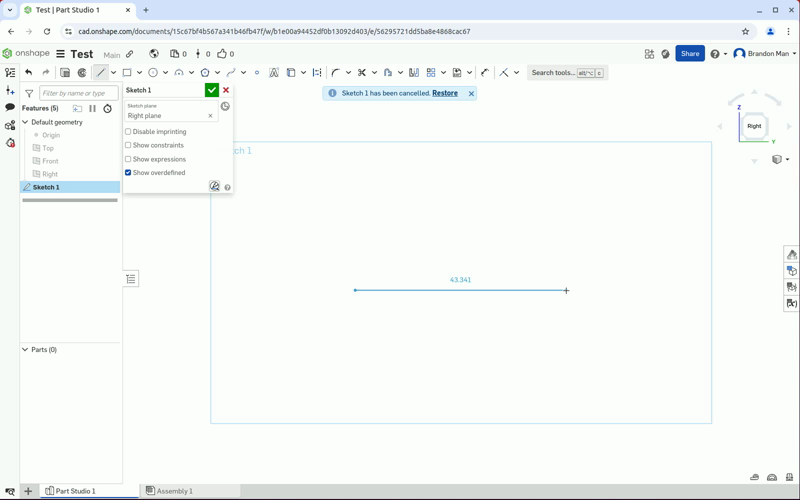
key(esc)
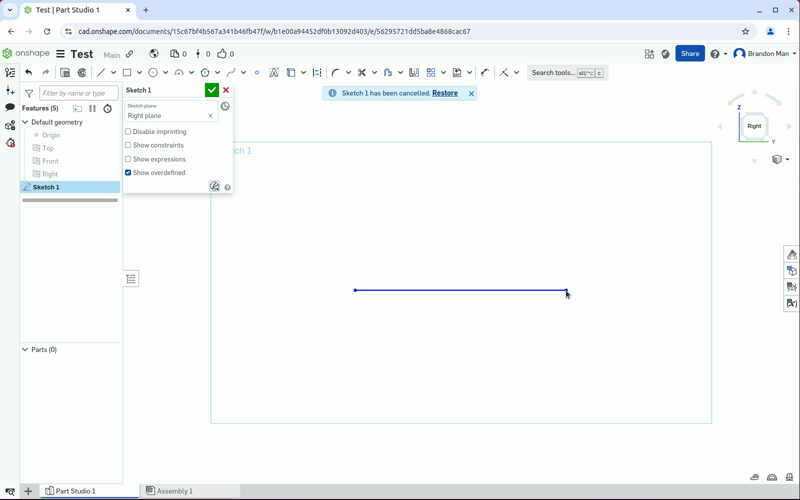
key(a)
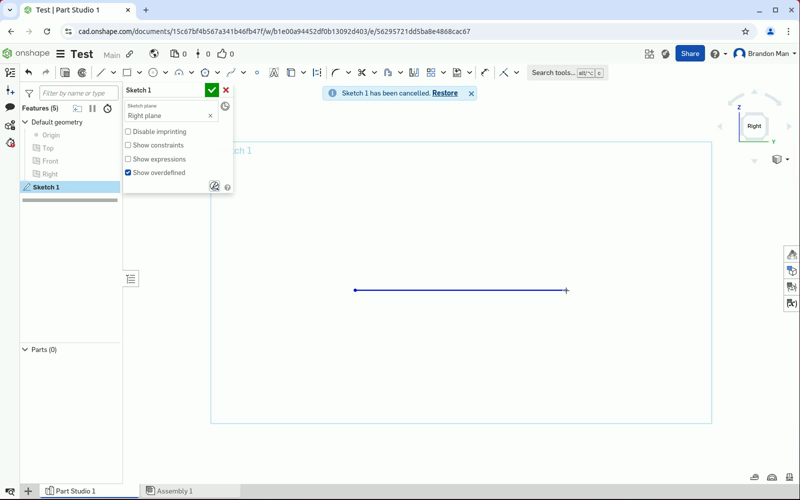
mouse_move(566, 290)
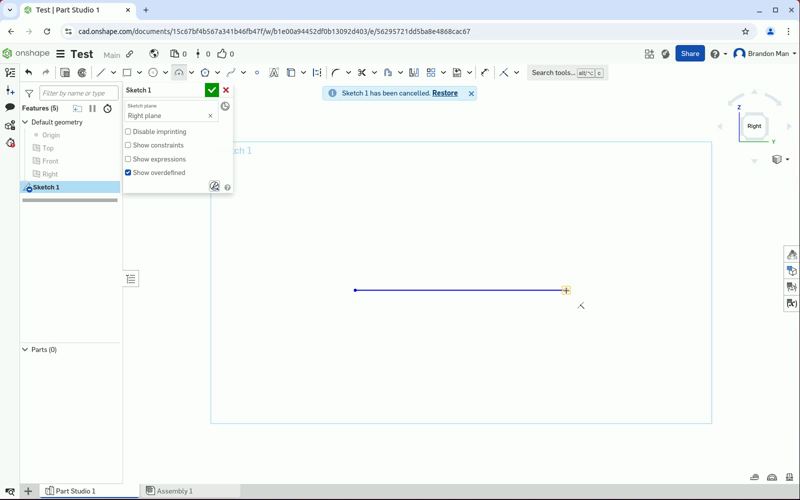
click(566, 290)
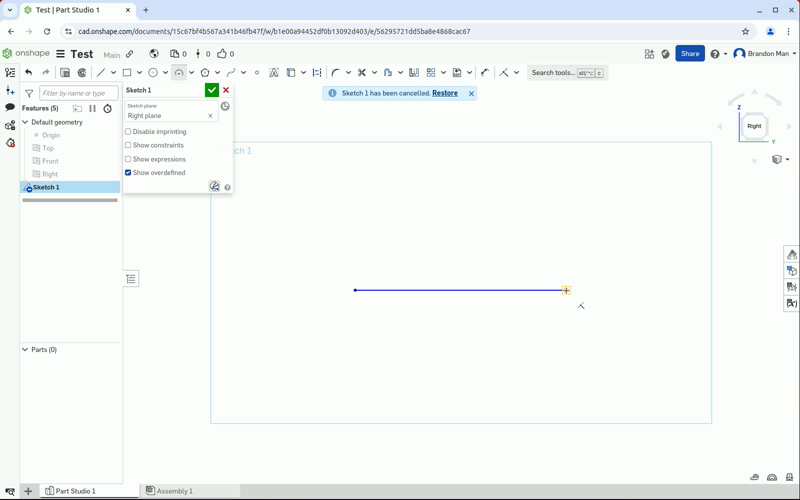
key_down(shift)
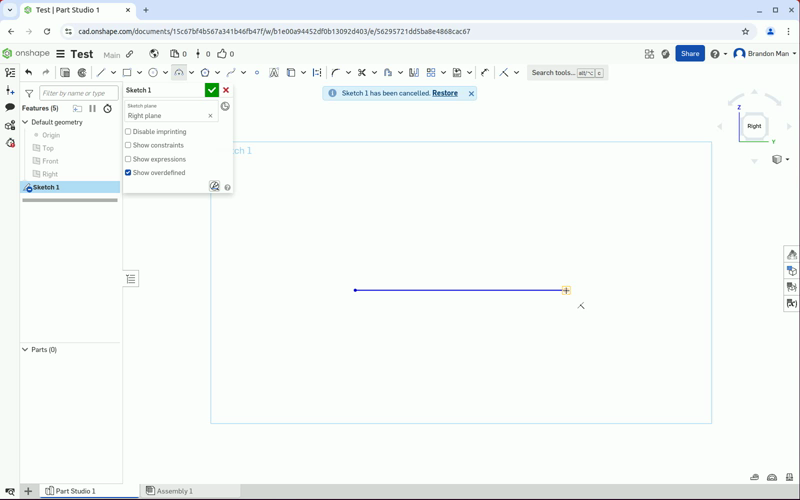
mouse_move(566, 276)
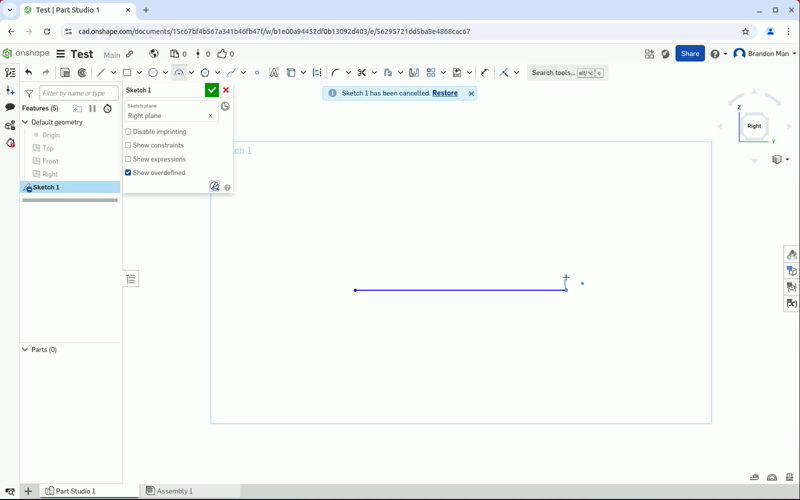
click(566, 276)
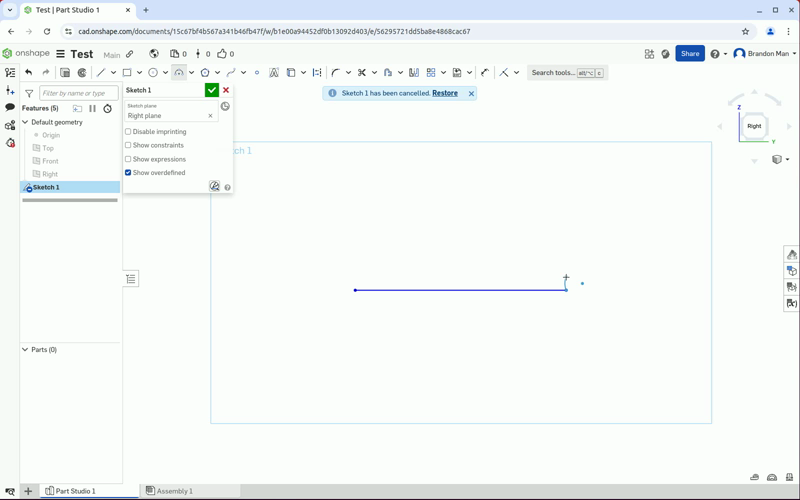
mouse_move(559, 283)
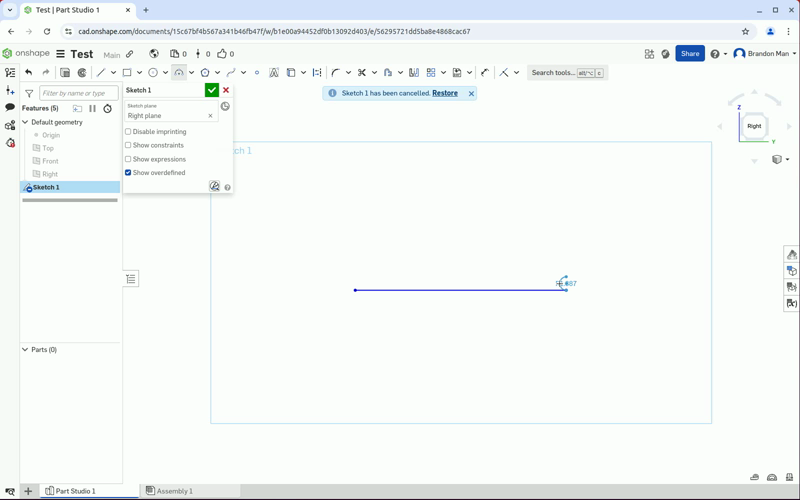
click(559, 283)
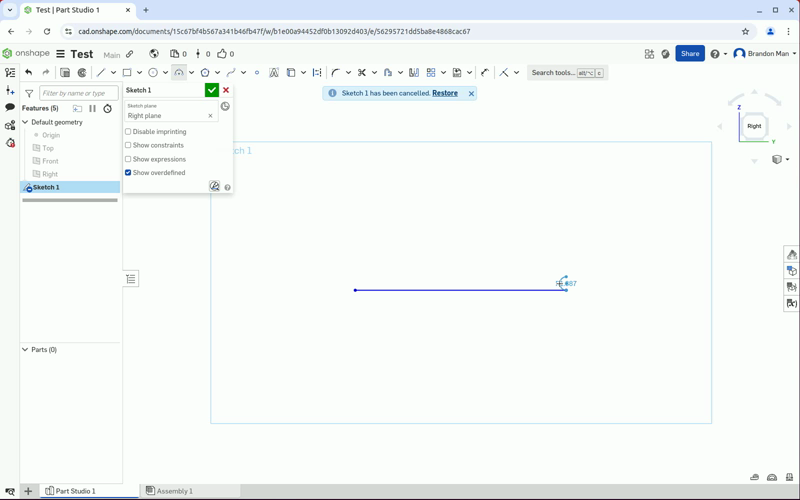
key_up(shift)
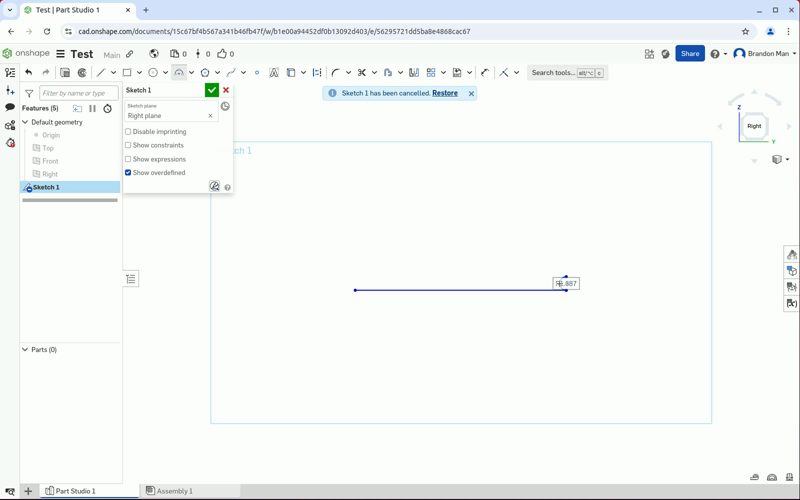
key(esc)
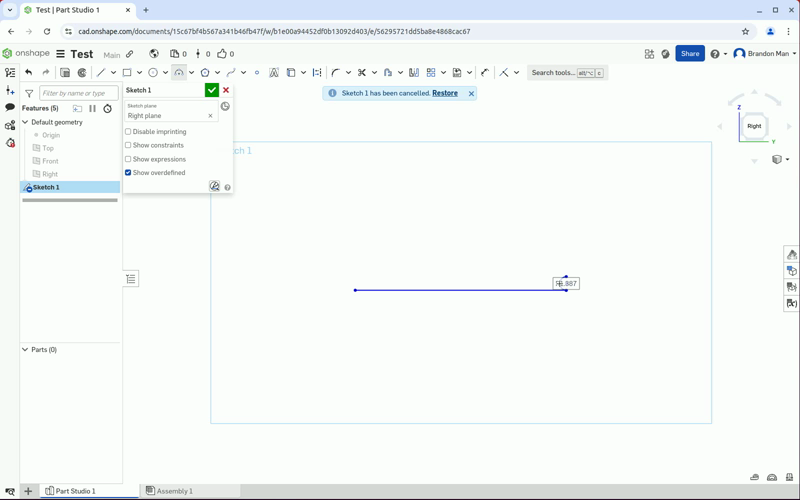
key(l)
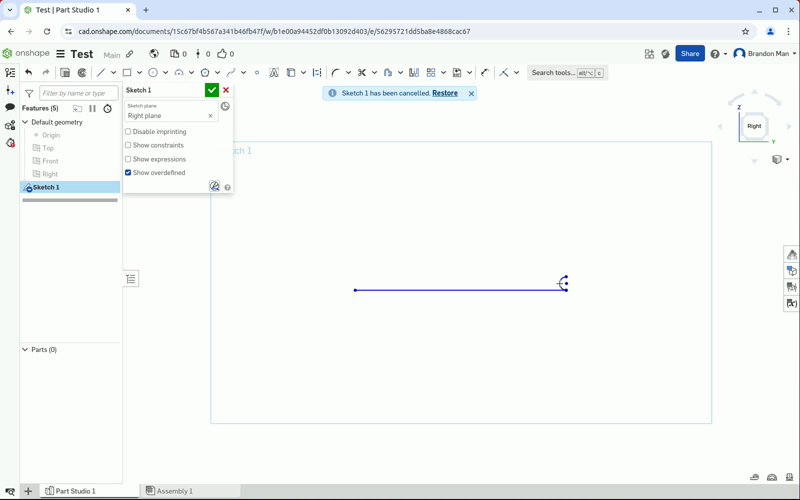
mouse_move(566, 276)
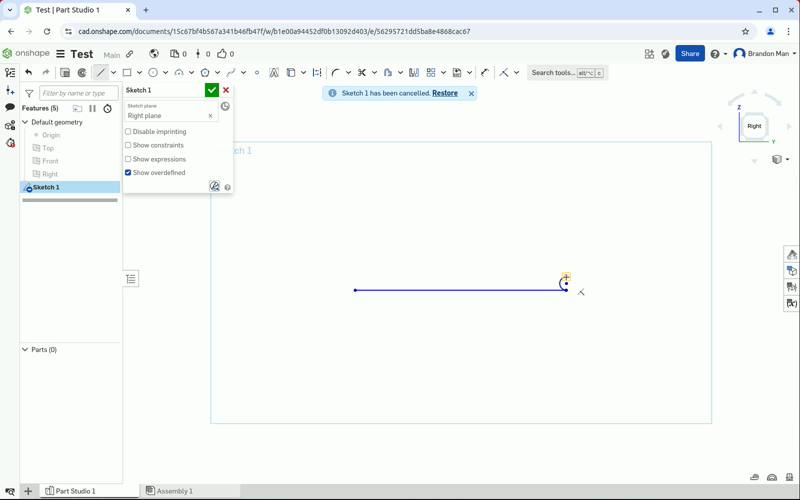
click(566, 276)
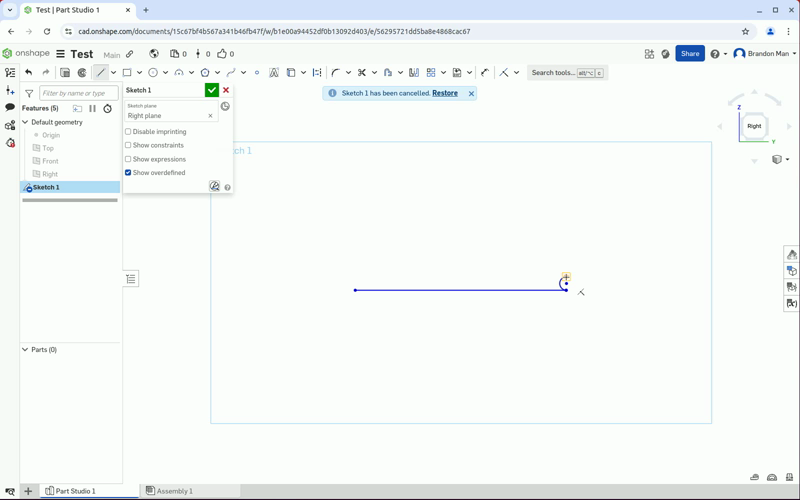
key_down(shift)
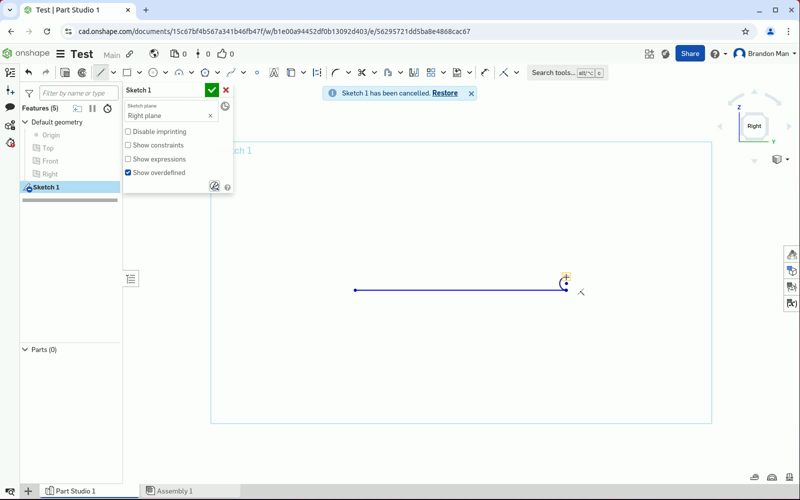
mouse_move(355, 276)
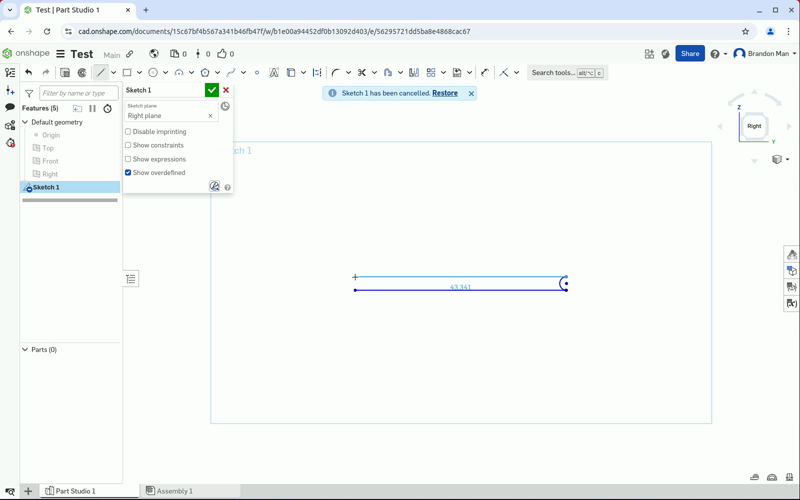
click(355, 276)
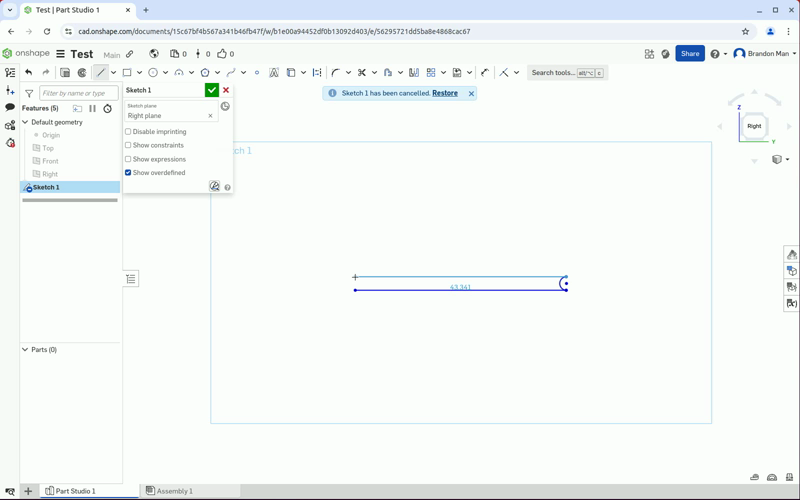
key_up(shift)
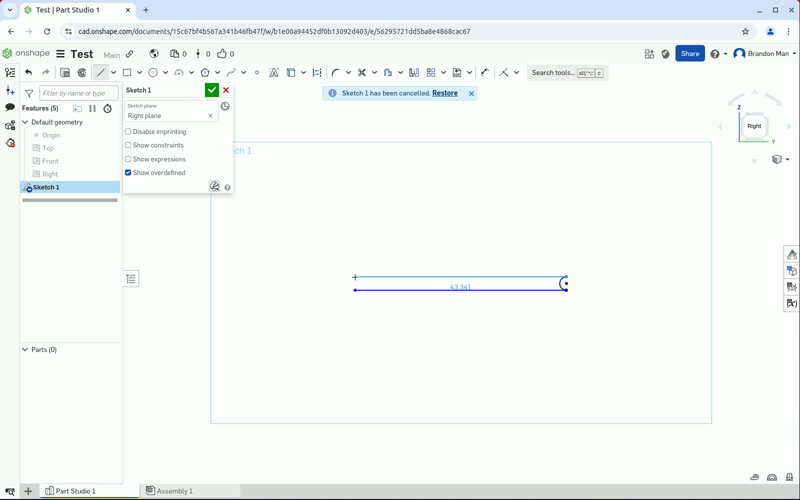
key(esc)
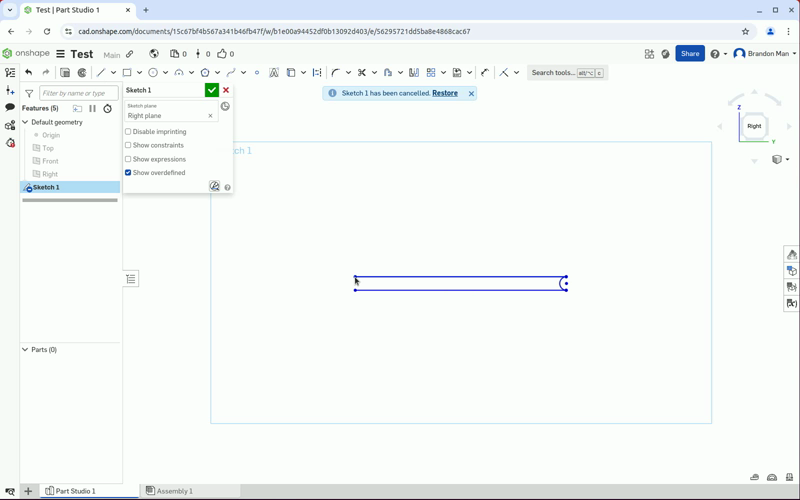
key(a)
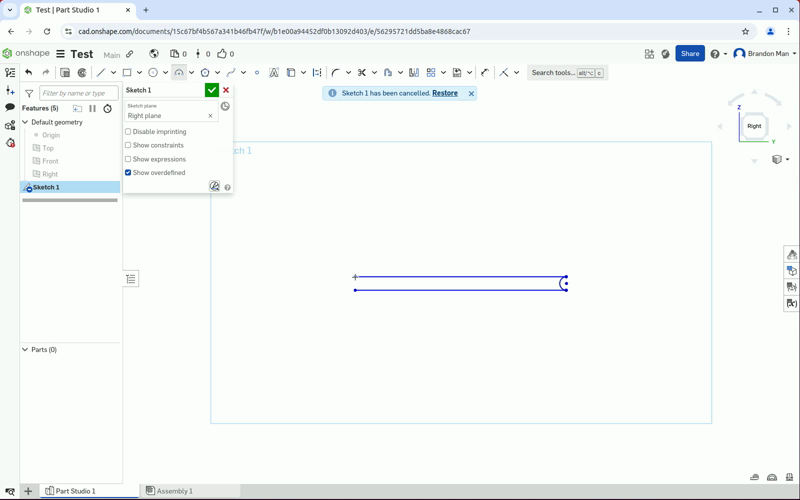
mouse_move(355, 276)
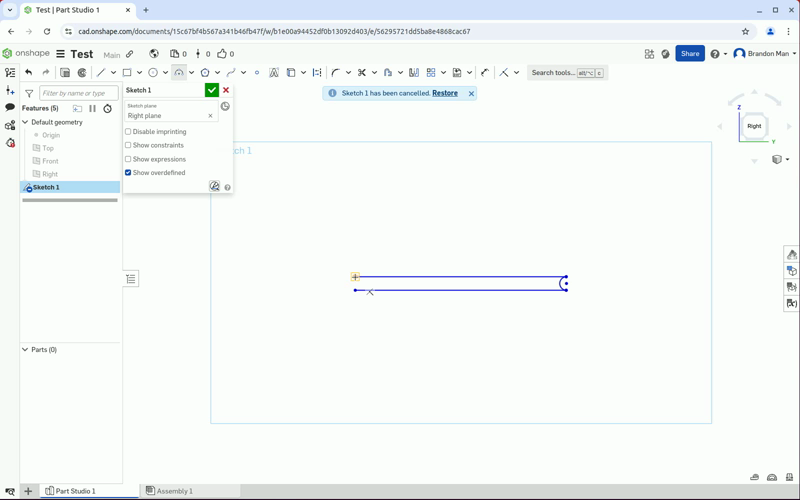
click(355, 276)
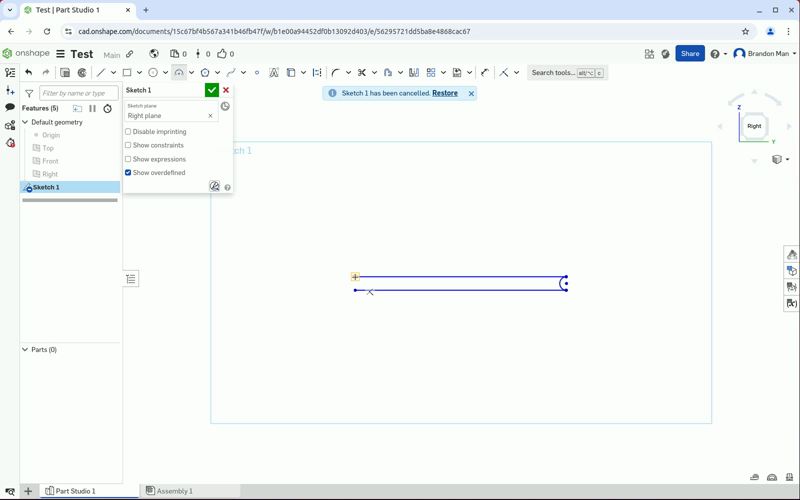
mouse_move(355, 290)
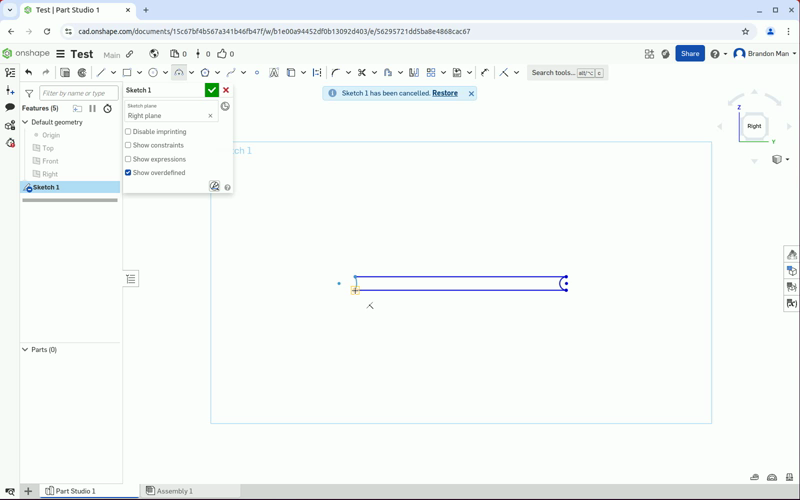
click(355, 290)
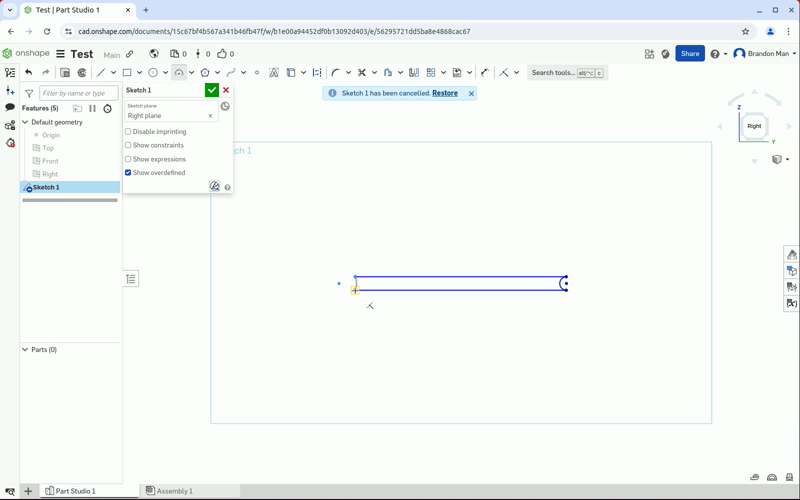
key_down(shift)
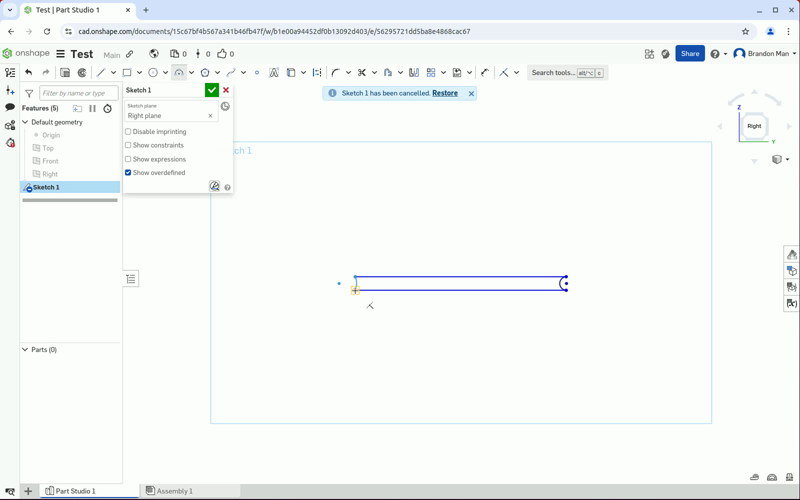
mouse_move(362, 283)
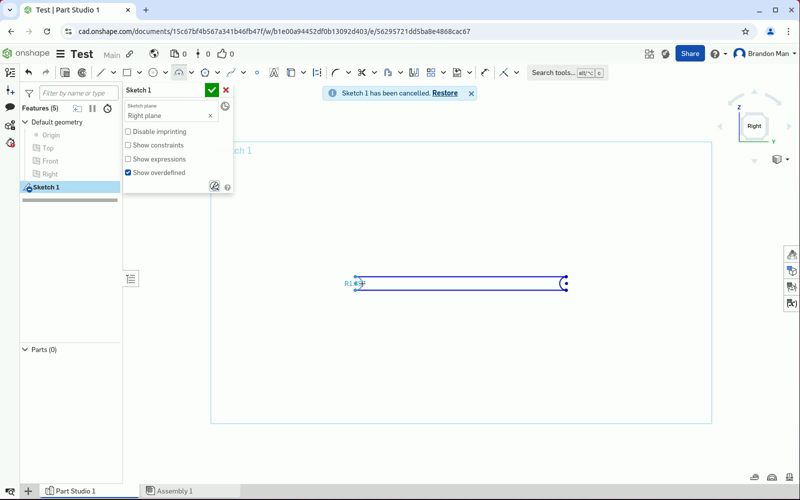
click(362, 283)
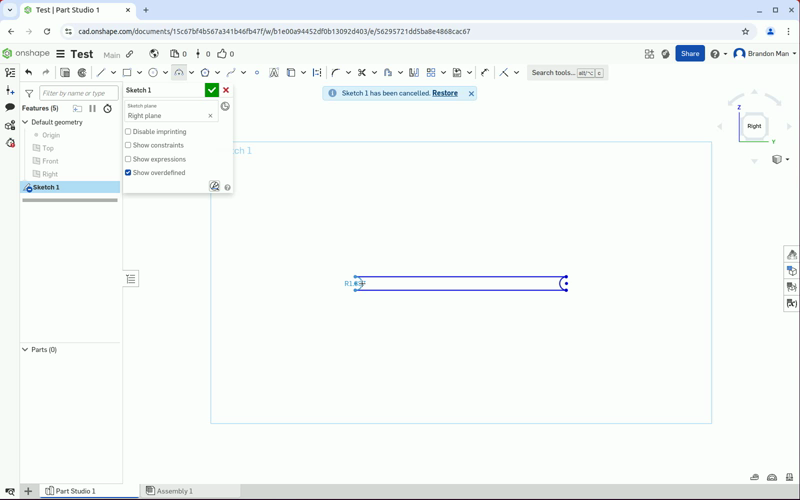
key_up(shift)
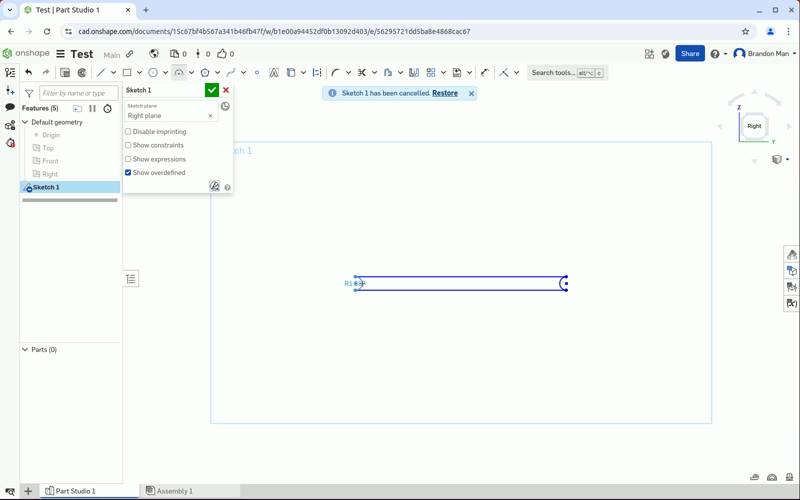
key(esc)
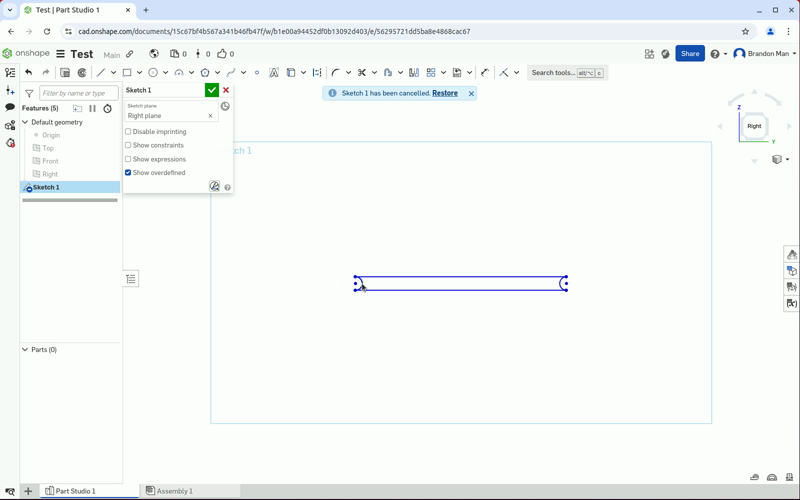
mouse_move(424, 284)
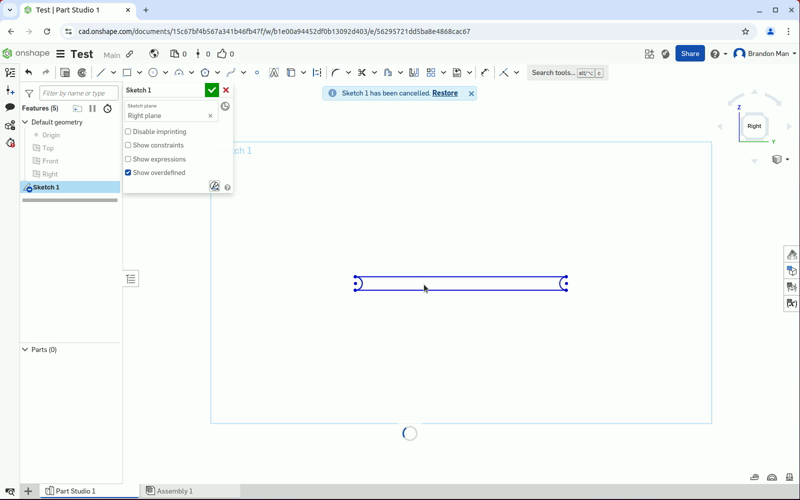
scroll(6)
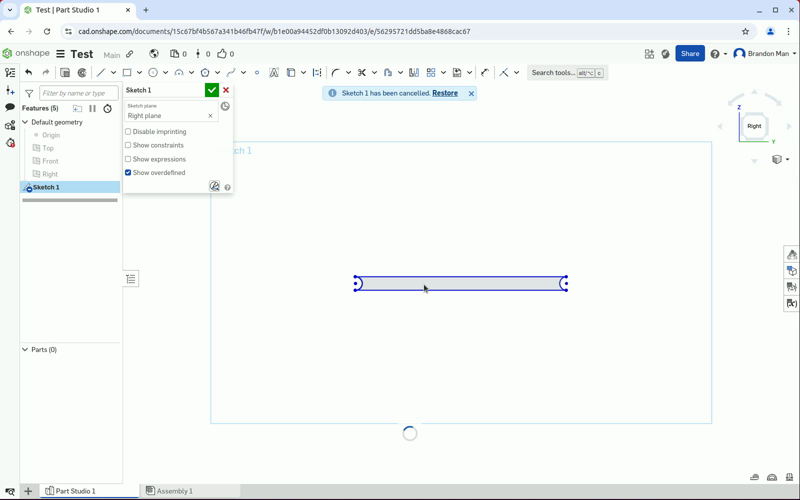
scroll(6)
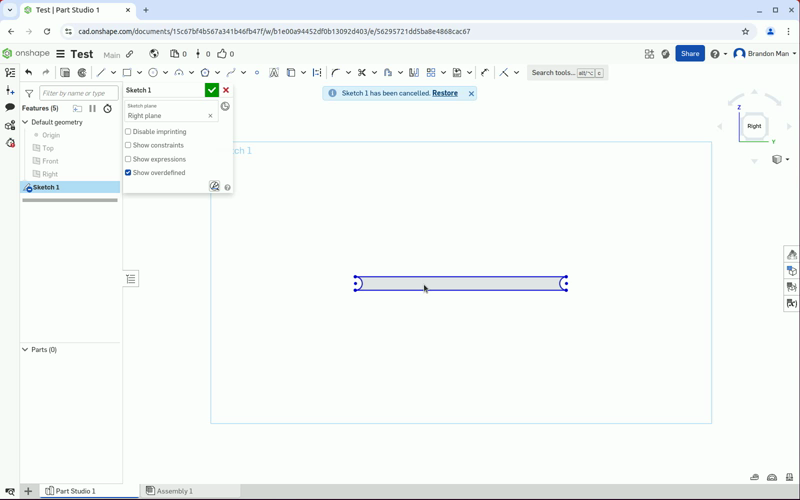
scroll(6)
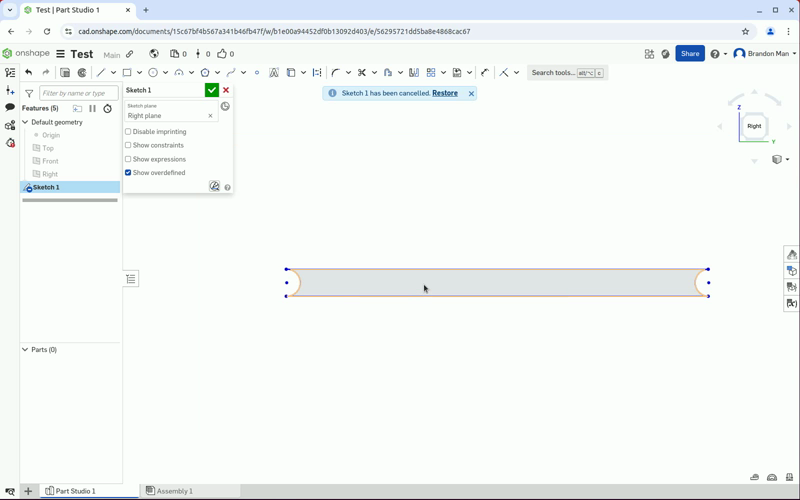
scroll(6)
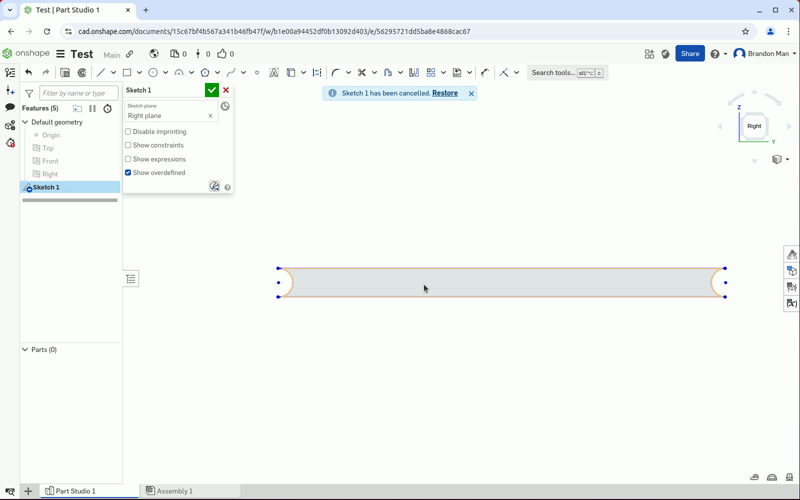
scroll(6)
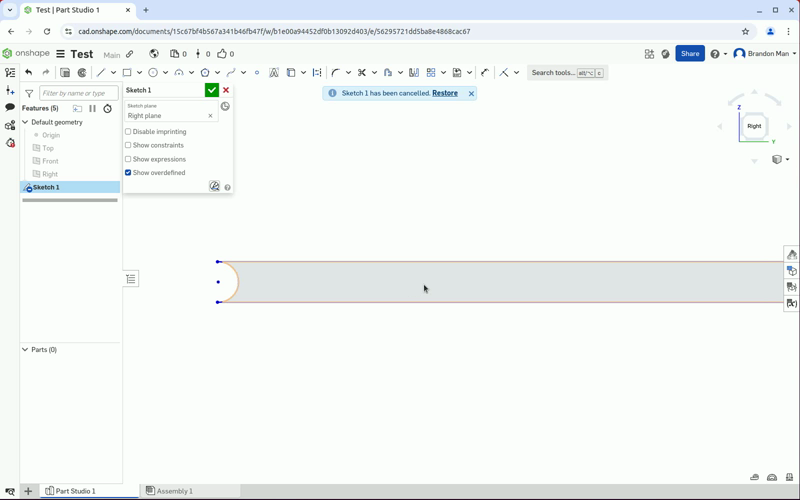
scroll(6)
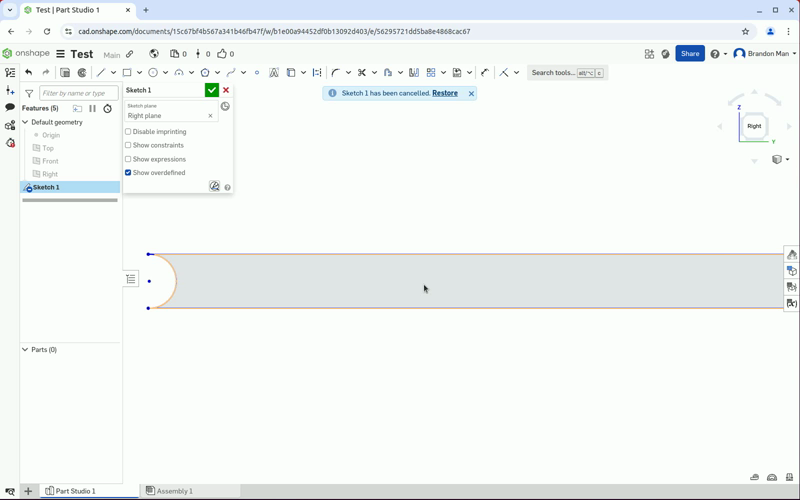
scroll(6)
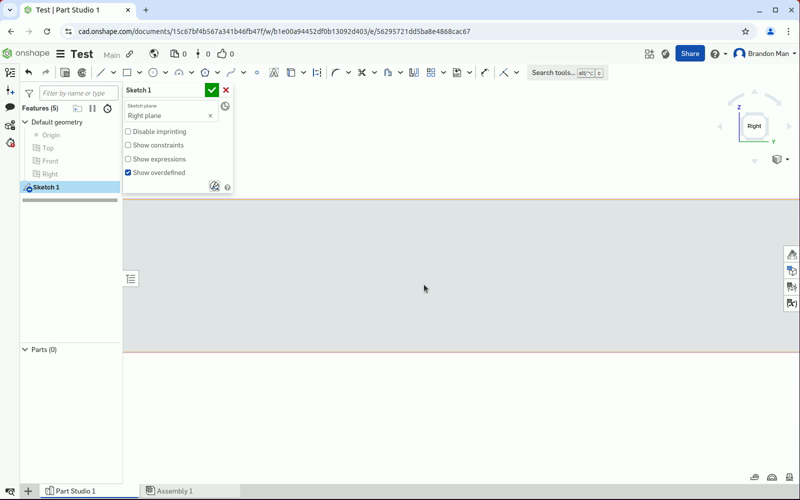
click(424, 284)
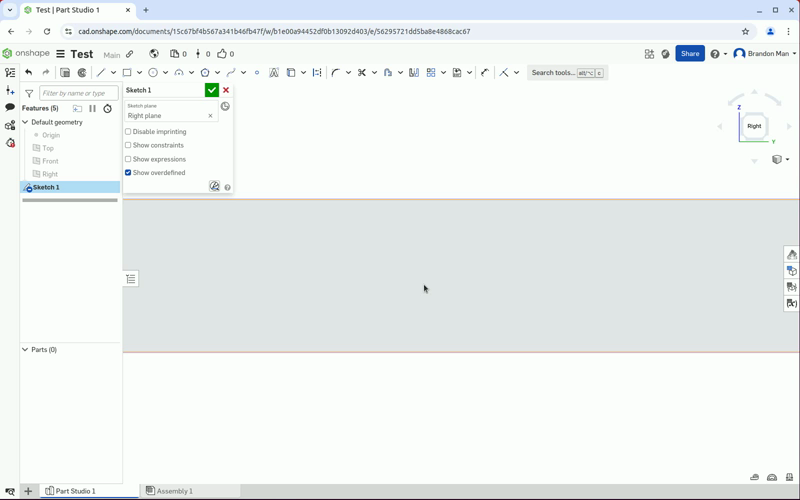
scroll(-6)
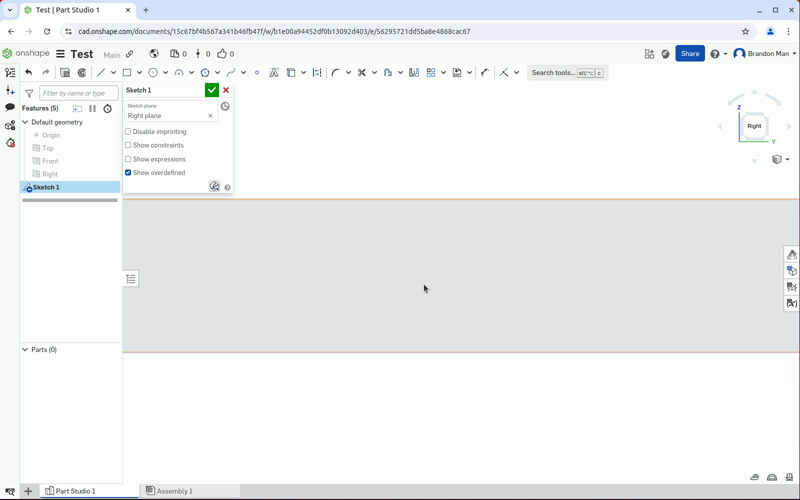
scroll(-6)
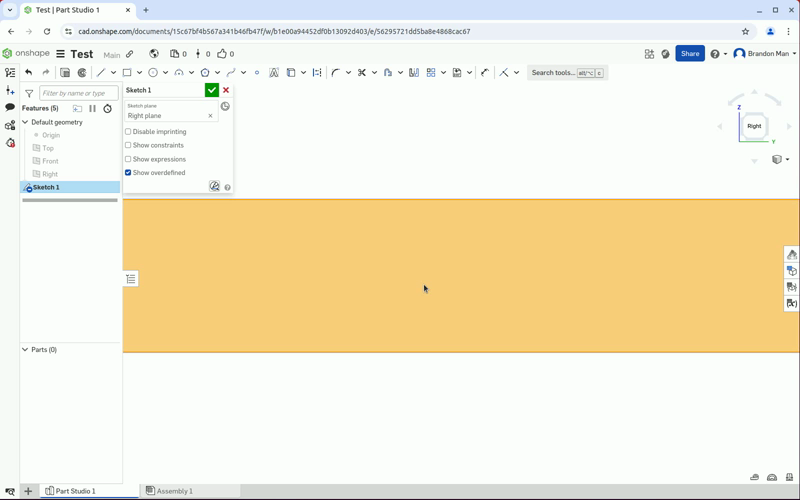
scroll(-6)
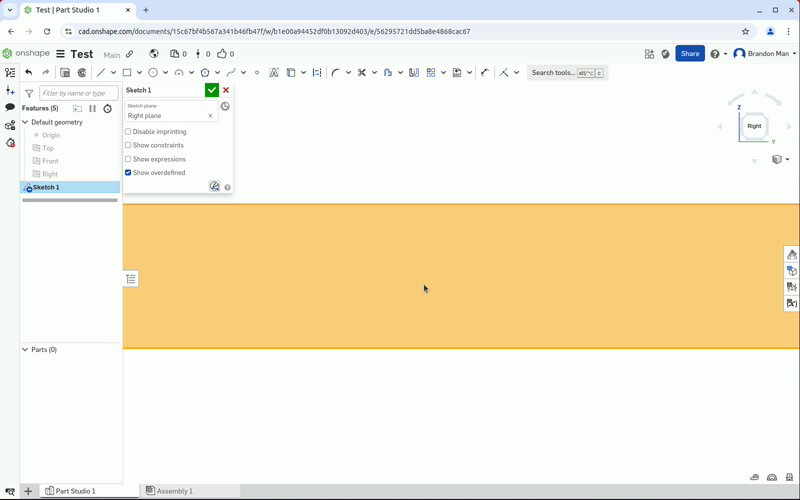
scroll(-6)
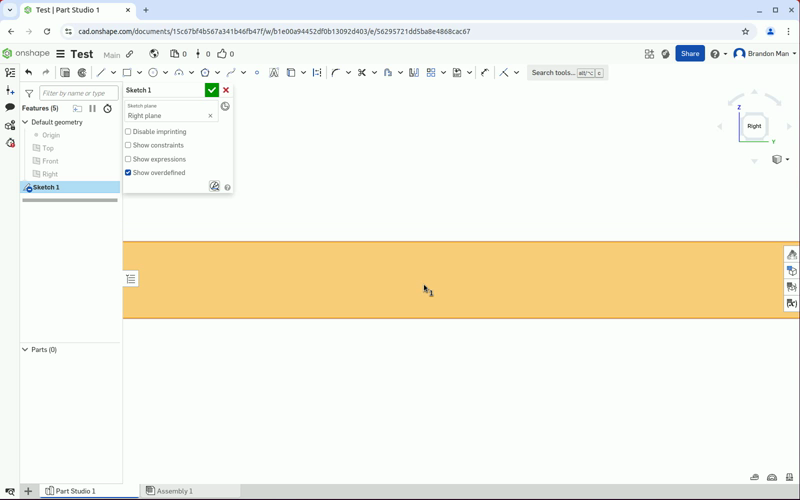
scroll(-6)
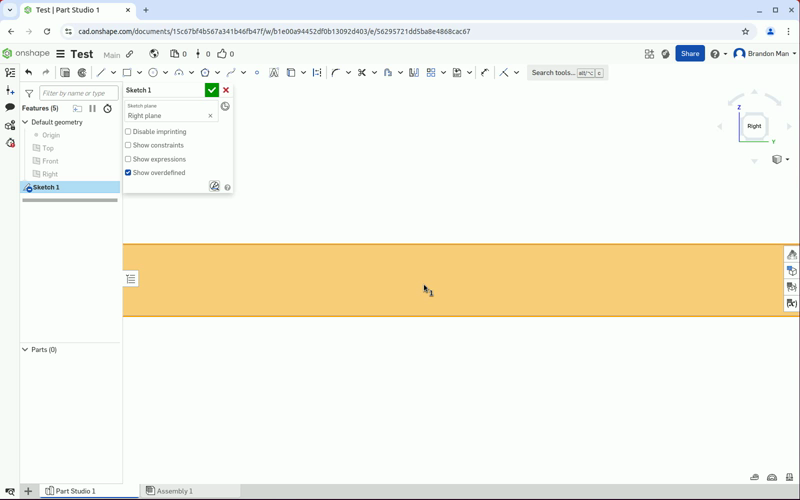
scroll(-6)
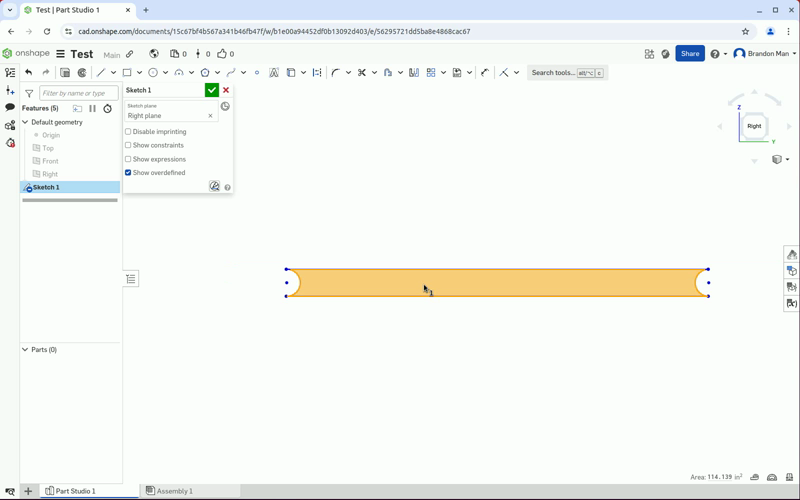
scroll(-6)
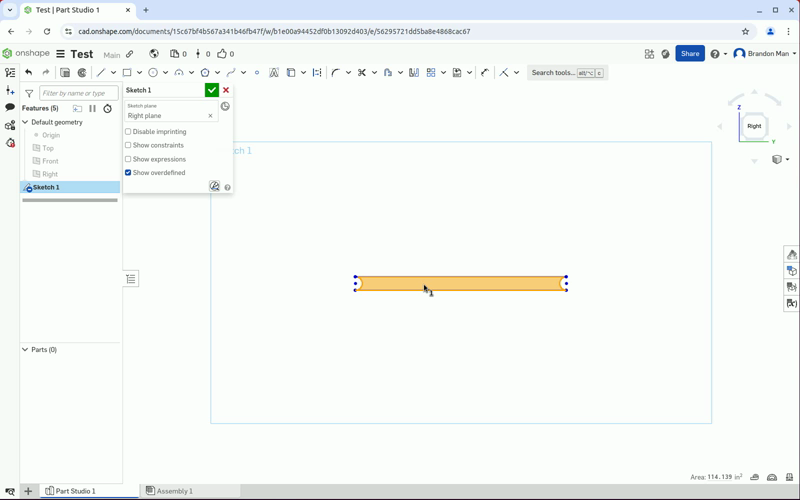
mouse_move(73, 352)
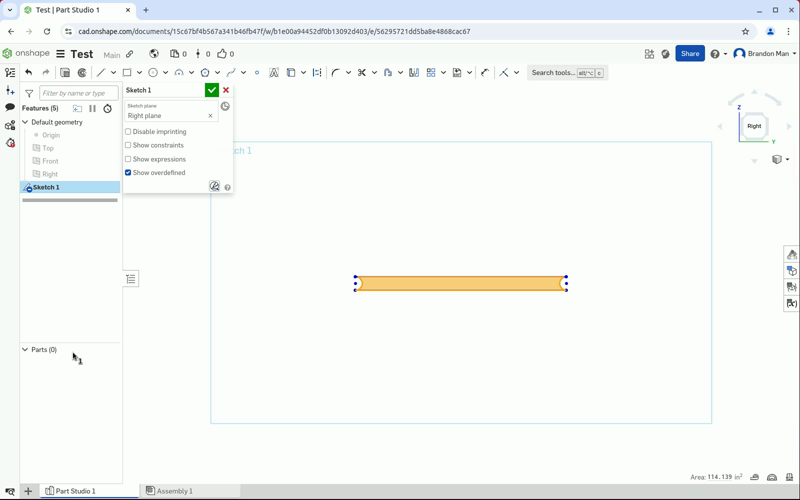
key(shift+y)
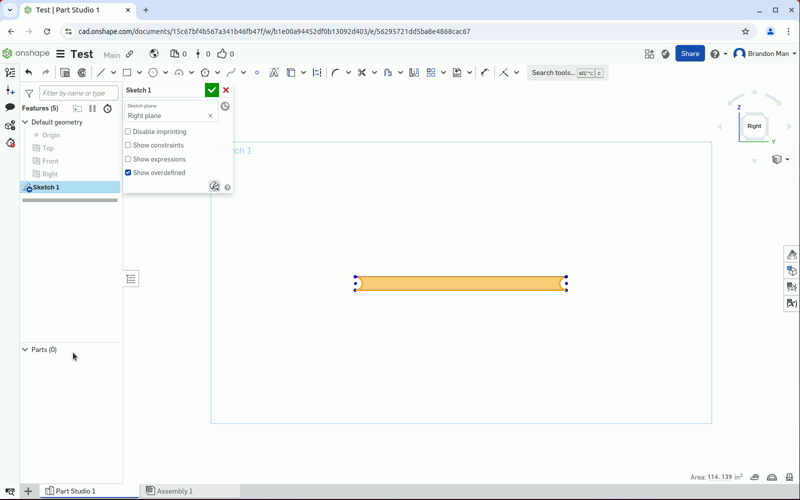
key(shift+e)
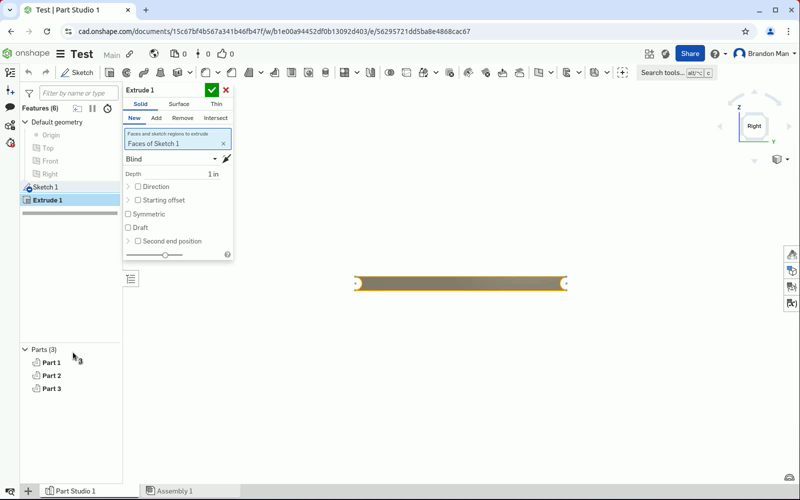
mouse_move(143, 106)
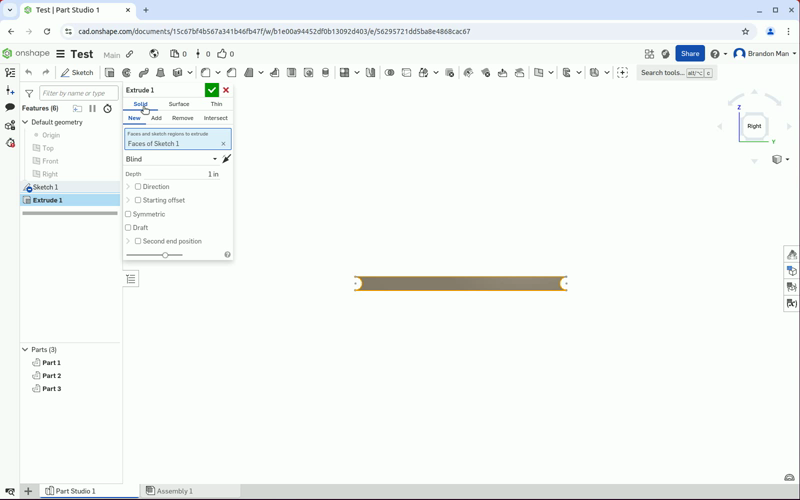
click(143, 106)
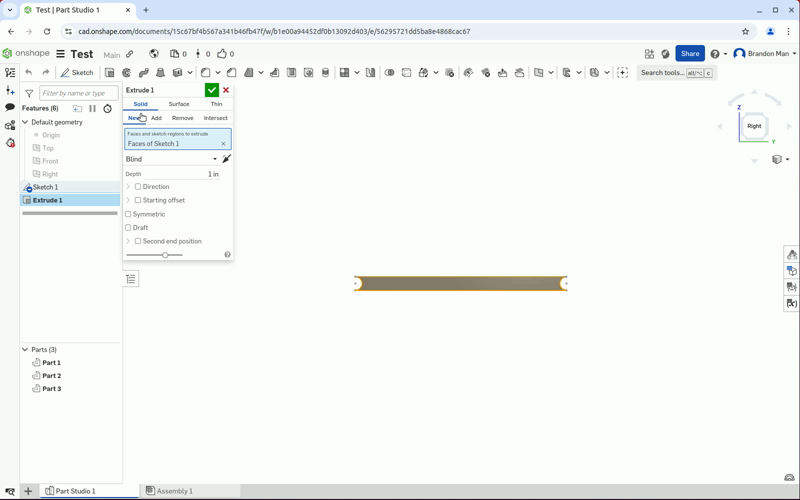
mouse_move(137, 120)
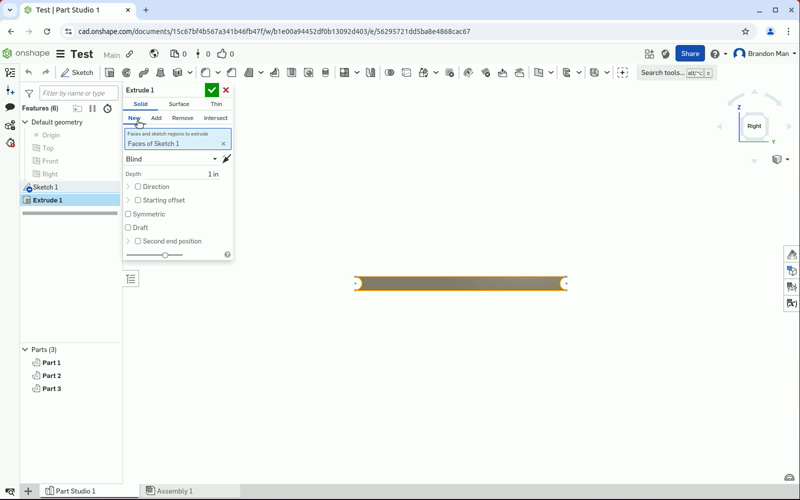
click(137, 120)
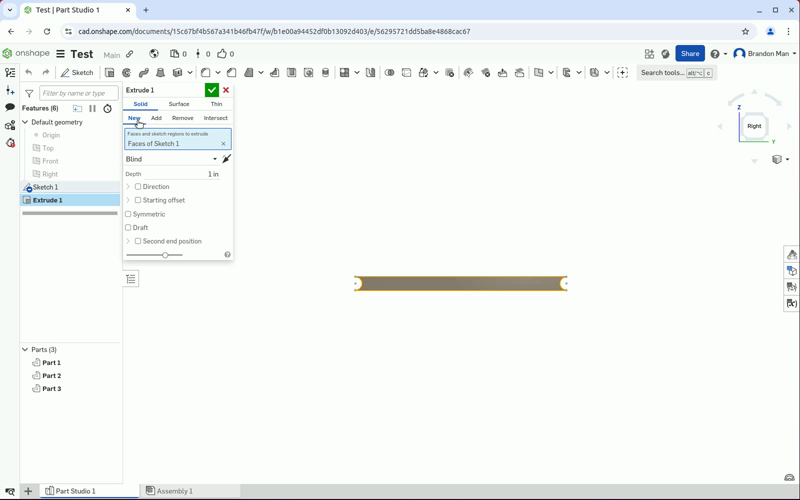
key(tab, 4)
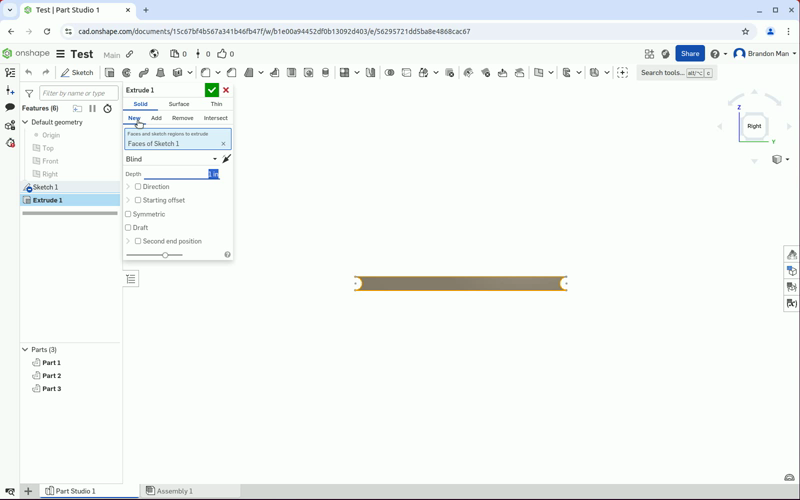
text(2.648)
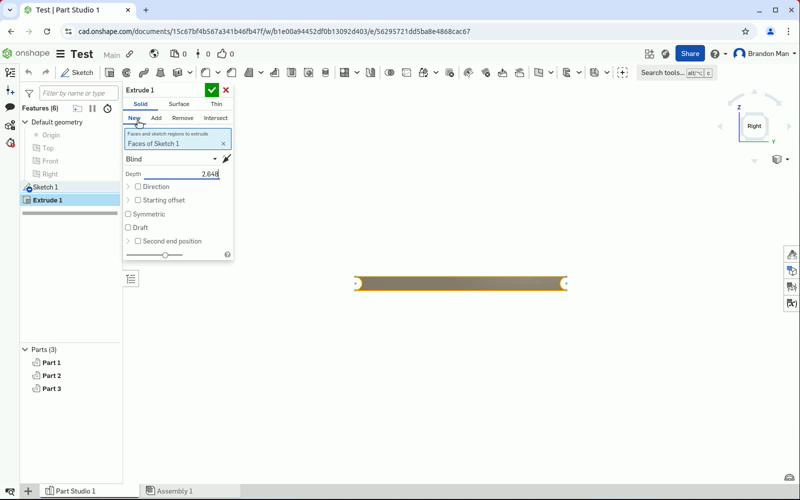
key(enter)
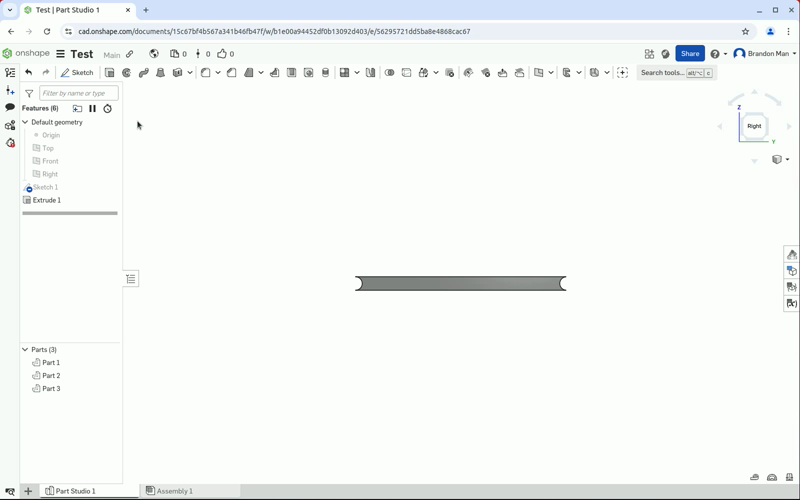
key(shift+h)
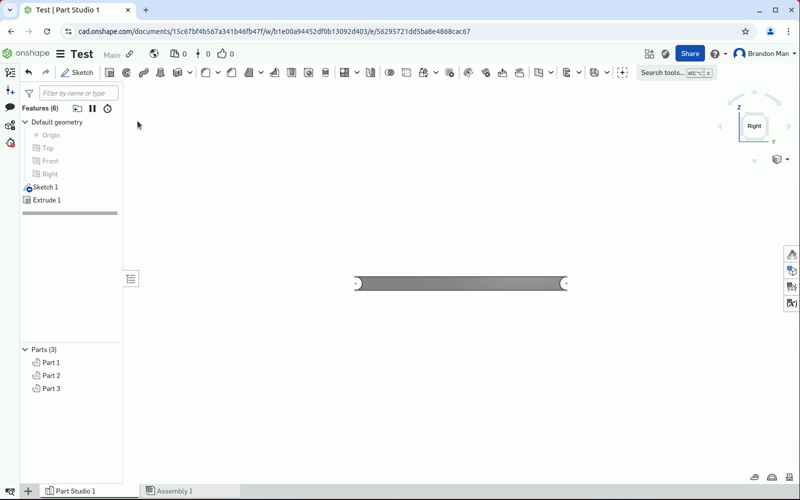
key(shift+h)
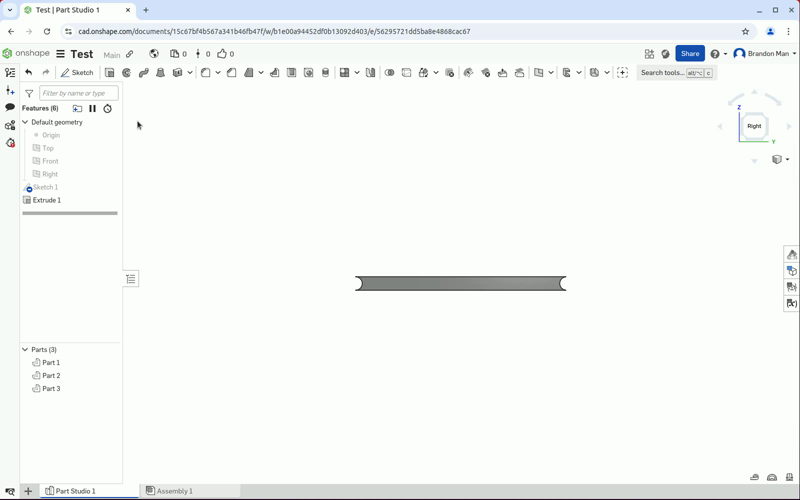
mouse_move(73, 189)
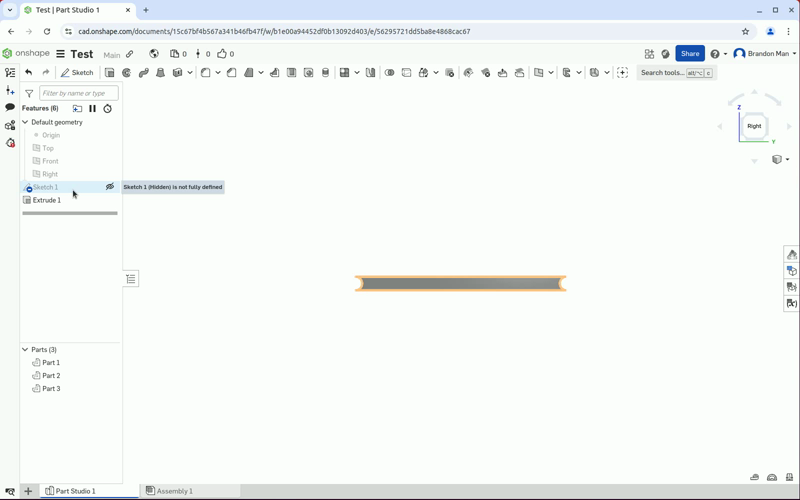
click(73, 189)
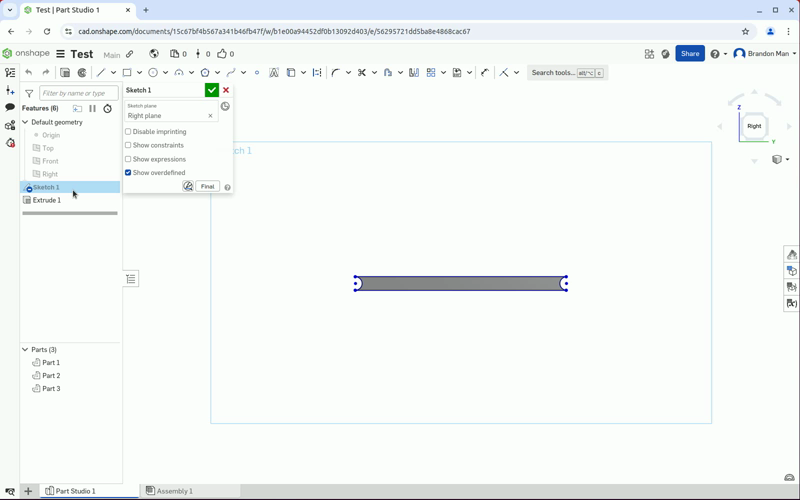
mouse_move(229, 92)
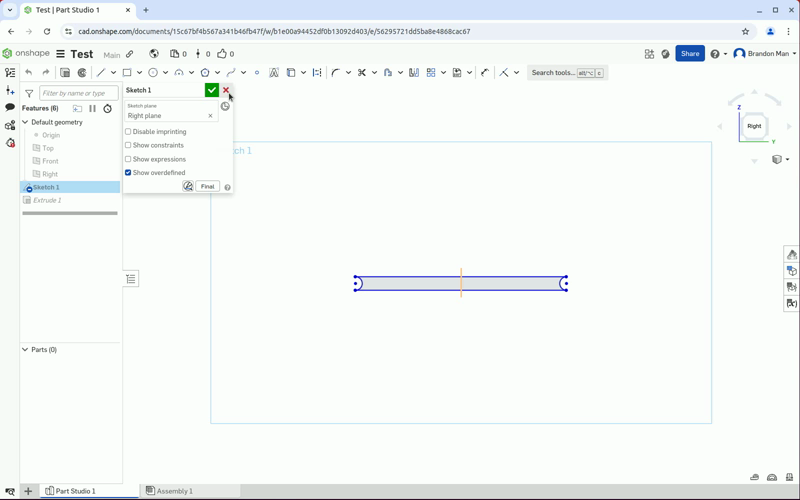
click(229, 92)
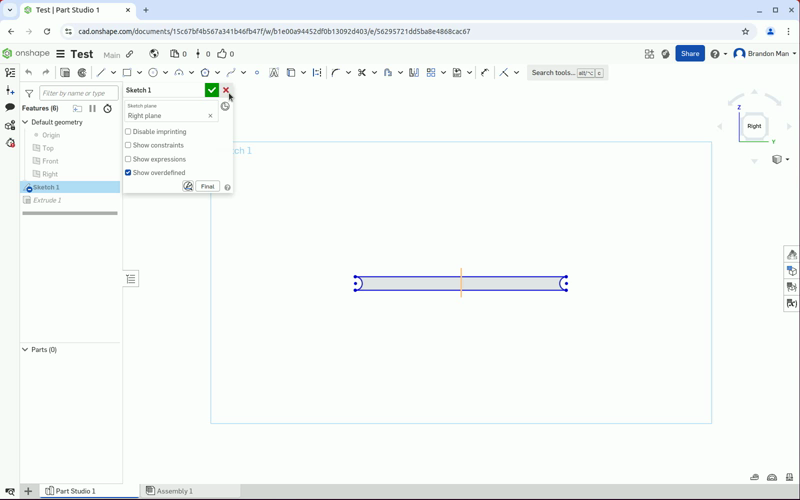
key(shift+s)
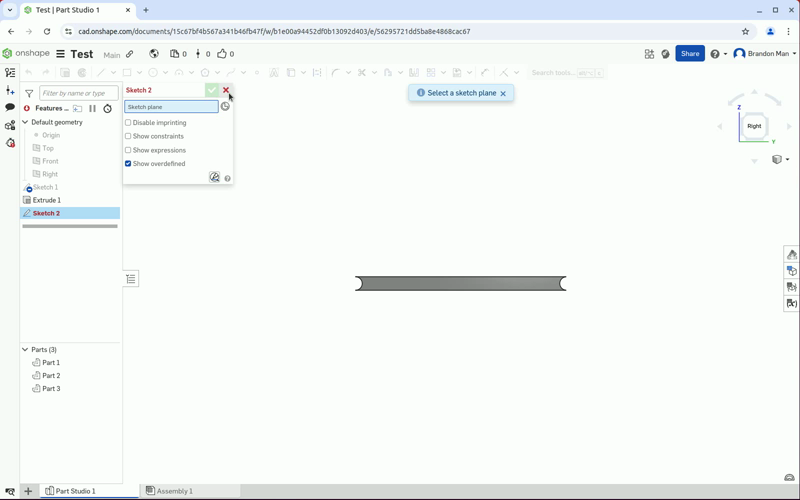
mouse_move(73, 176)
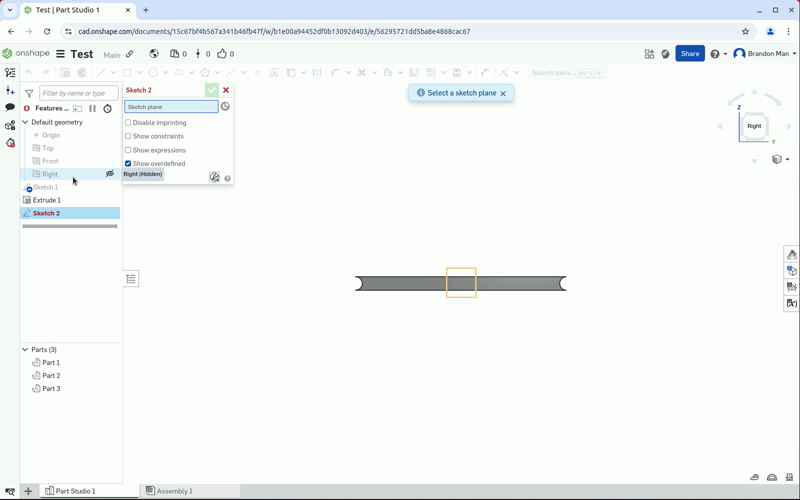
click(73, 176)
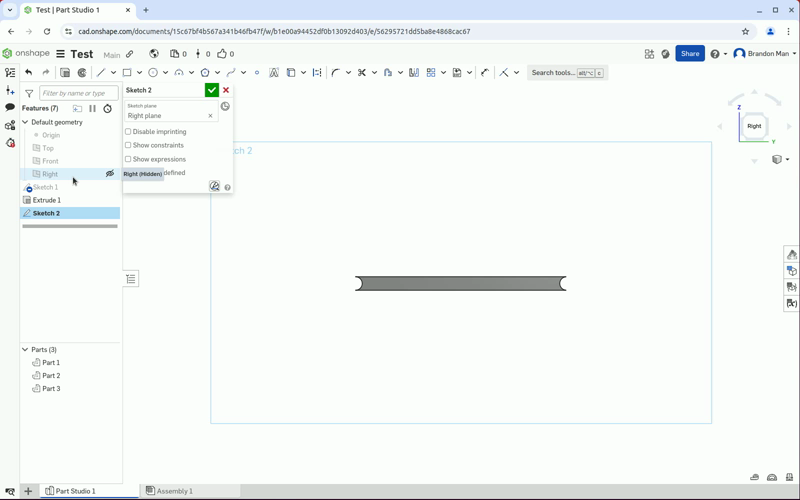
mouse_move(73, 352)
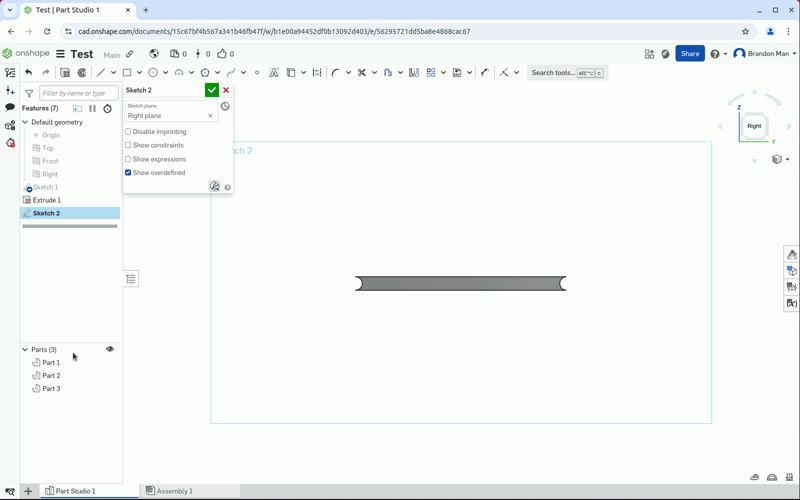
key(y)
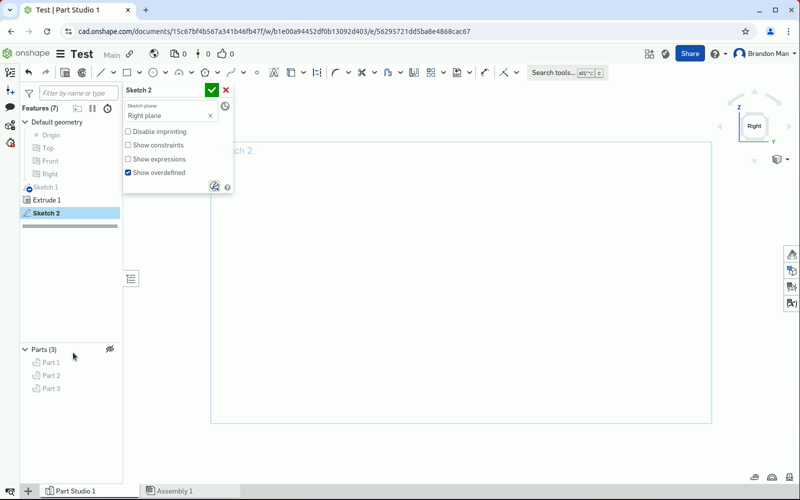
key(a)
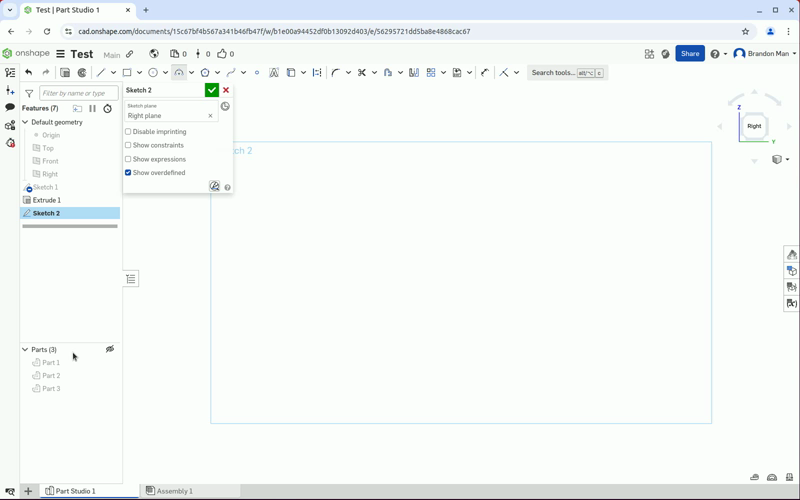
key_down(shift)
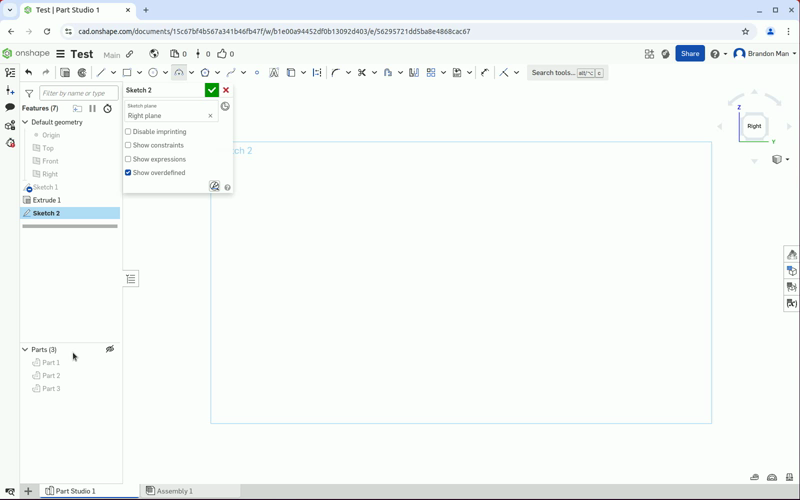
mouse_move(355, 290)
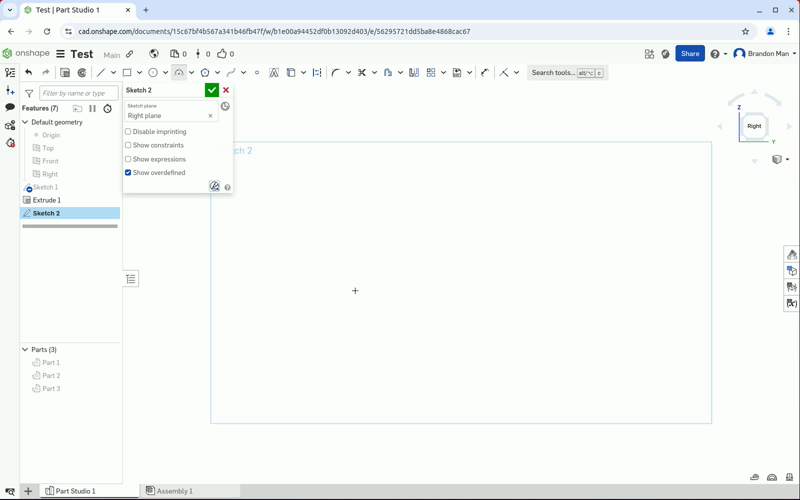
click(355, 290)
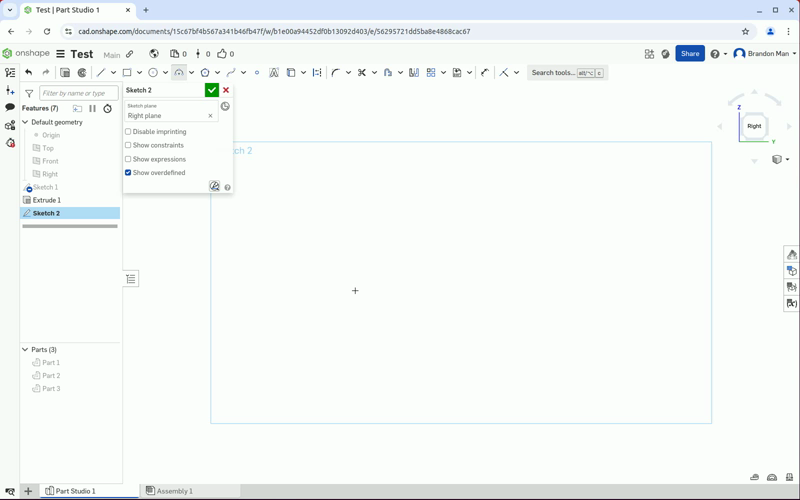
key_up(shift)
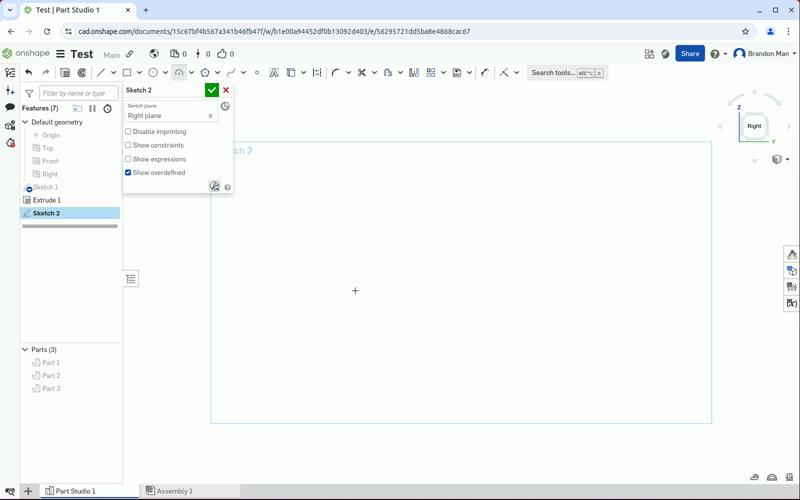
key_down(shift)
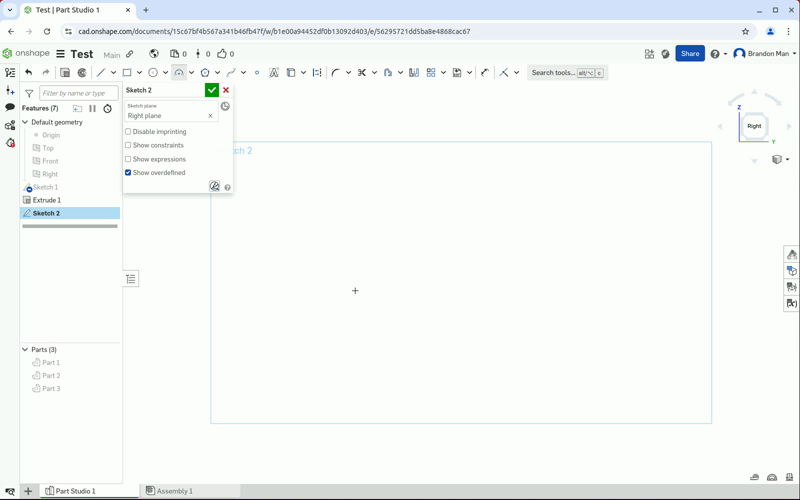
mouse_move(355, 276)
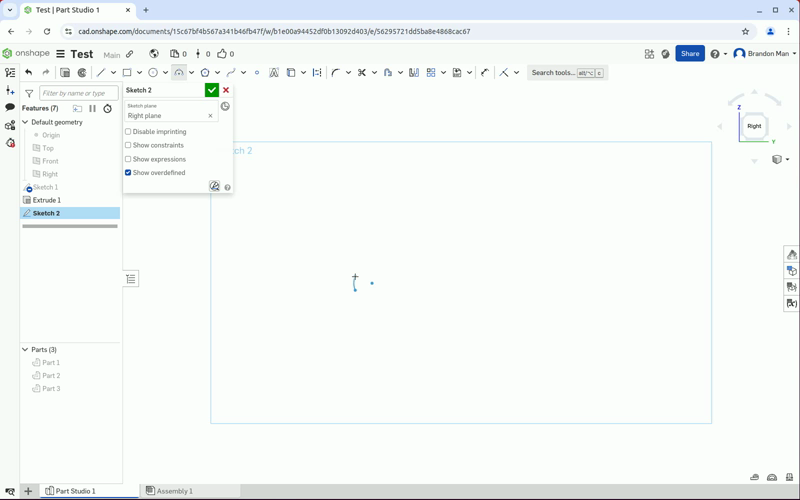
click(355, 276)
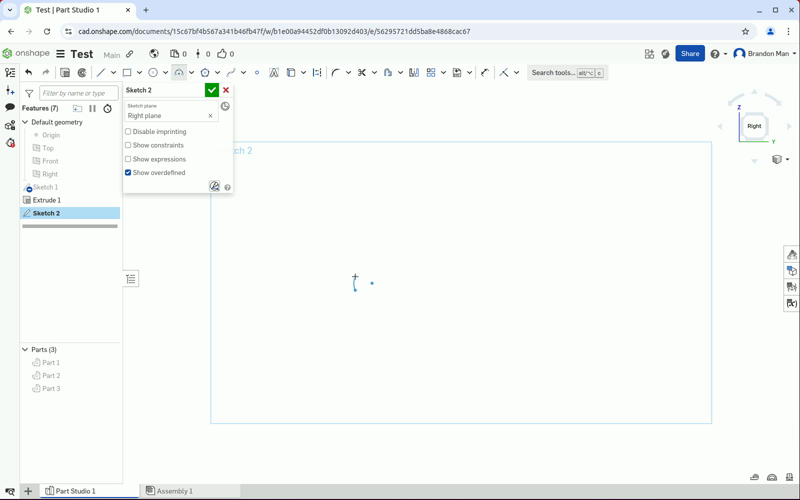
mouse_move(362, 282)
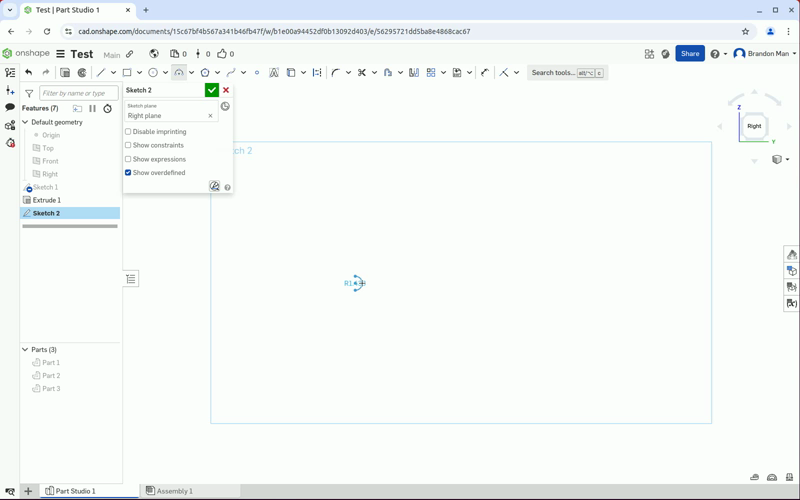
click(362, 282)
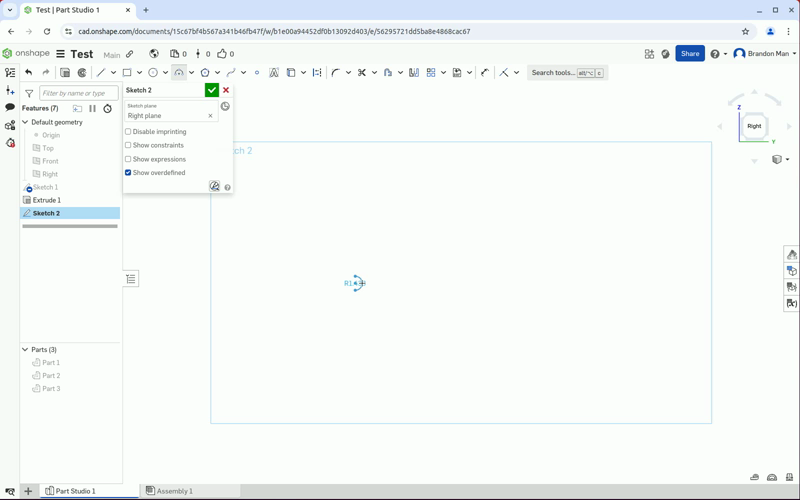
key_up(shift)
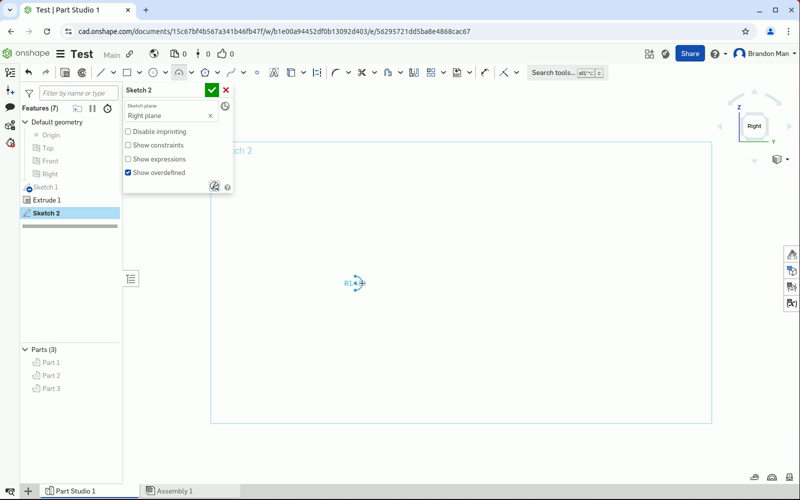
key(esc)
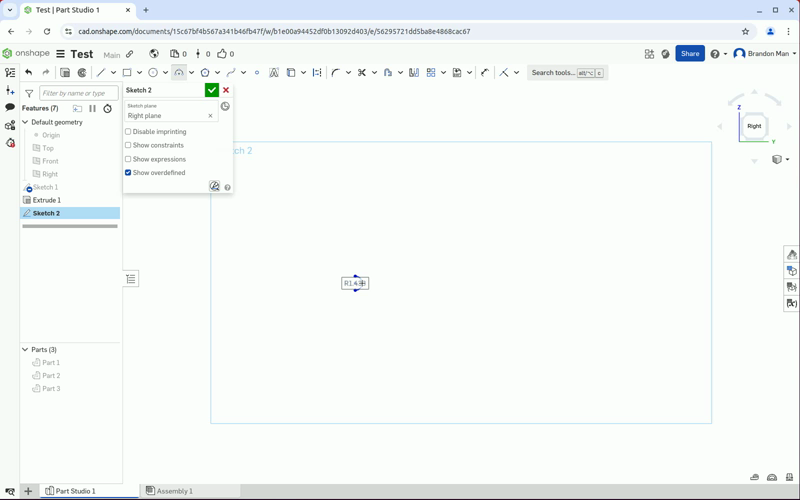
key(l)
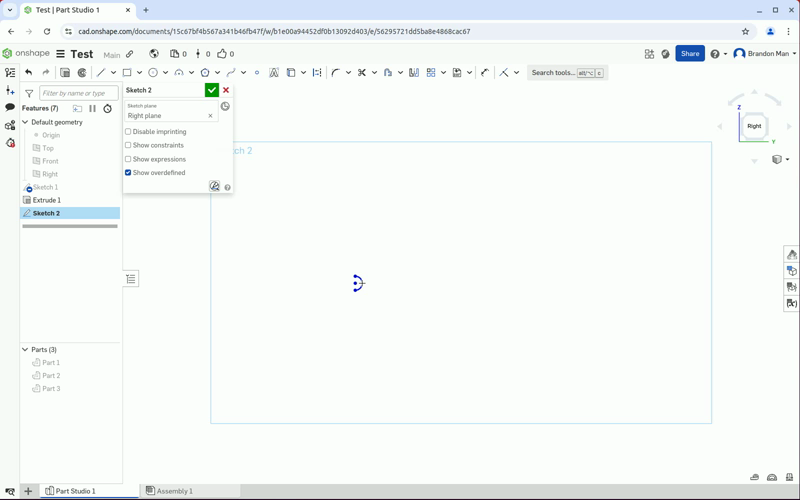
mouse_move(355, 276)
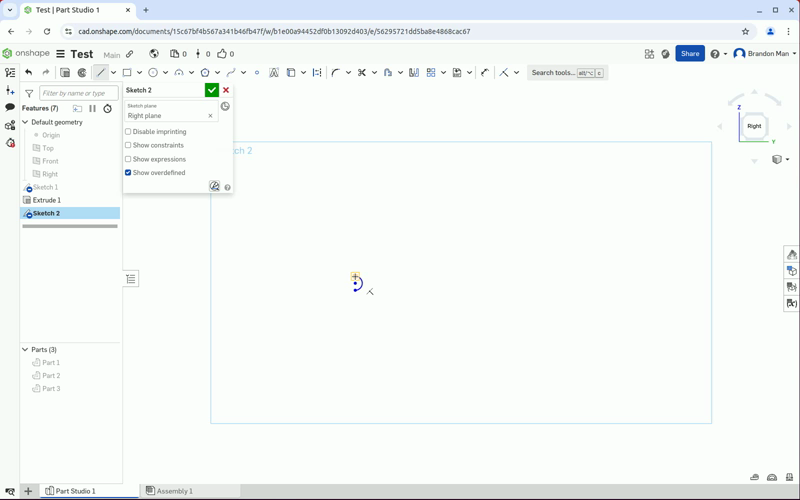
click(355, 276)
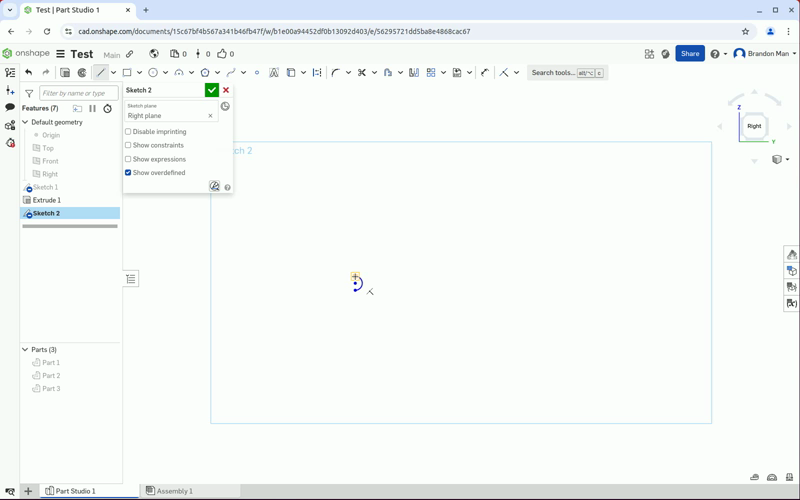
mouse_move(385, 276)
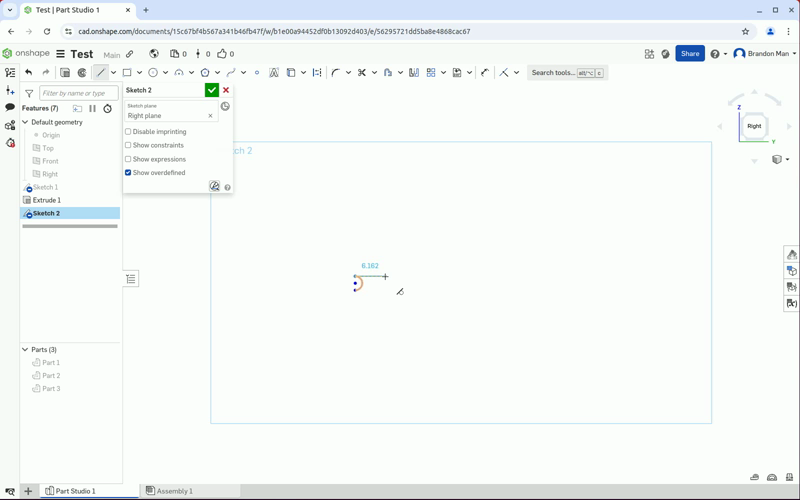
key_down(shift)
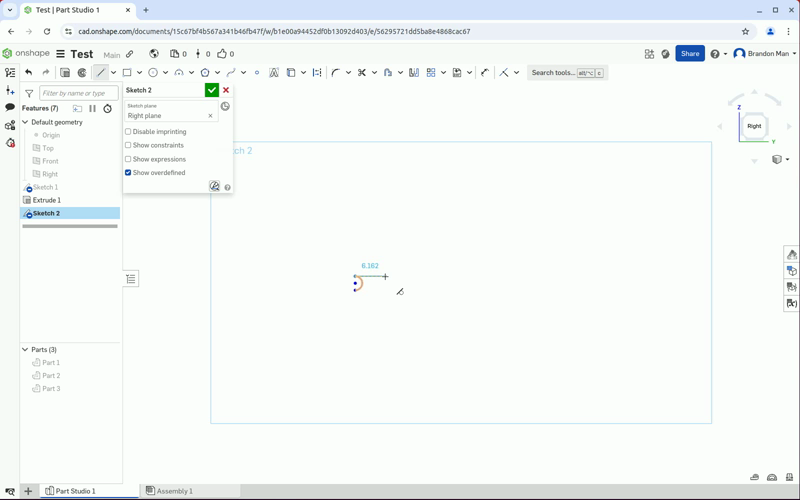
mouse_move(355, 290)
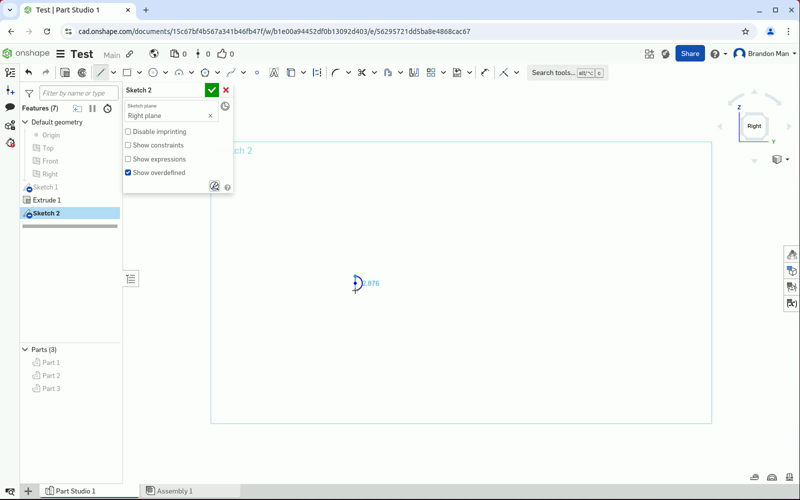
key_up(shift)
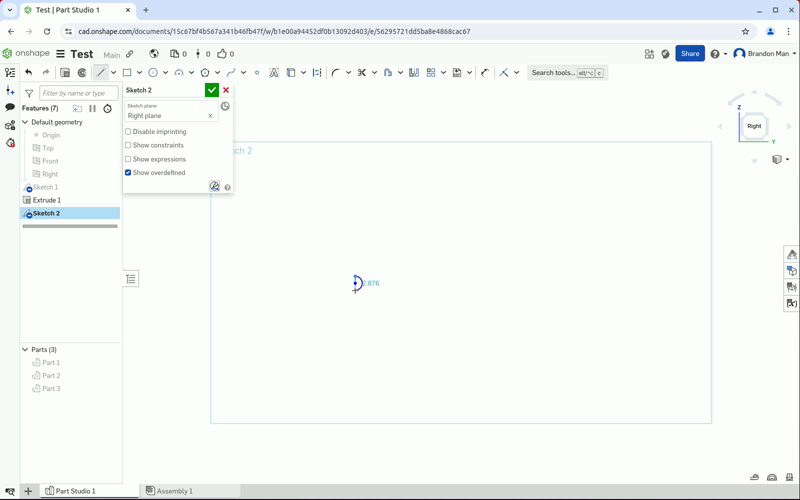
click(355, 290)
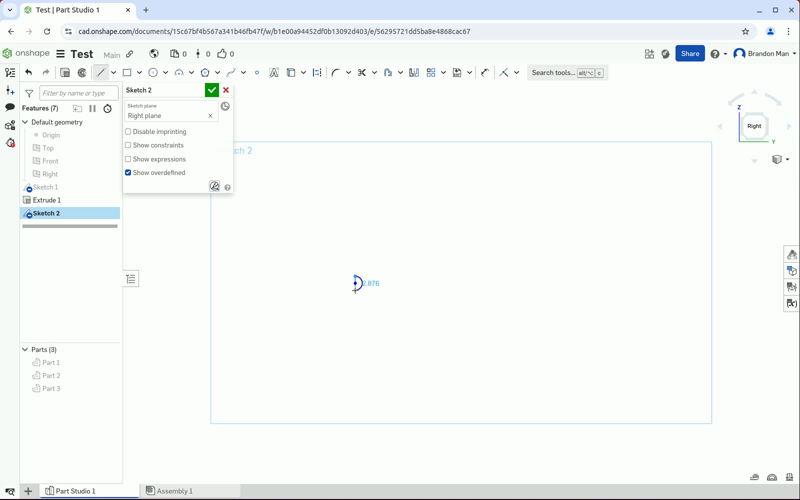
key(esc)
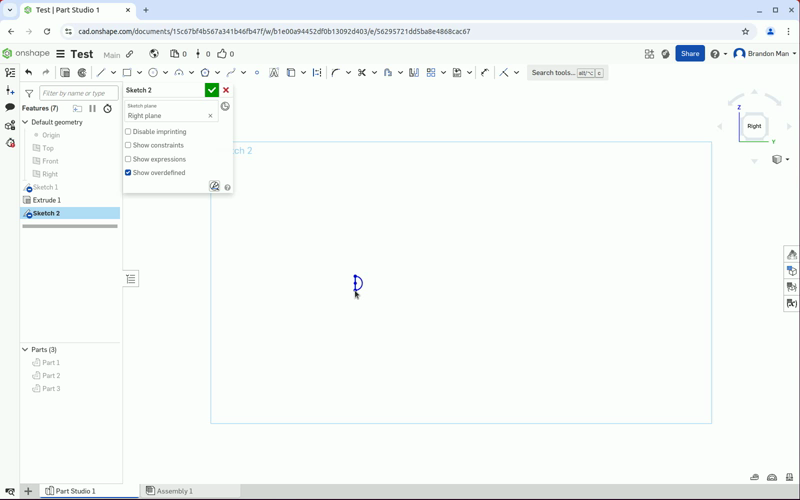
mouse_move(358, 287)
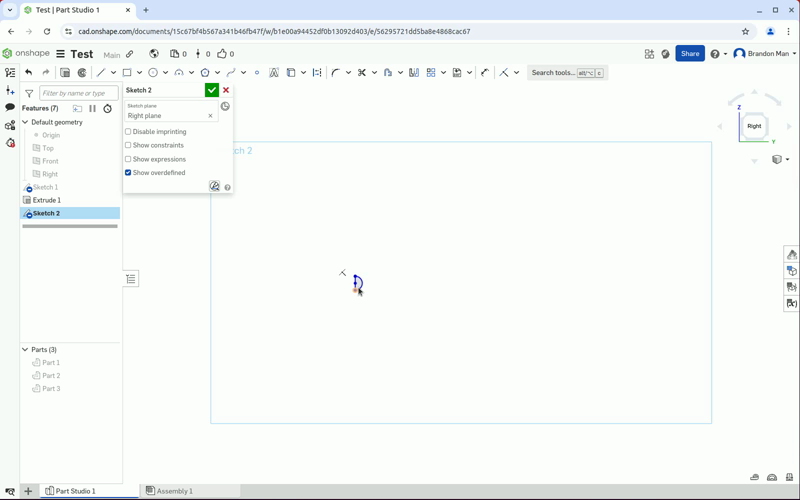
scroll(6)
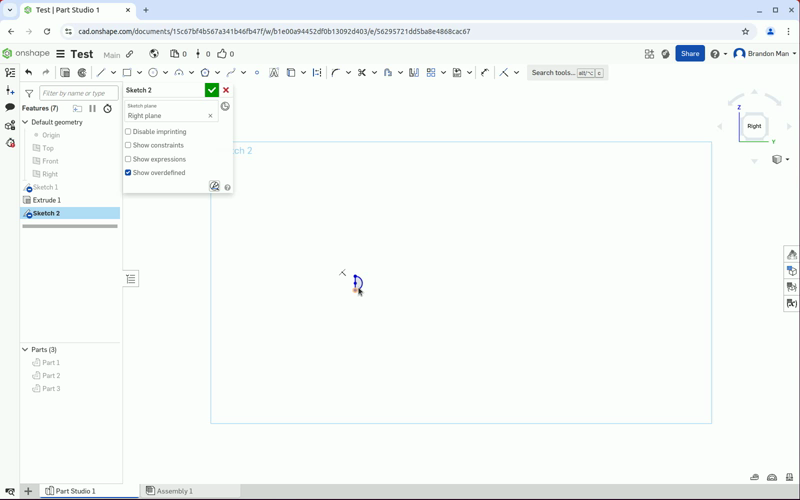
scroll(6)
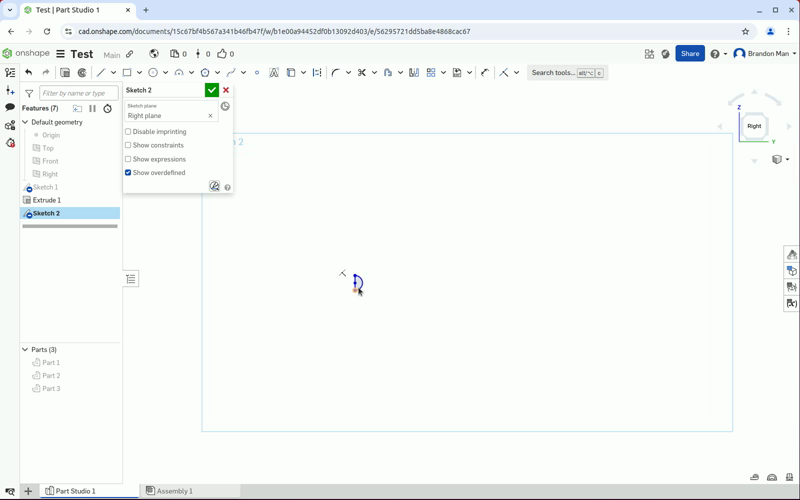
scroll(6)
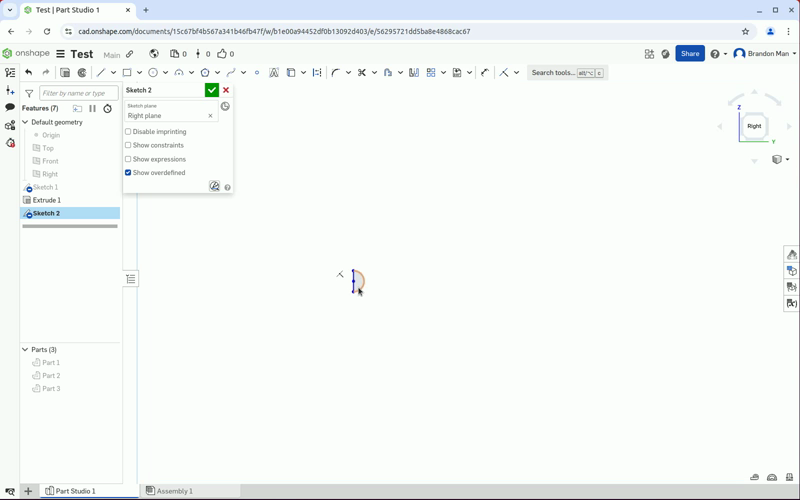
scroll(6)
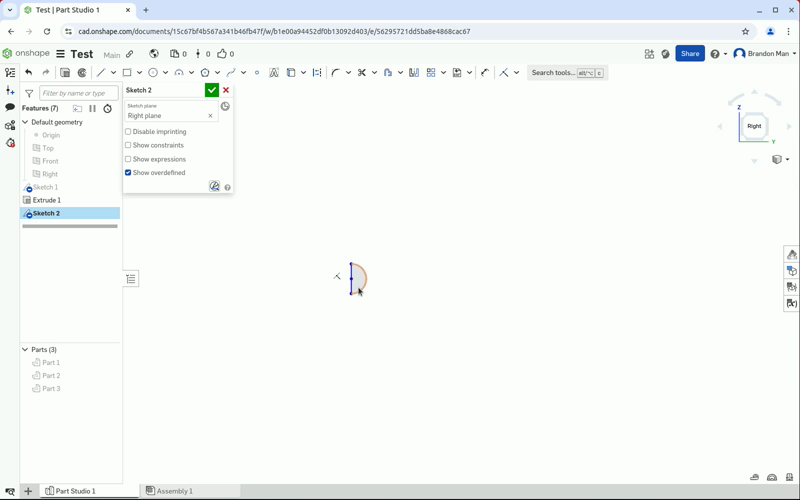
scroll(6)
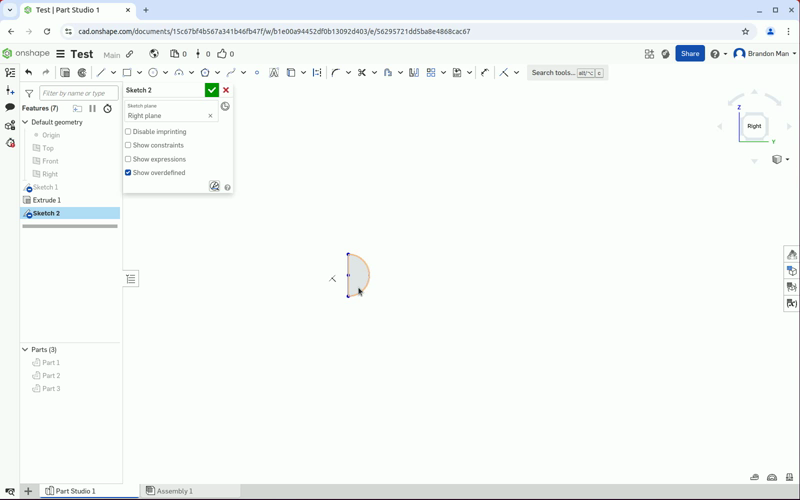
scroll(6)
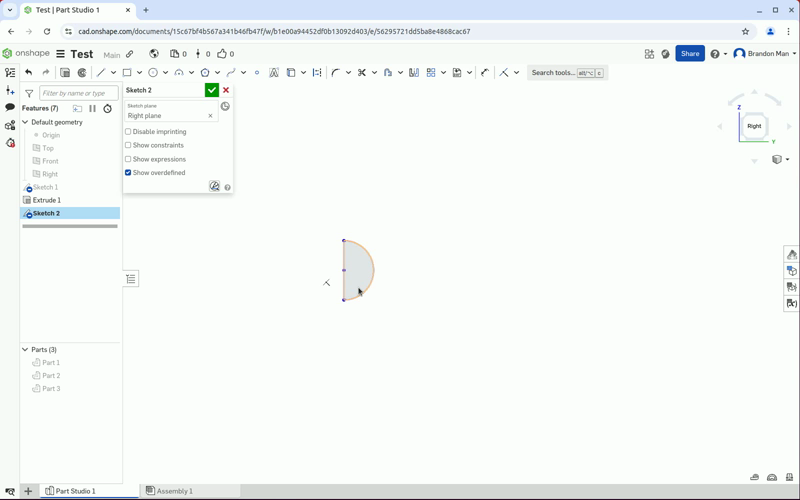
scroll(6)
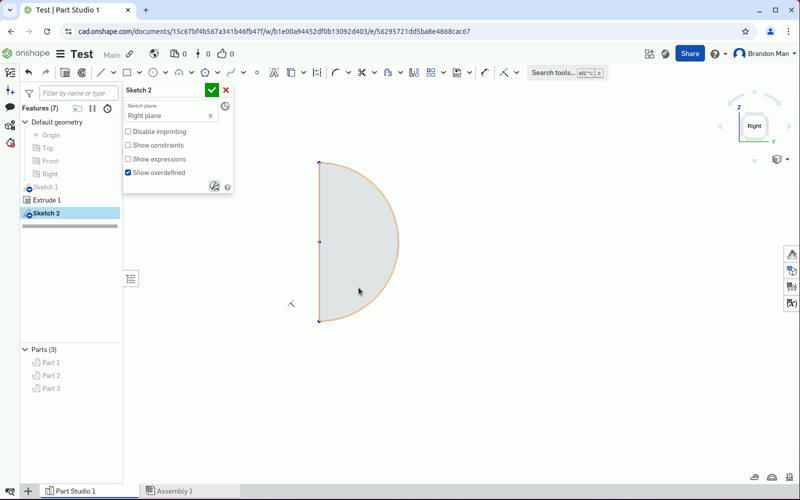
click(358, 287)
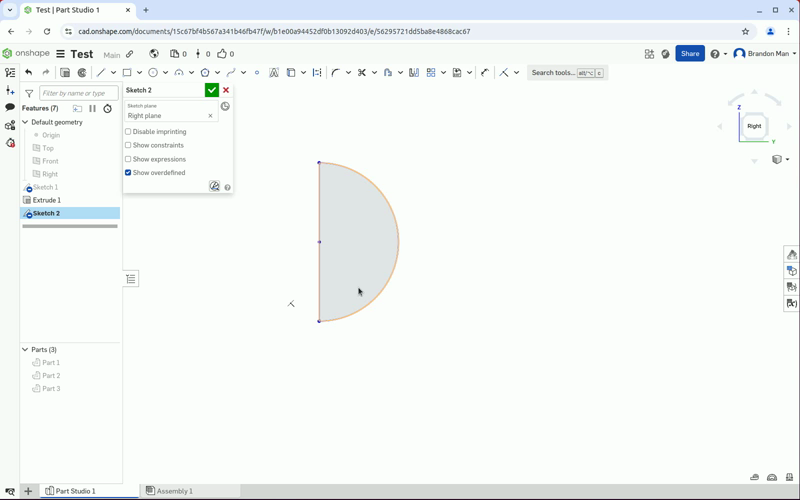
scroll(-6)
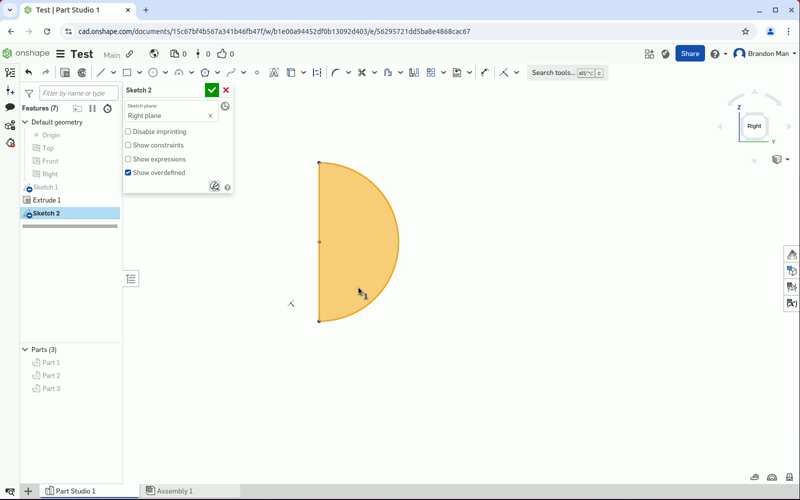
scroll(-6)
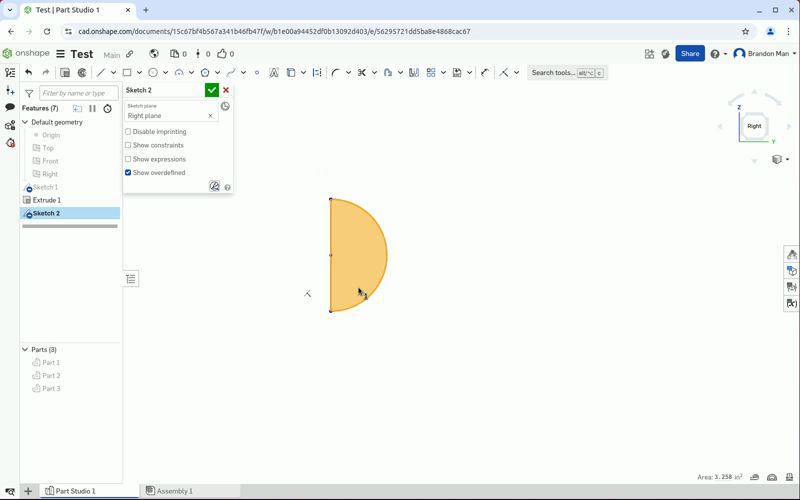
scroll(-6)
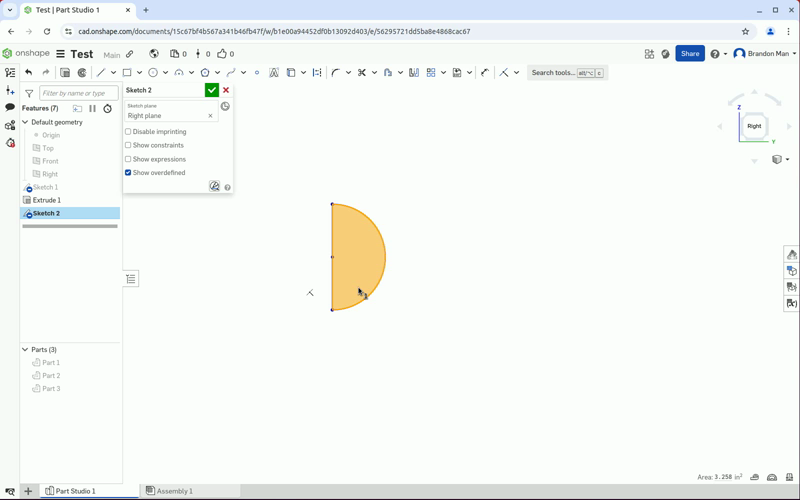
scroll(-6)
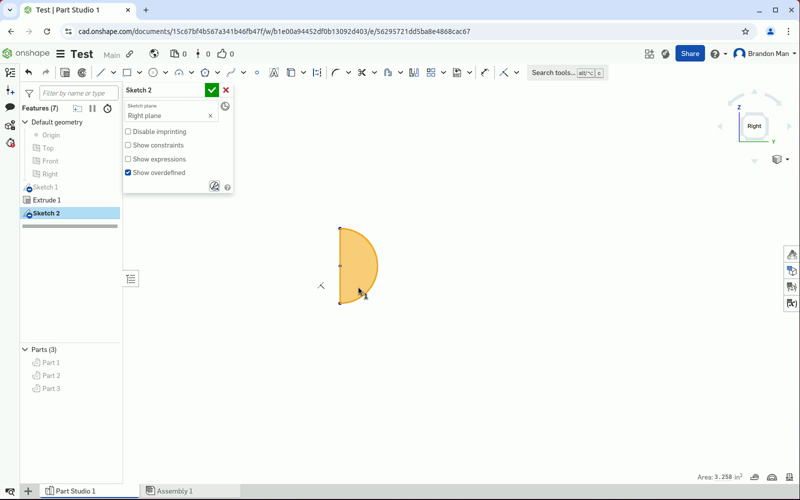
scroll(-6)
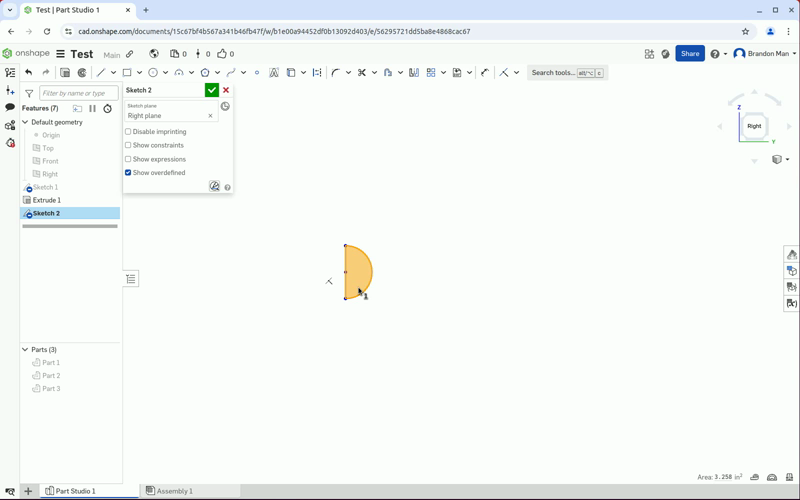
scroll(-6)
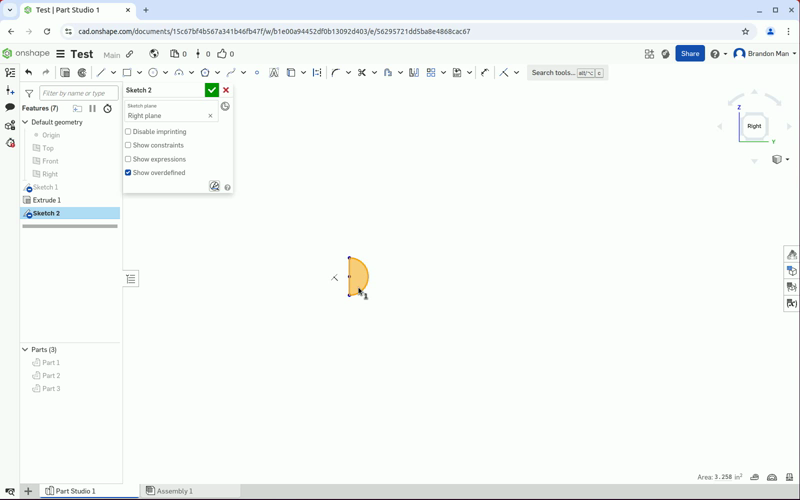
scroll(-6)
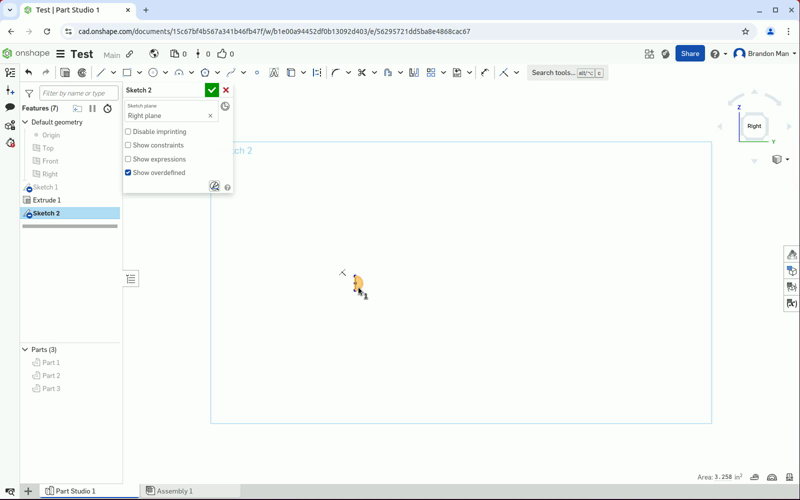
mouse_move(73, 352)
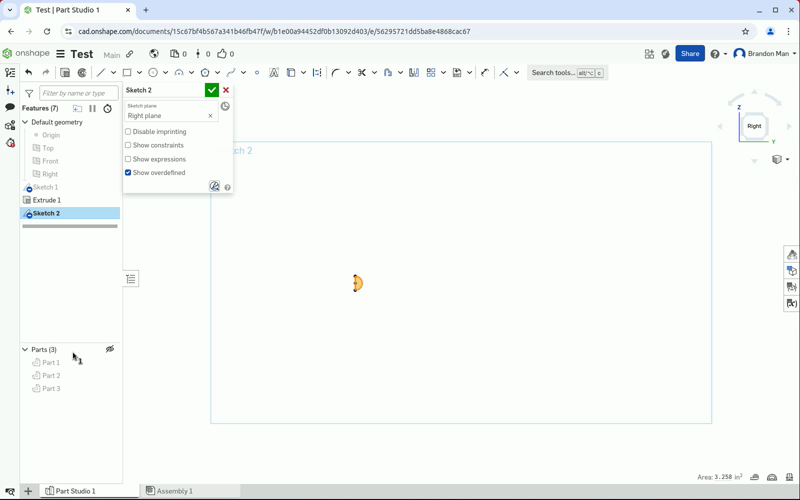
key(shift+y)
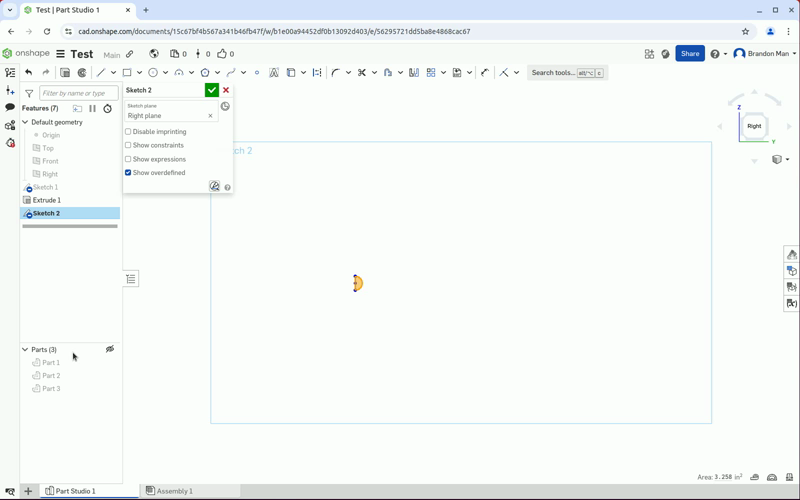
key(shift+e)
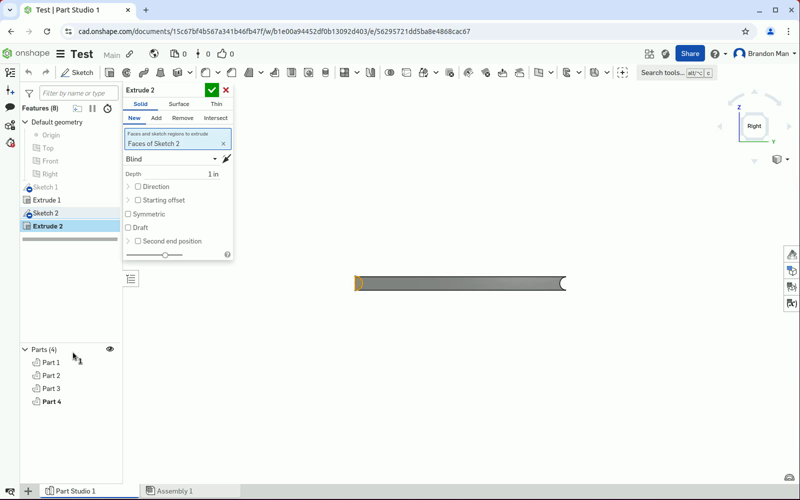
mouse_move(143, 106)
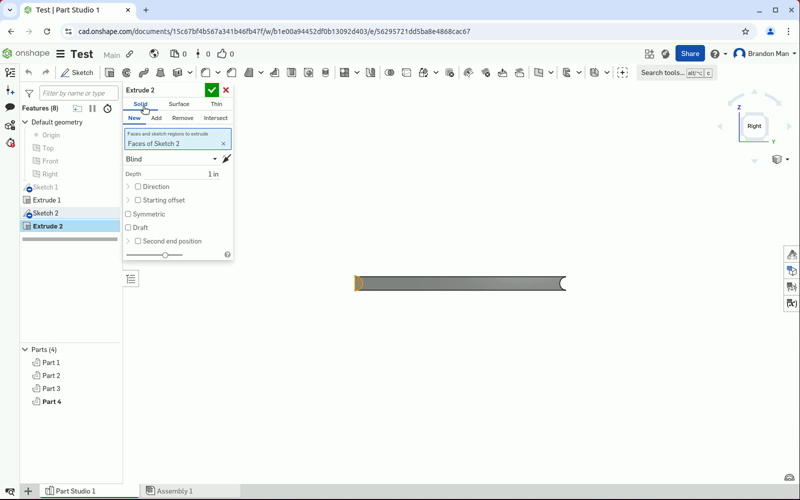
click(143, 106)
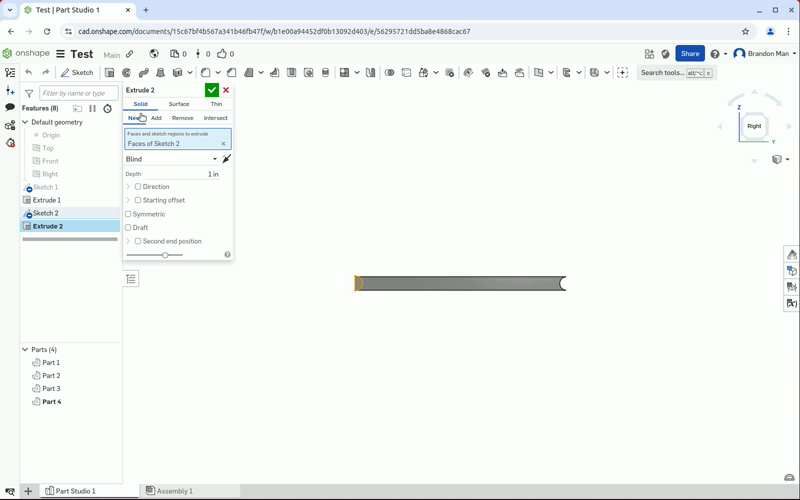
mouse_move(137, 120)
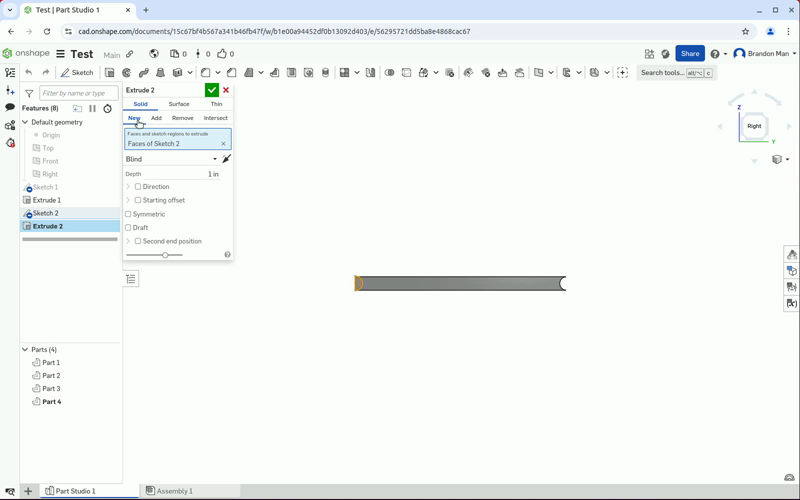
click(137, 120)
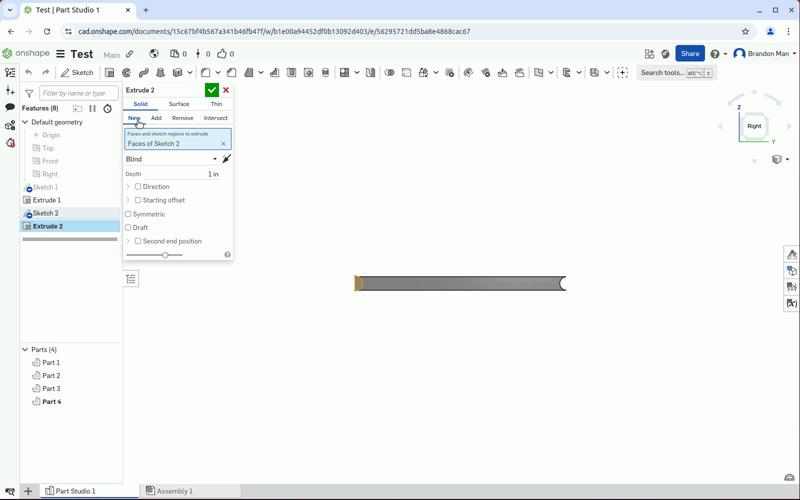
key(tab, 4)
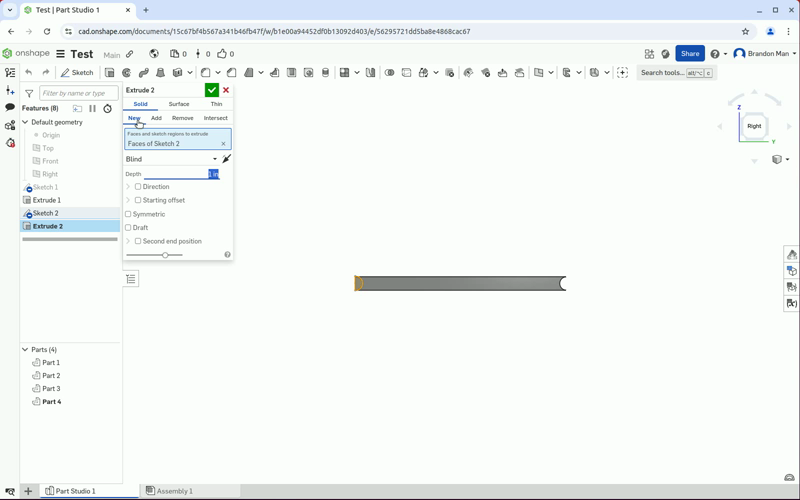
text(3.37)
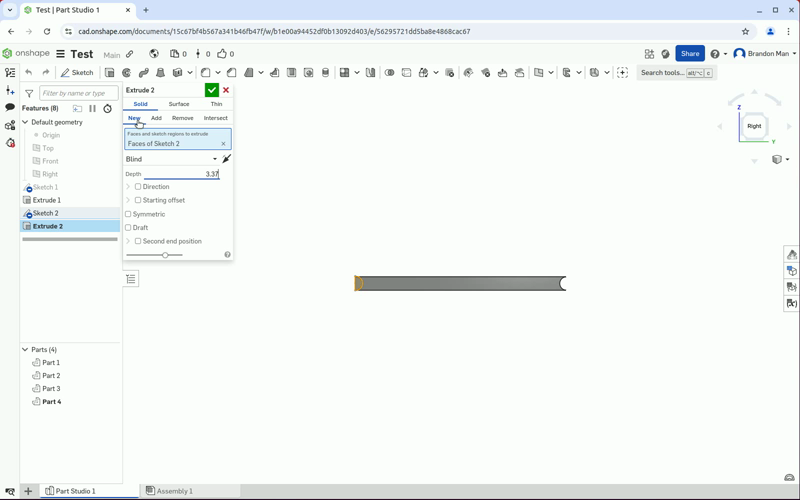
key(enter)
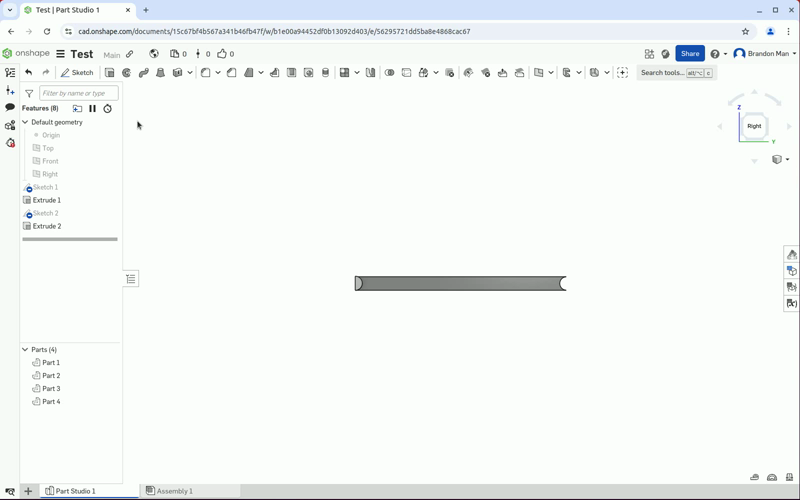
key(shift+h)
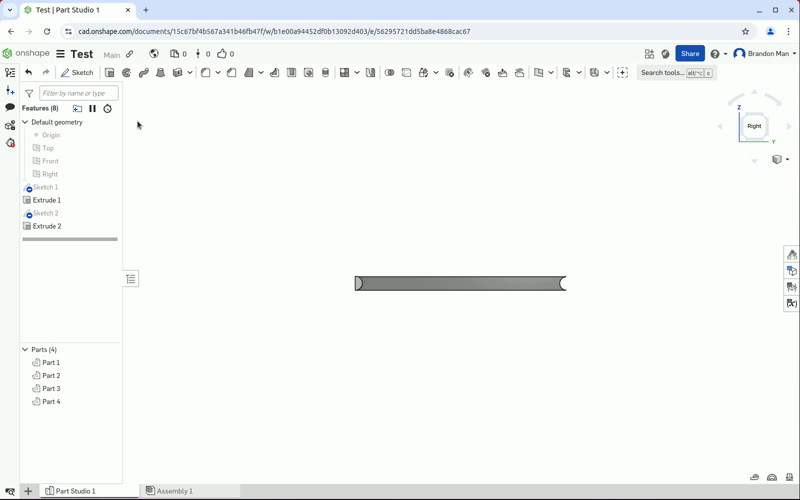
key(shift+h)
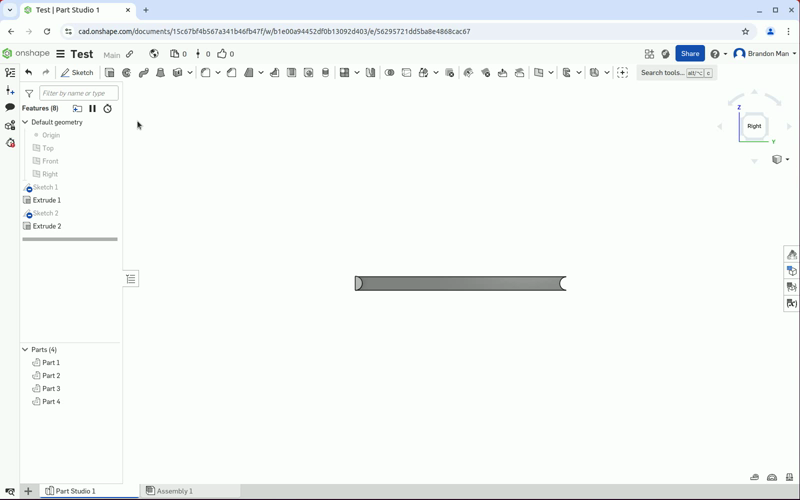
mouse_move(73, 189)
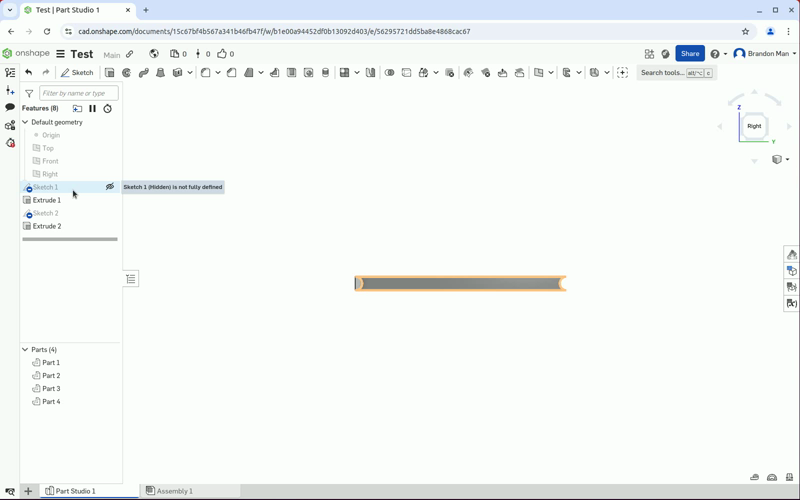
click(73, 189)
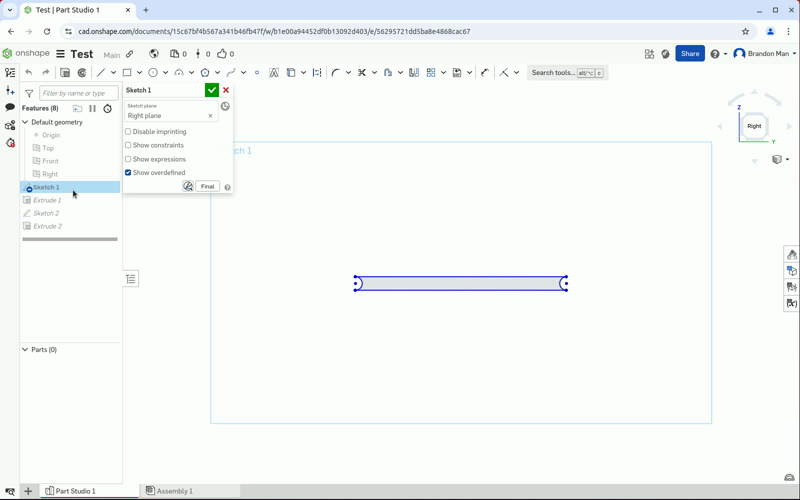
mouse_move(229, 92)
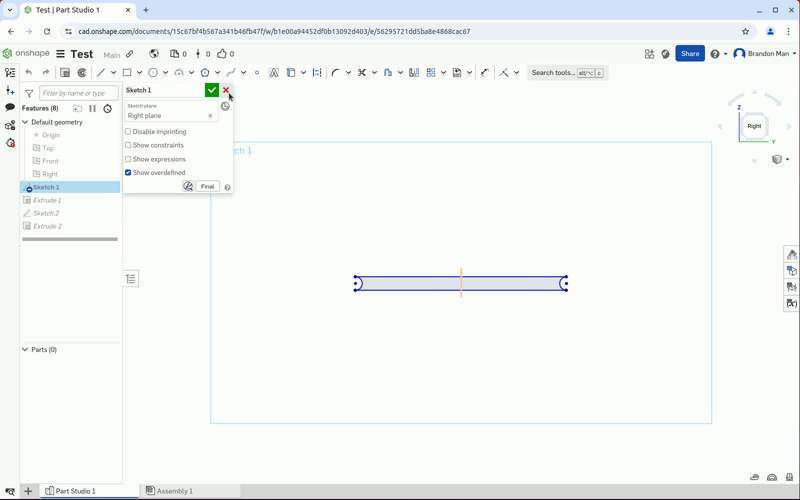
click(229, 92)
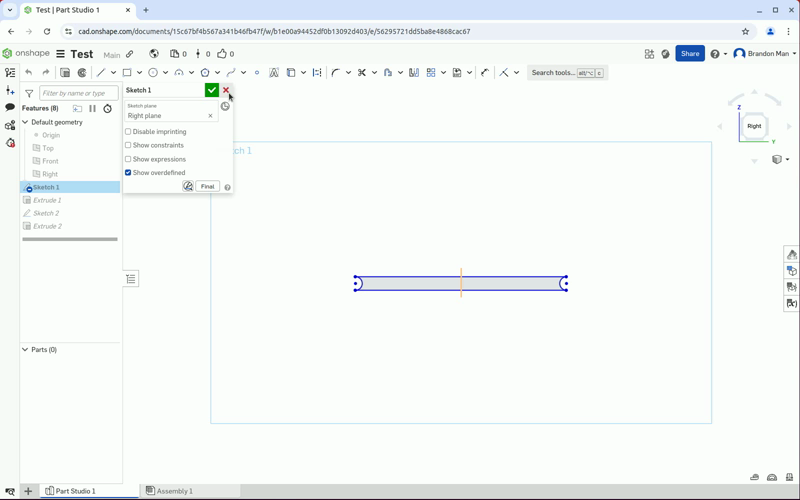
key(shift+s)
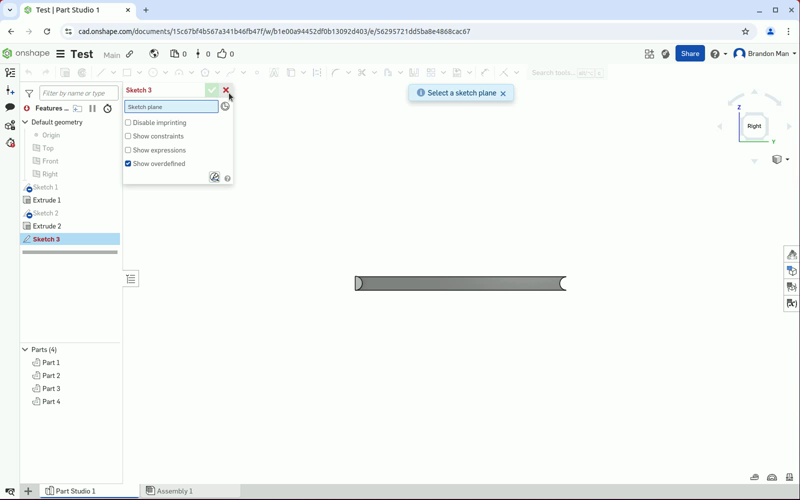
mouse_move(73, 176)
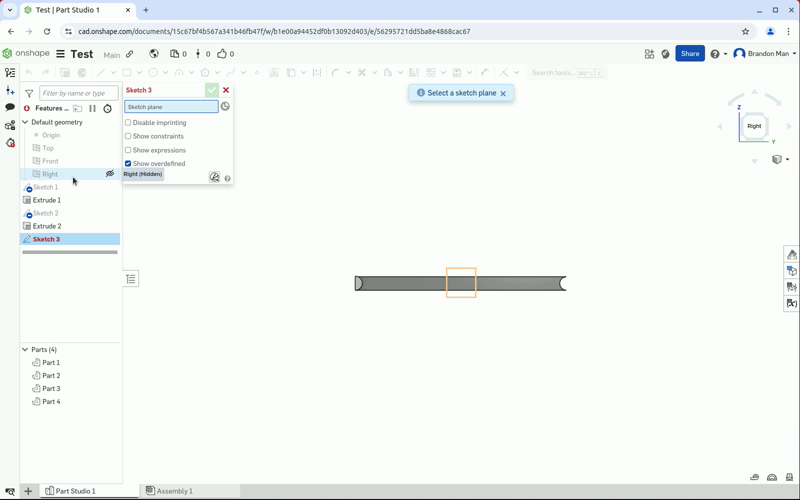
click(73, 176)
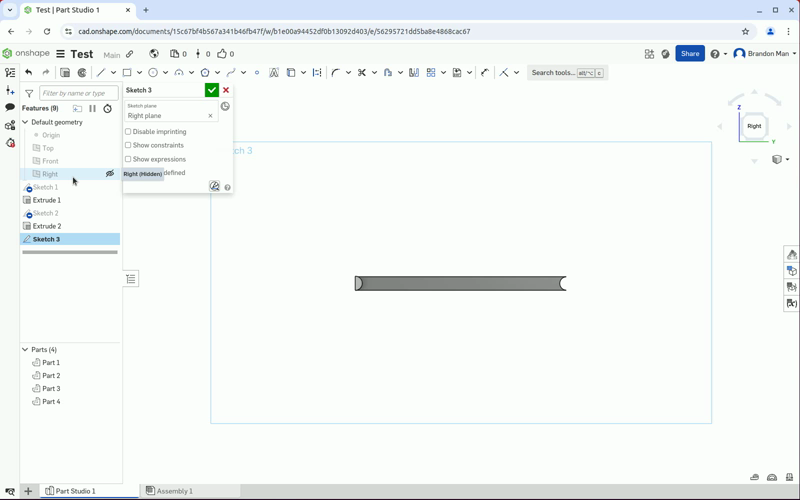
mouse_move(73, 352)
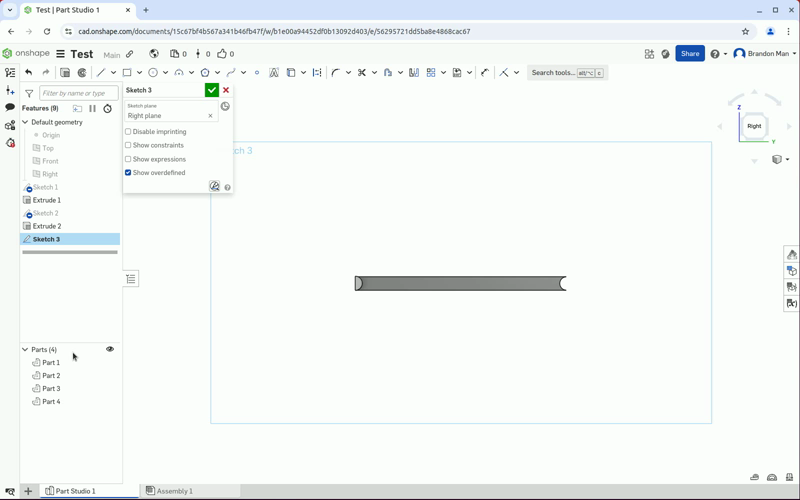
key(y)
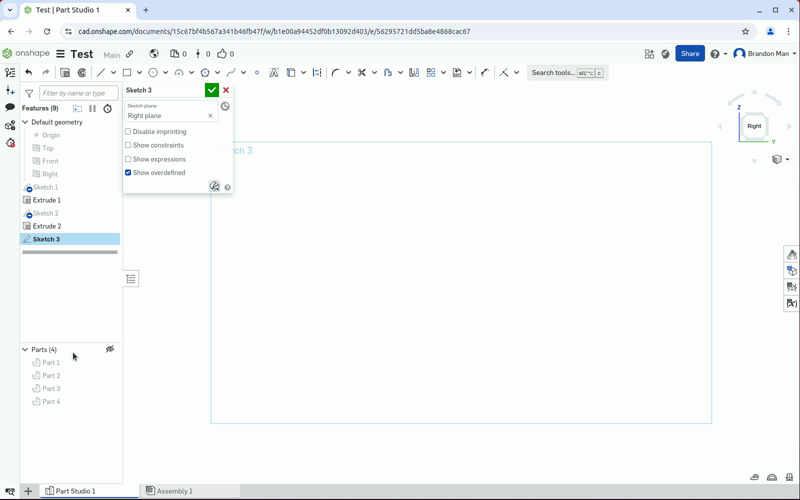
key(l)
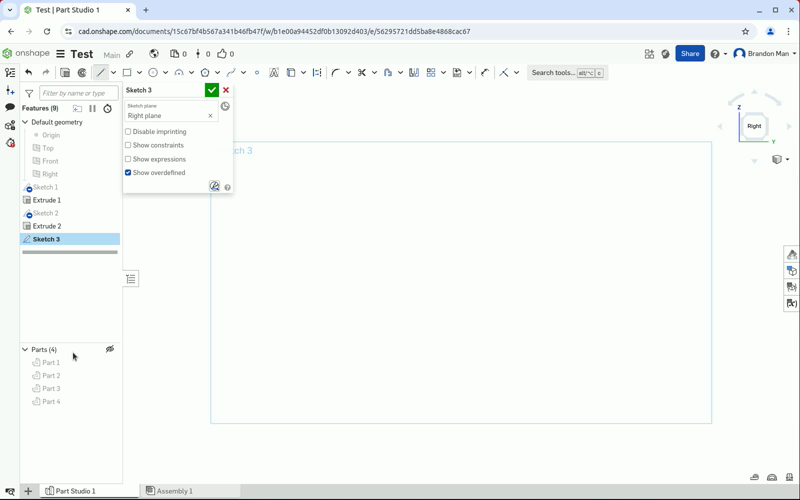
key_down(shift)
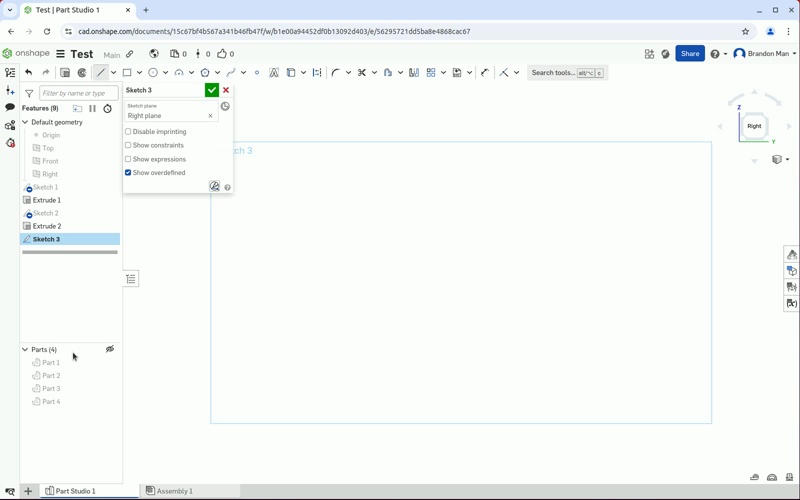
mouse_move(355, 290)
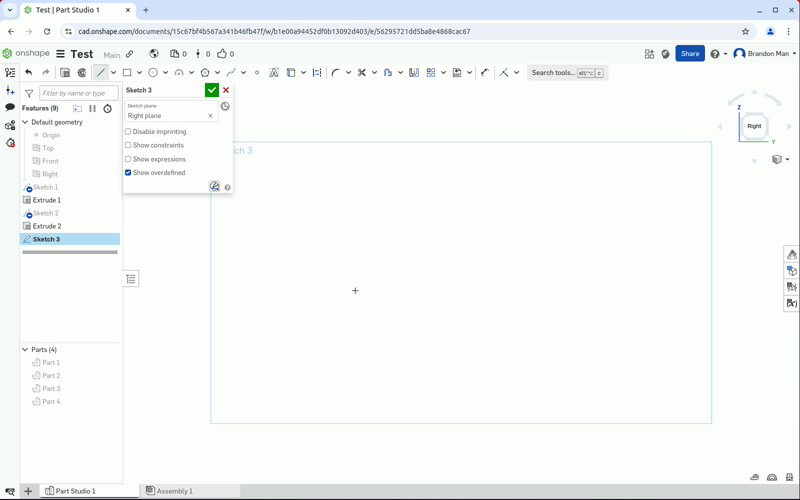
click(355, 290)
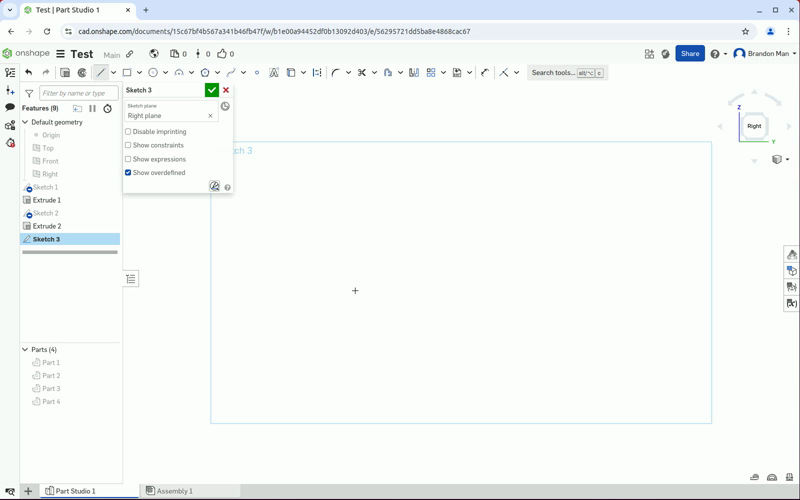
key_up(shift)
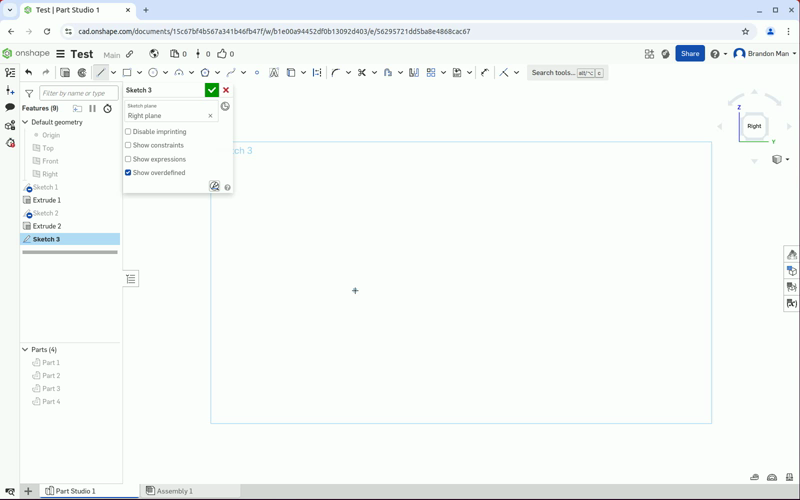
key_down(shift)
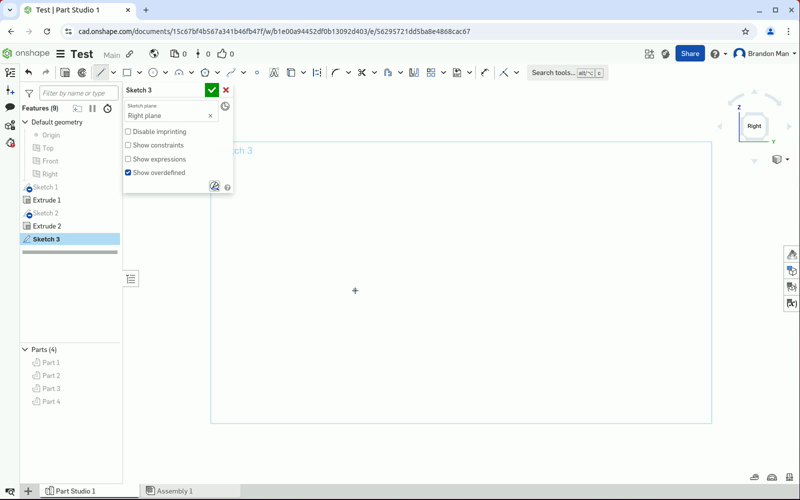
mouse_move(385, 290)
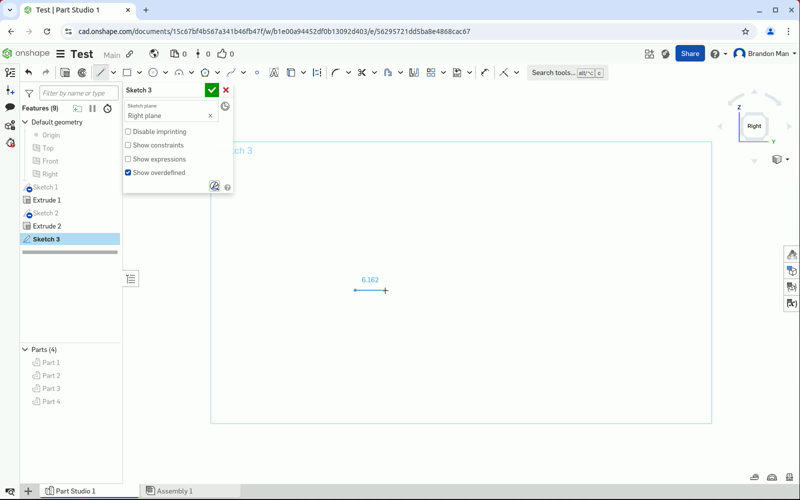
mouse_move(355, 276)
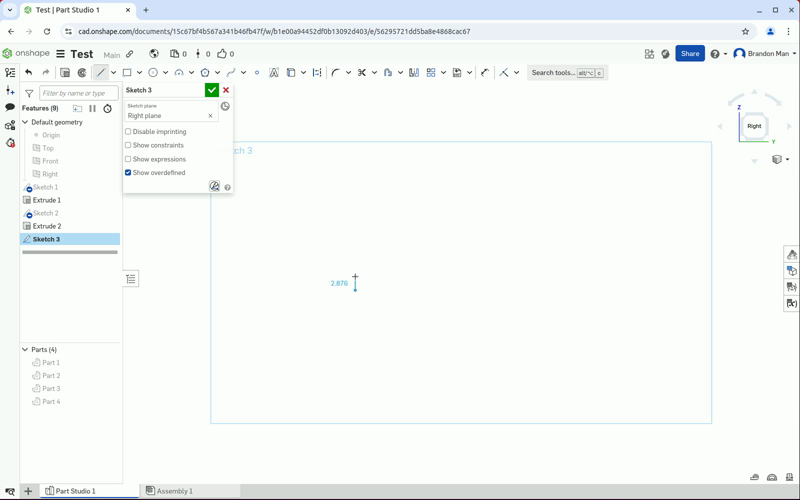
click(355, 276)
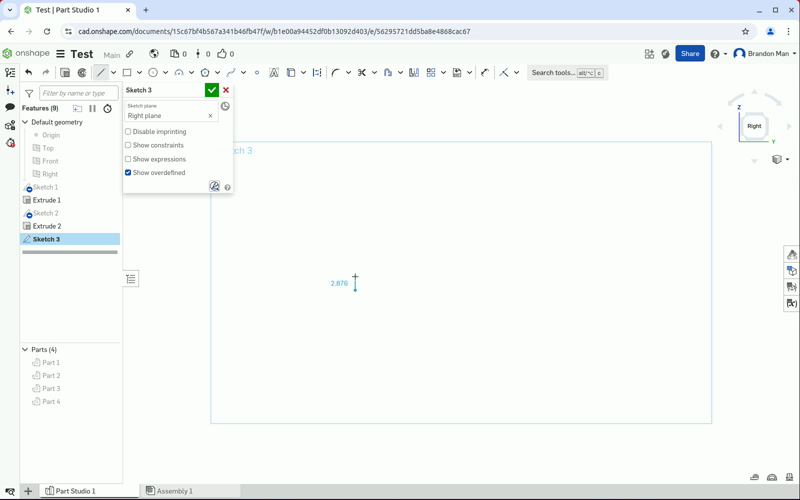
key_up(shift)
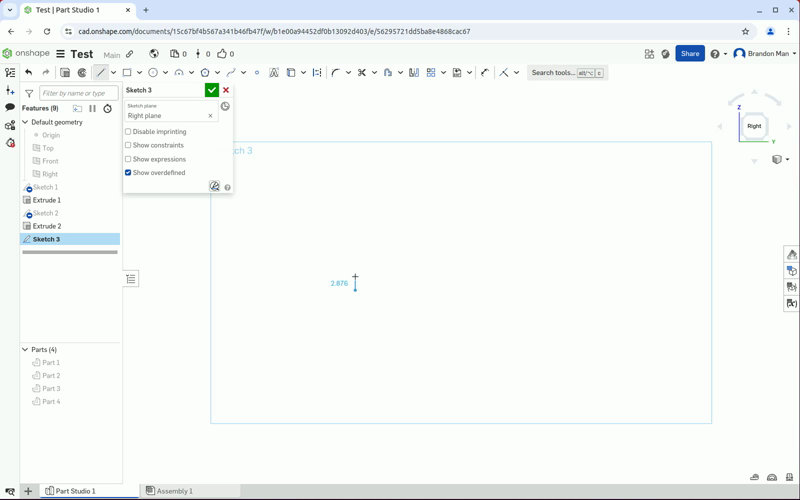
key(esc)
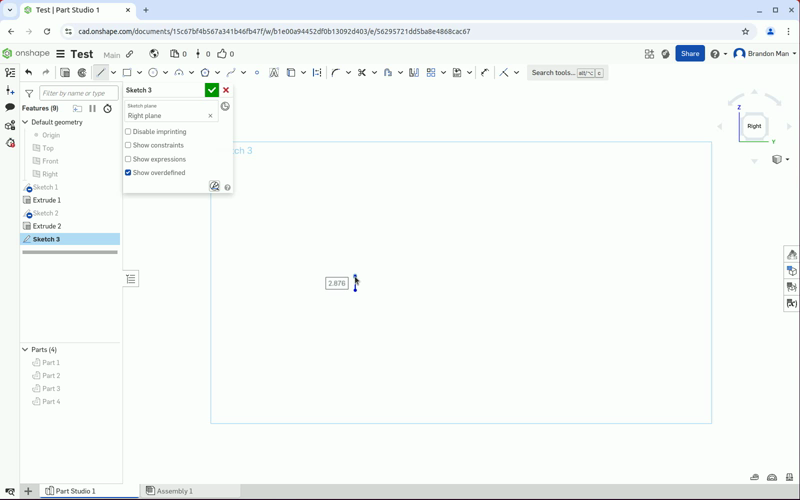
key(a)
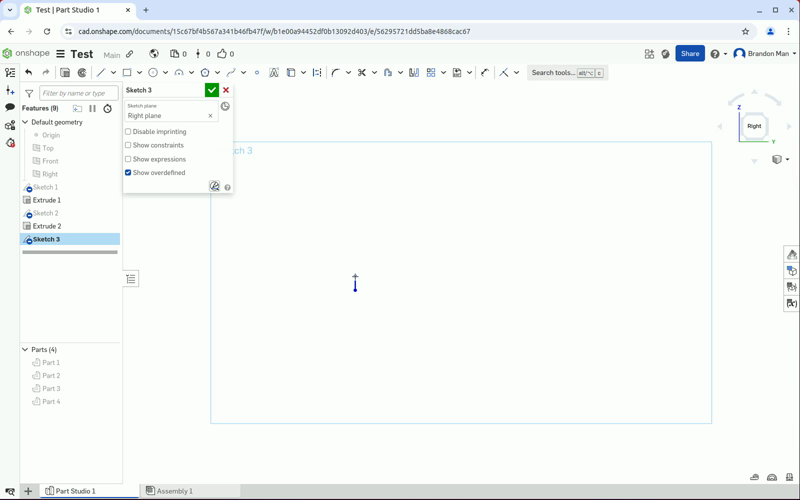
mouse_move(355, 276)
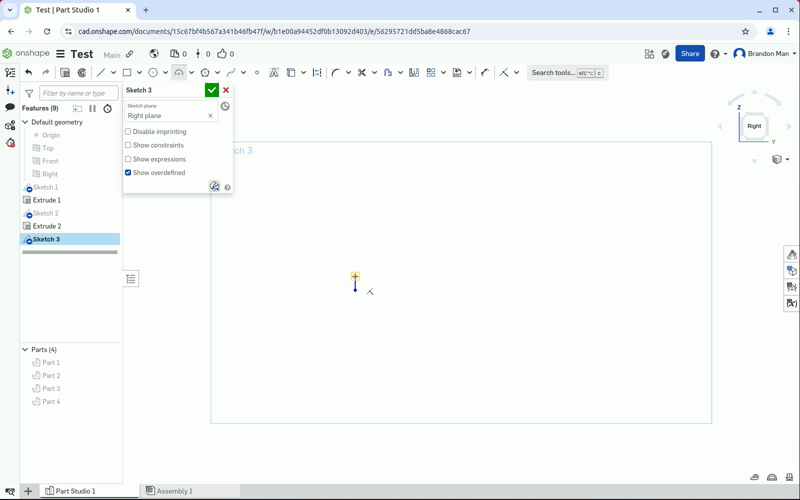
click(355, 276)
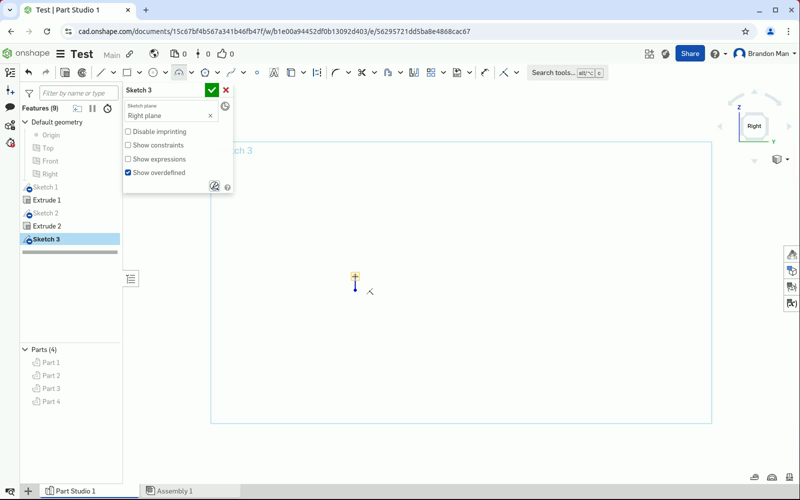
mouse_move(355, 290)
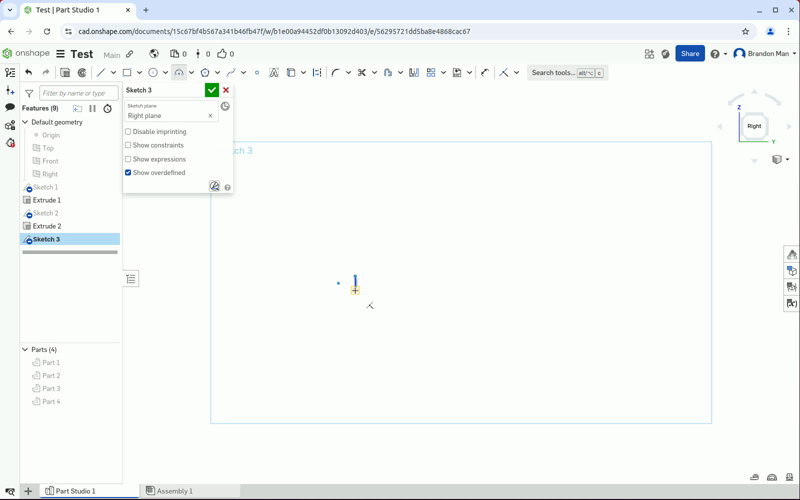
click(355, 290)
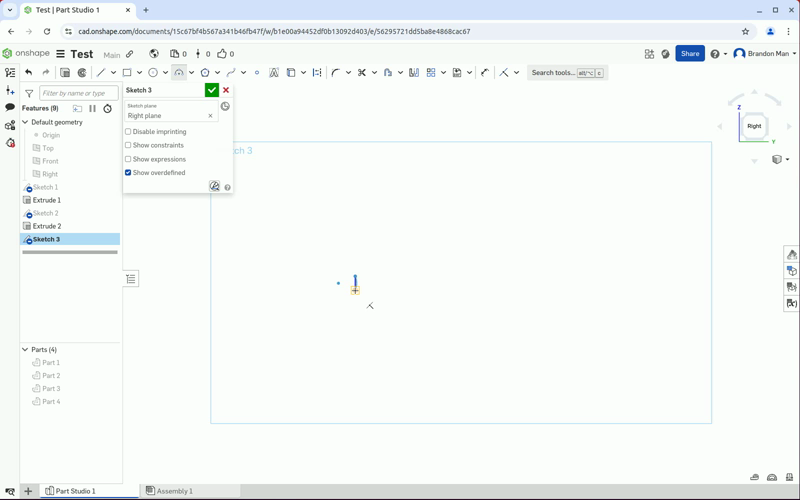
key_down(shift)
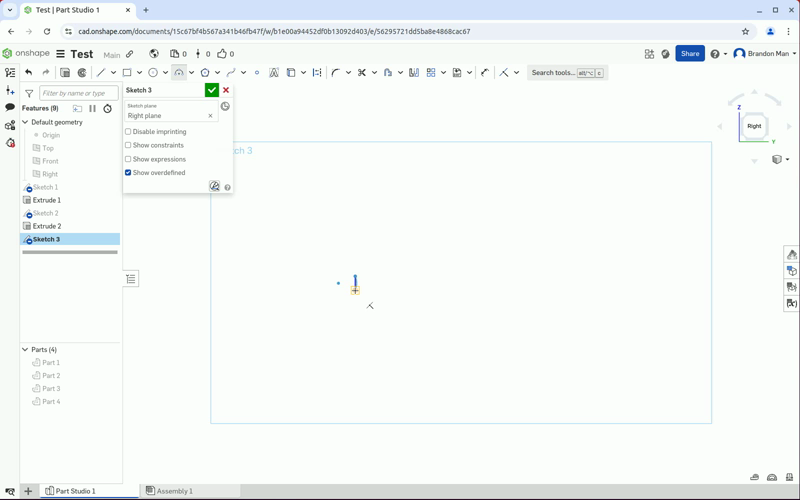
mouse_move(348, 282)
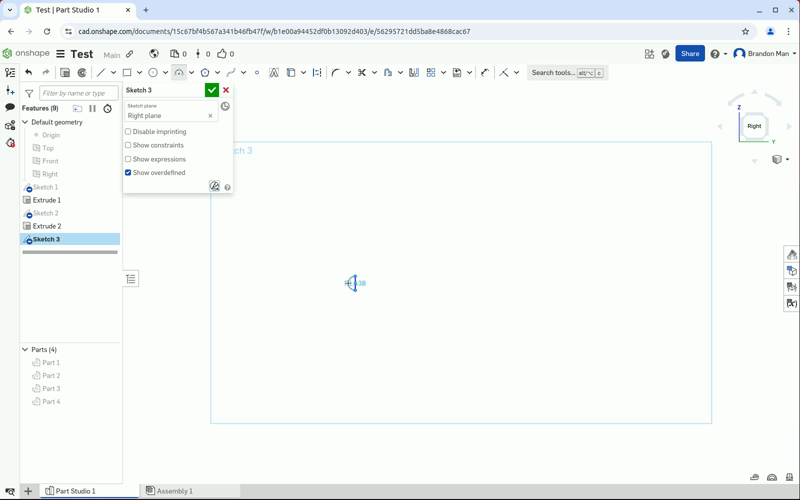
click(348, 282)
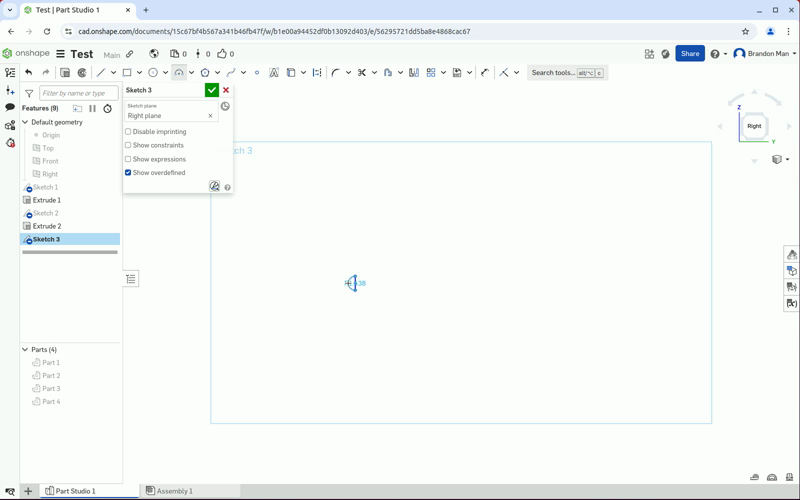
key_up(shift)
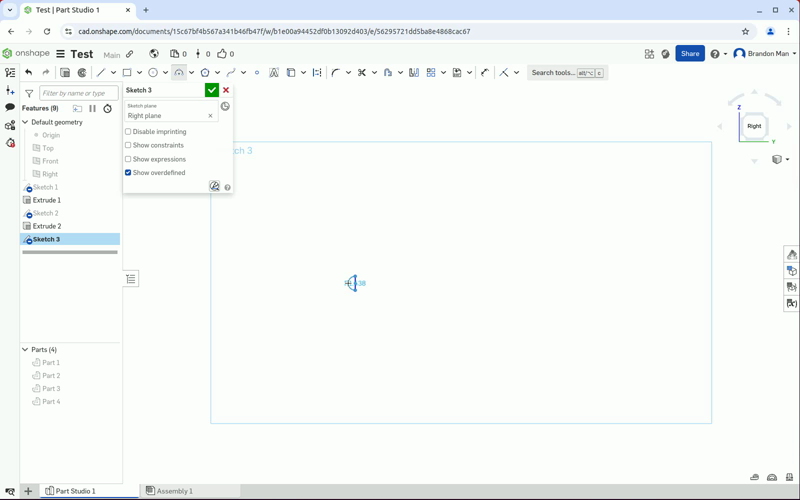
key(esc)
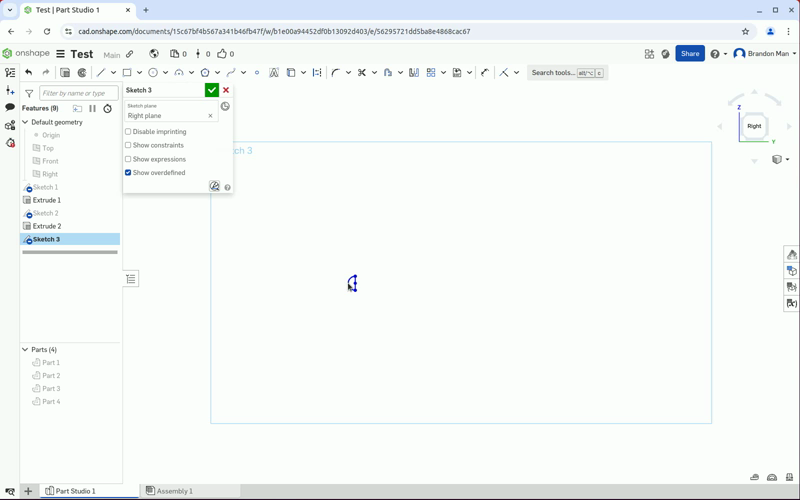
mouse_move(351, 279)
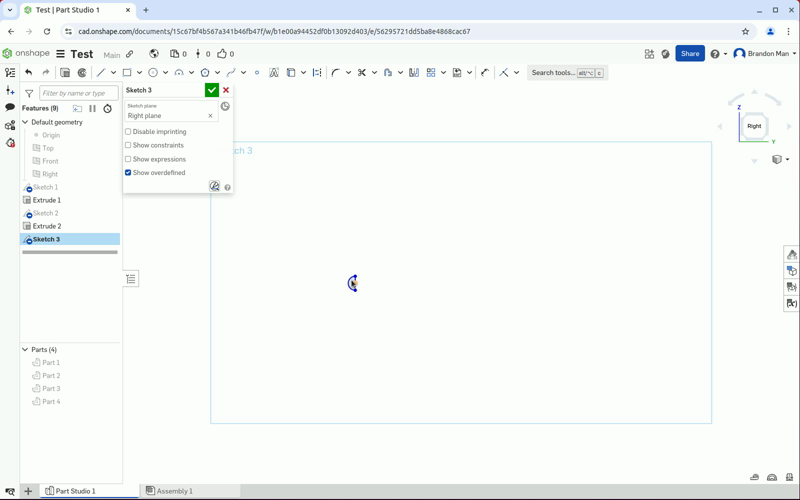
scroll(6)
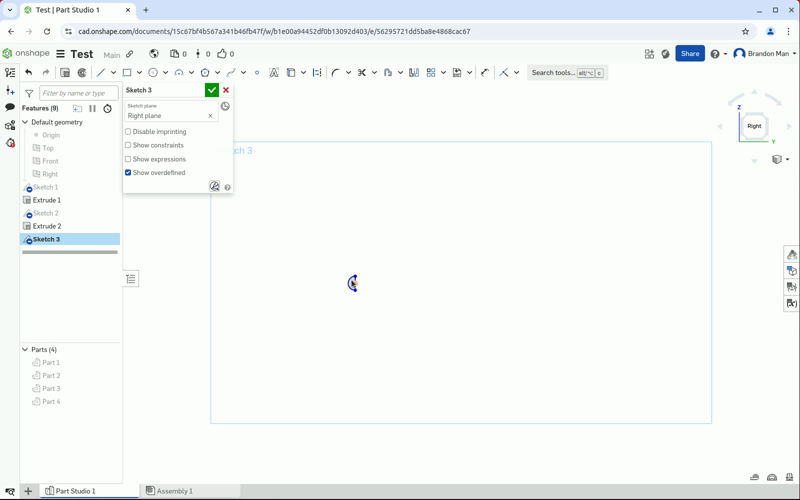
scroll(6)
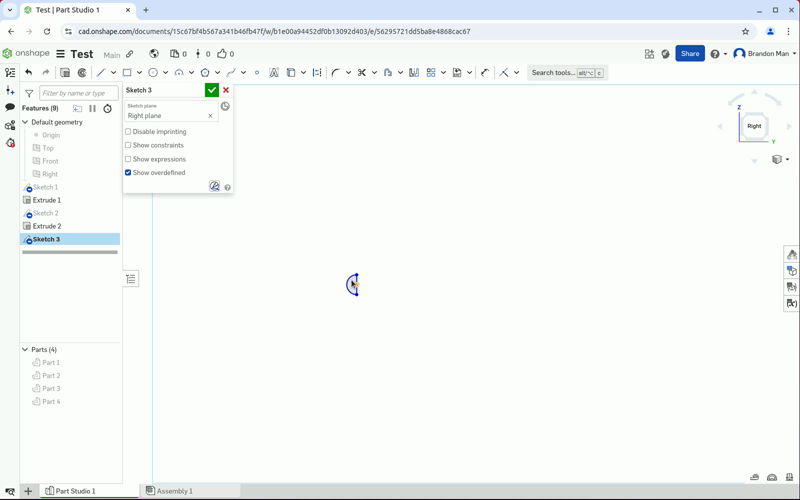
scroll(6)
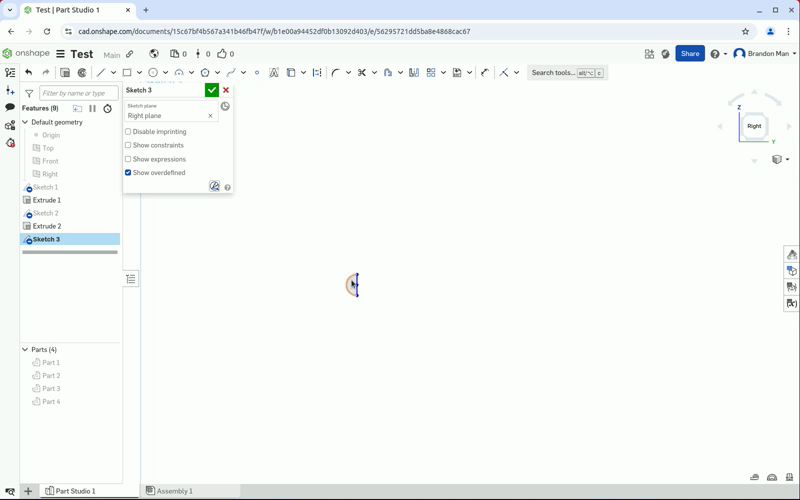
scroll(6)
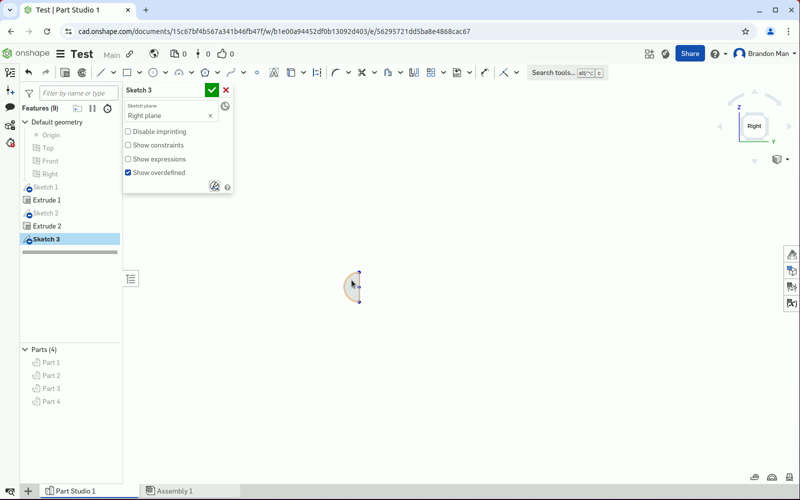
scroll(6)
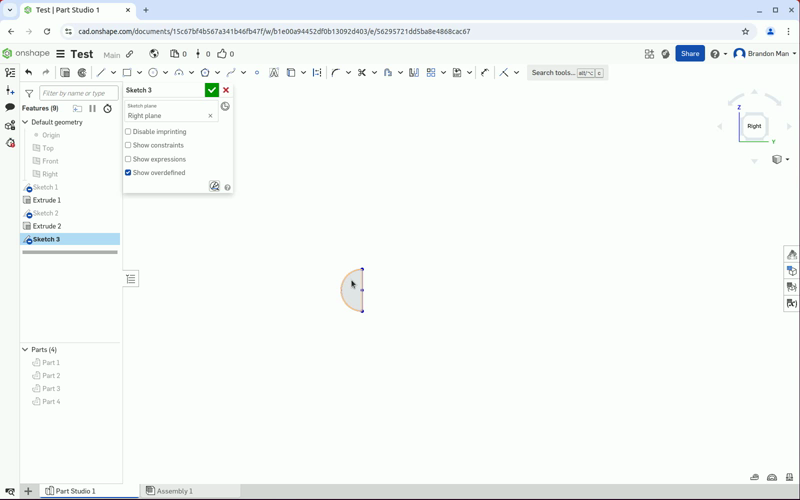
scroll(6)
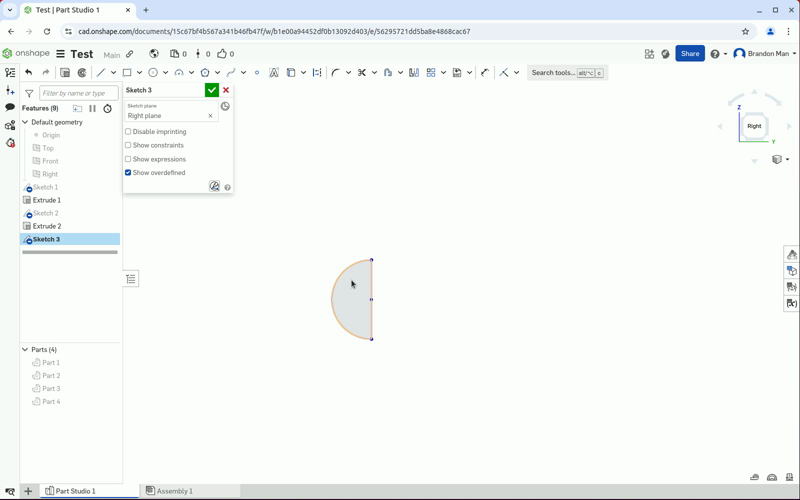
scroll(6)
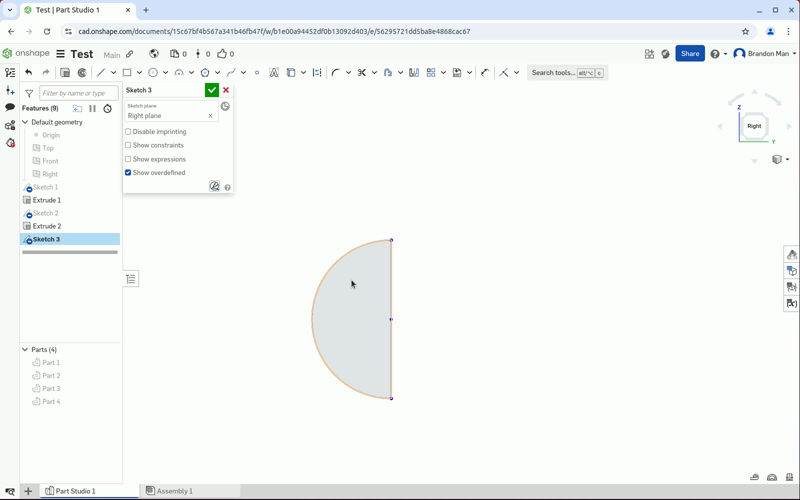
click(351, 279)
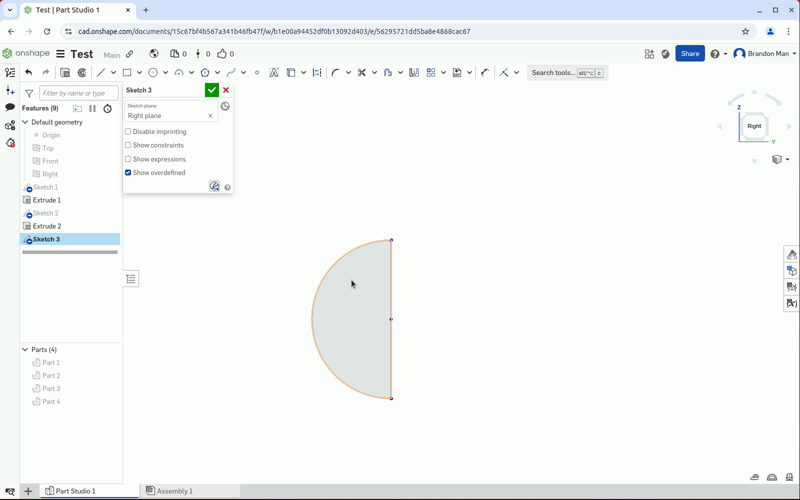
scroll(-6)
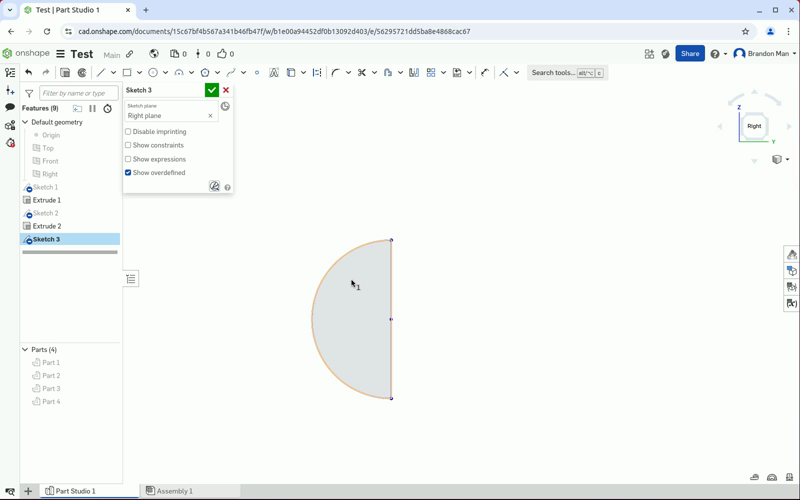
scroll(-6)
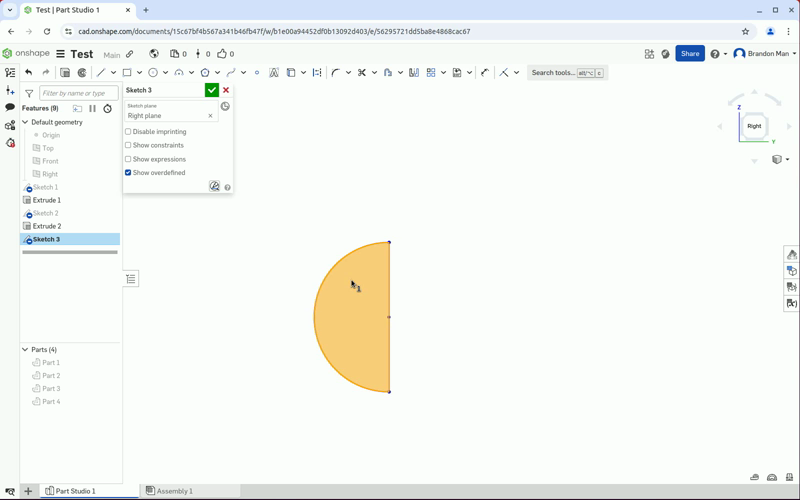
scroll(-6)
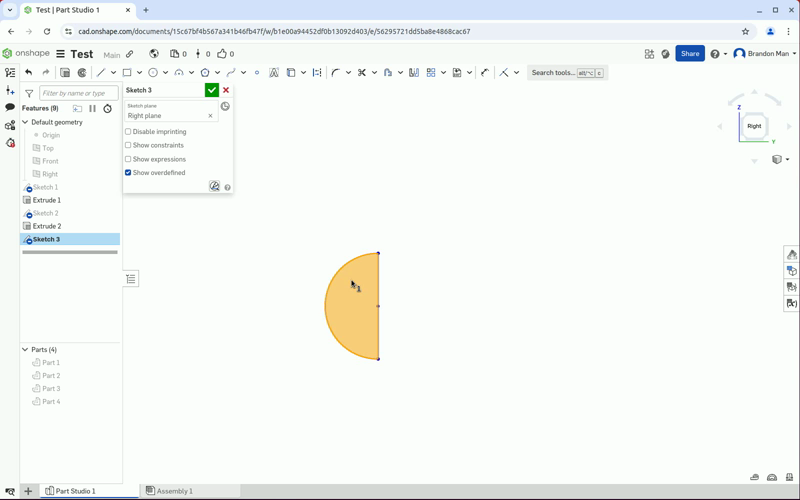
scroll(-6)
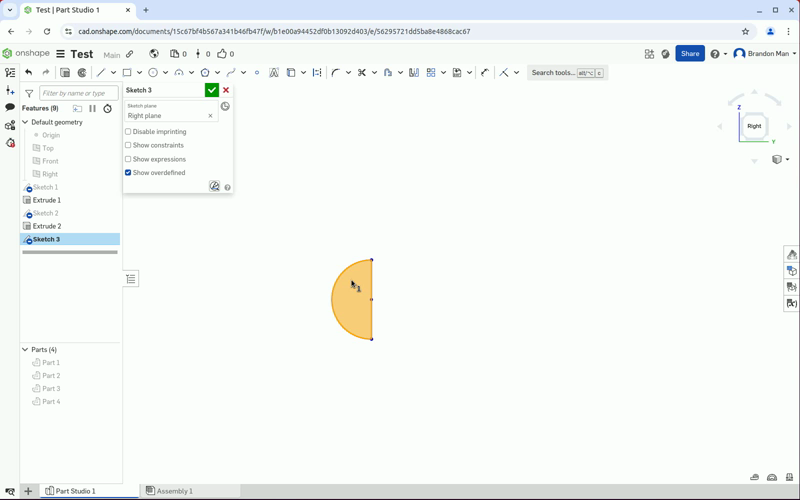
scroll(-6)
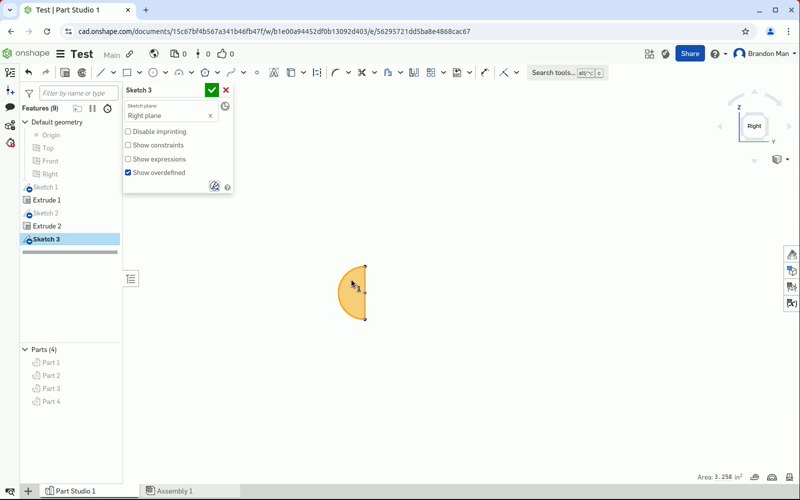
scroll(-6)
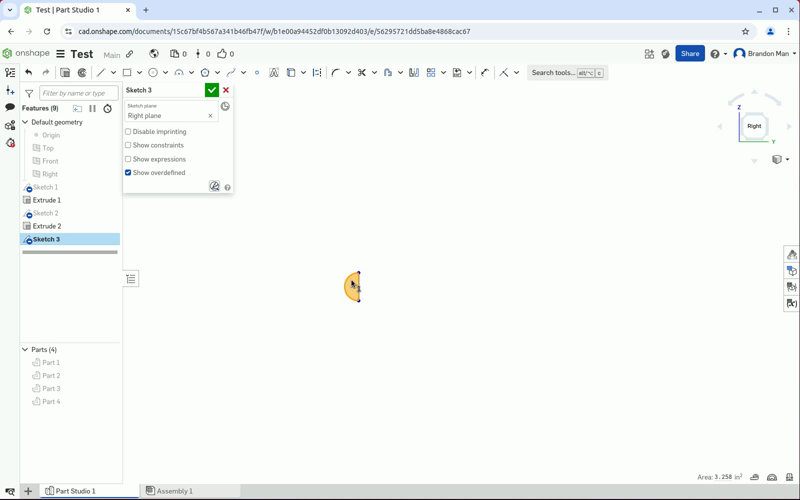
scroll(-6)
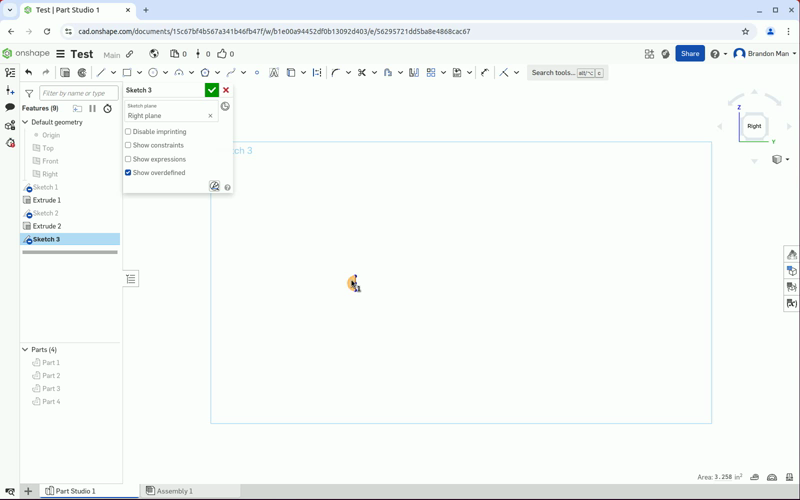
mouse_move(73, 352)
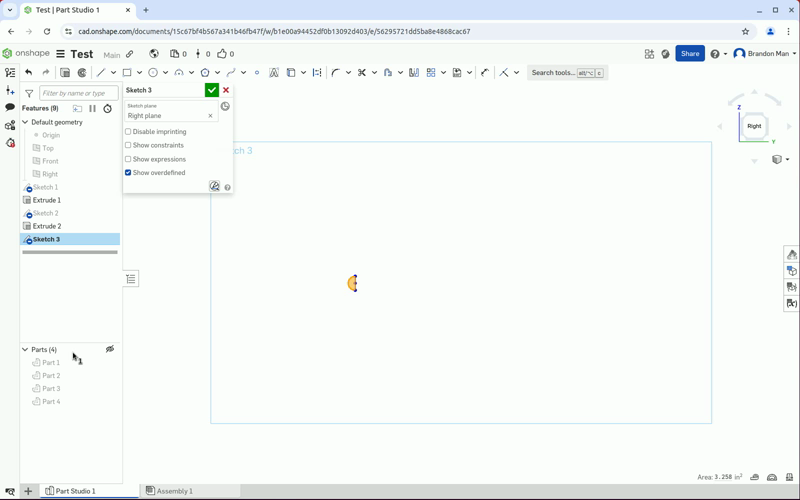
key(shift+y)
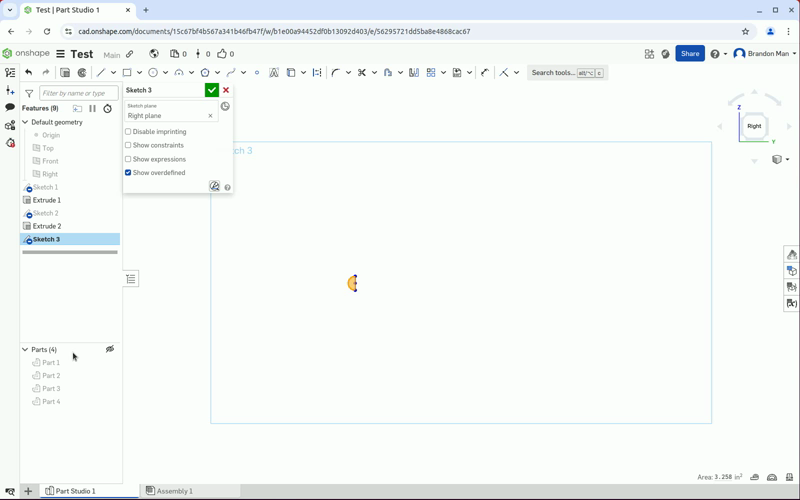
key(shift+e)
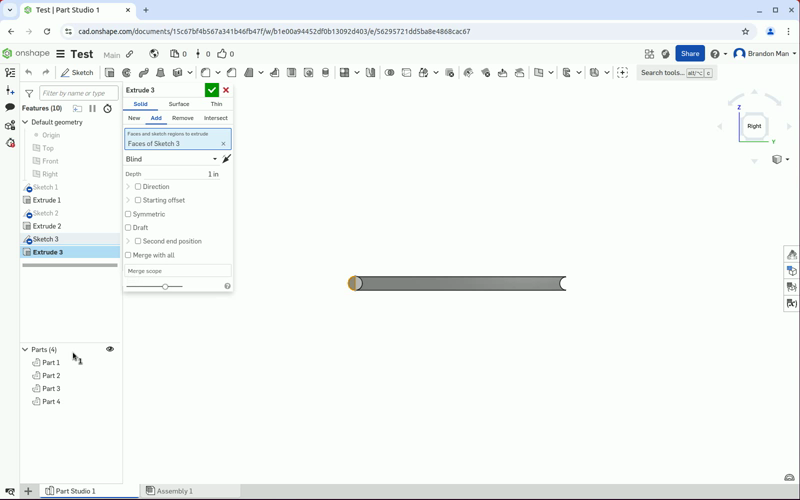
mouse_move(143, 106)
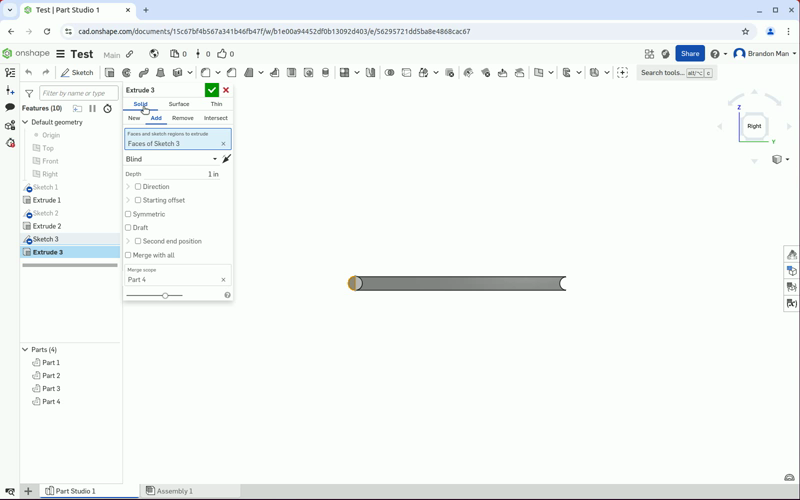
click(143, 106)
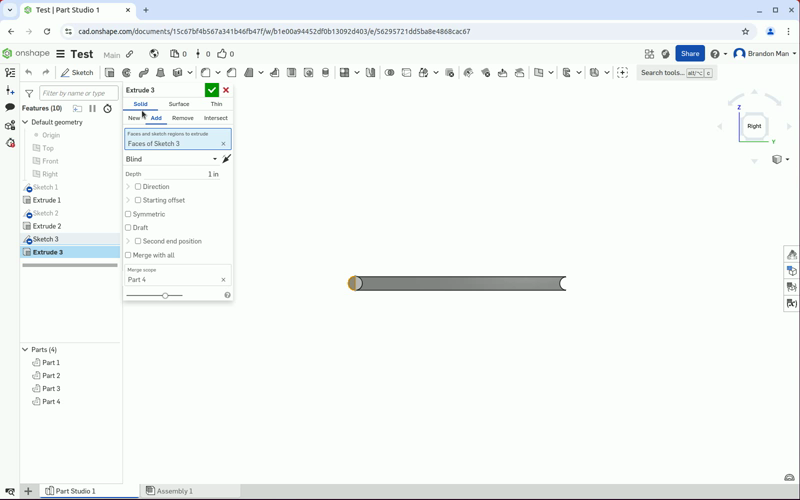
mouse_move(137, 120)
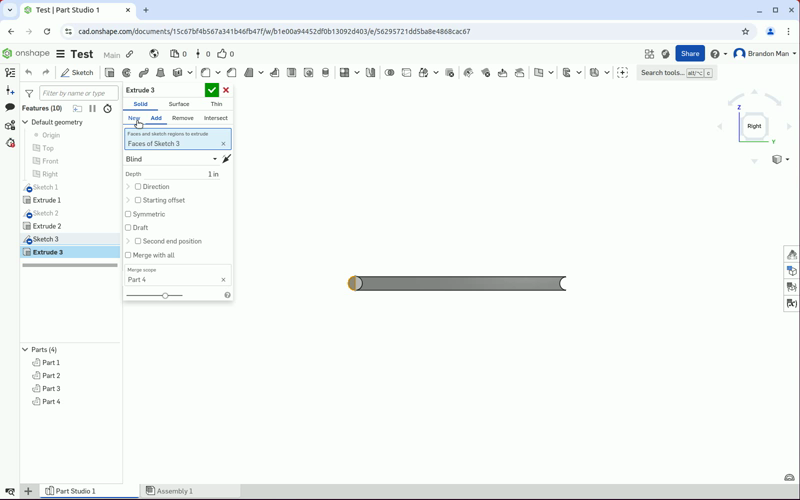
click(137, 120)
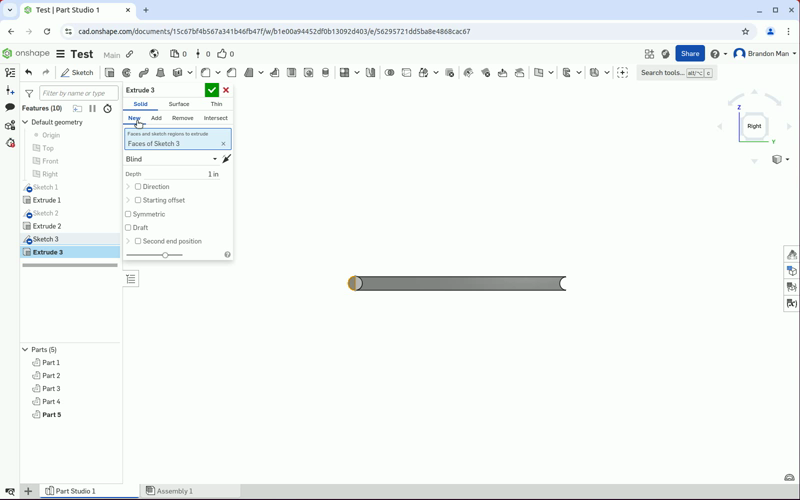
key(tab, 4)
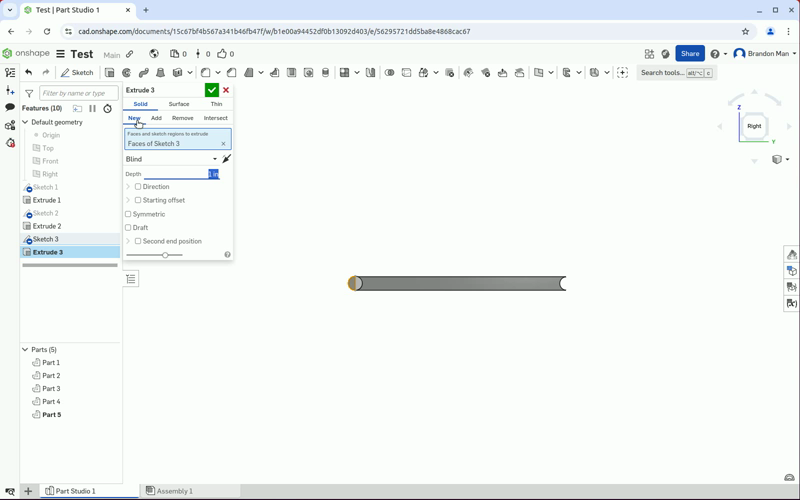
text(3.37)
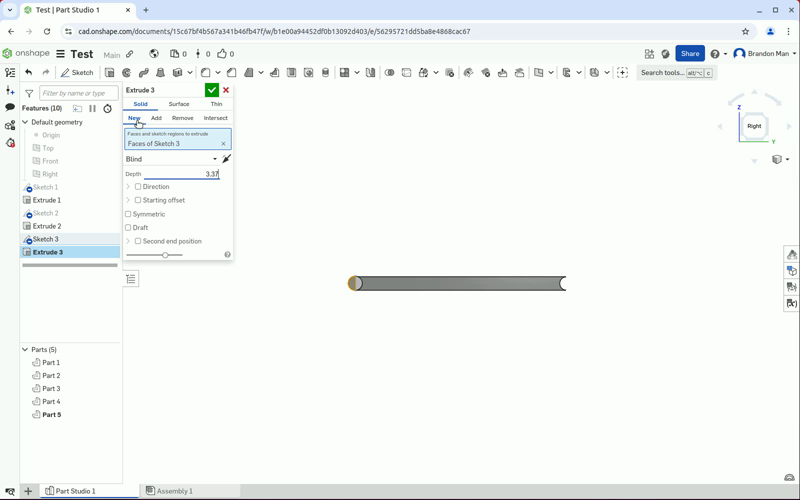
key(enter)
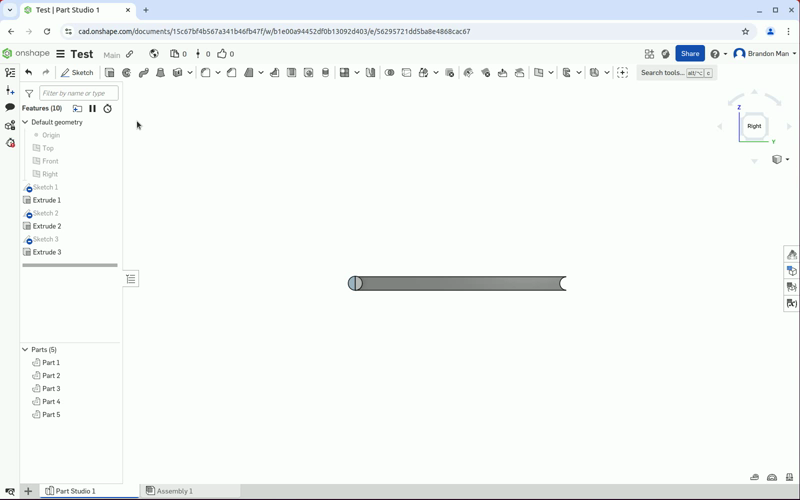
key(shift+h)
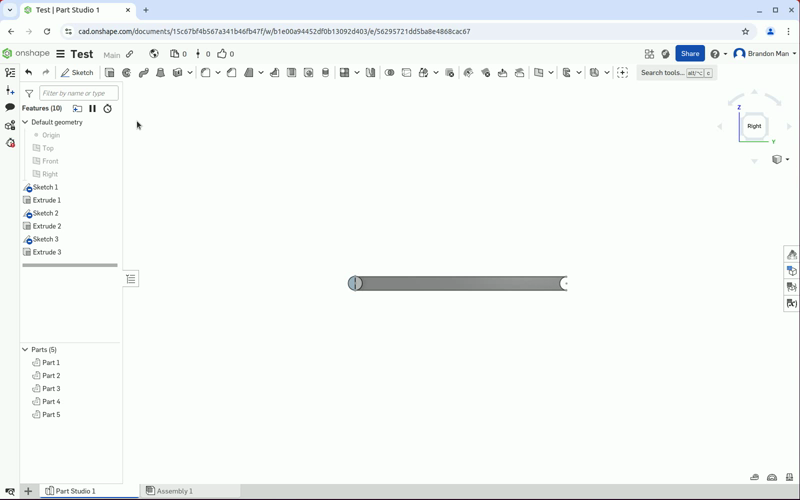
key(shift+h)
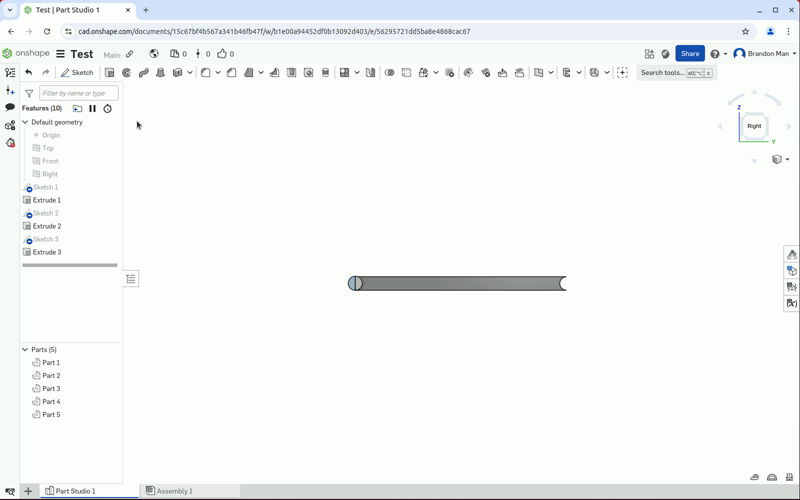
mouse_move(73, 189)
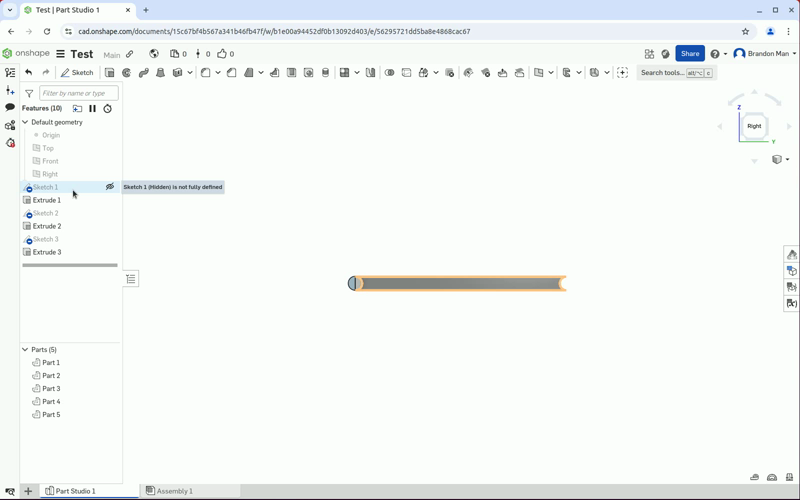
click(73, 189)
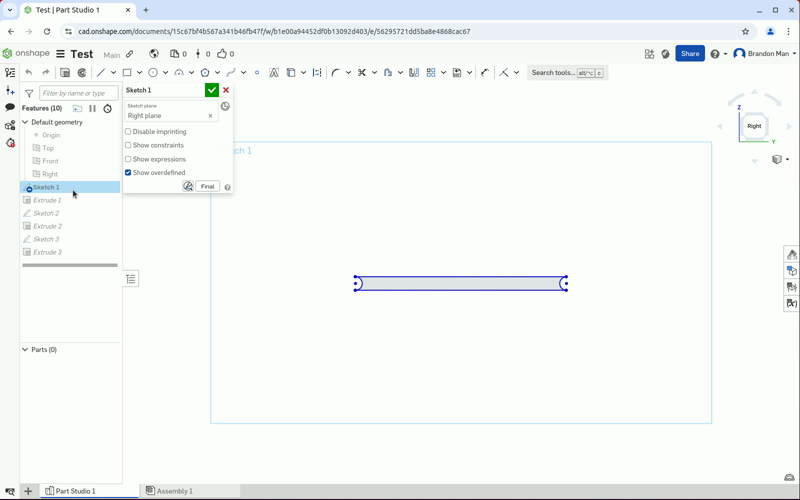
mouse_move(229, 92)
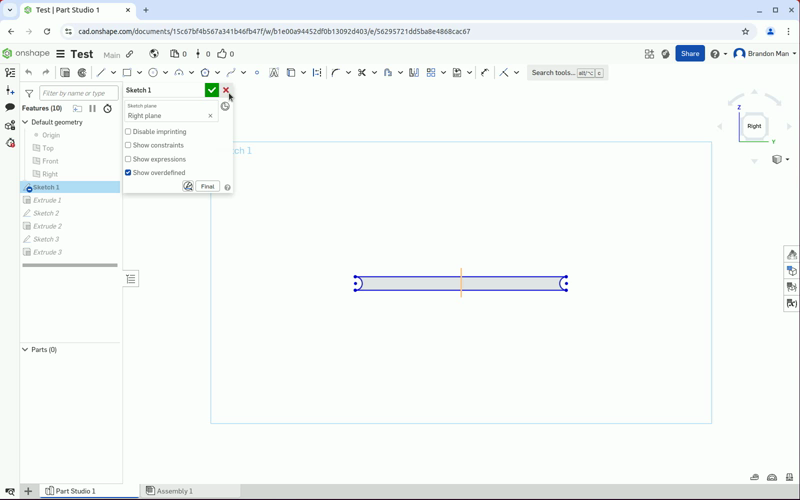
click(229, 92)
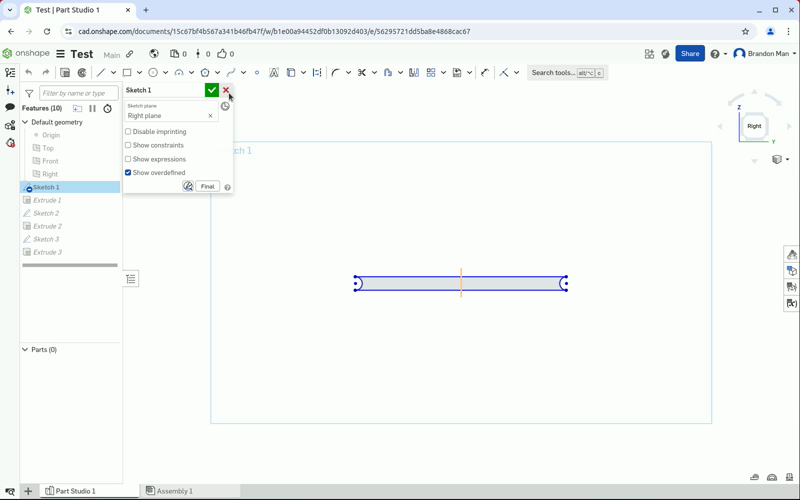
key(shift+s)
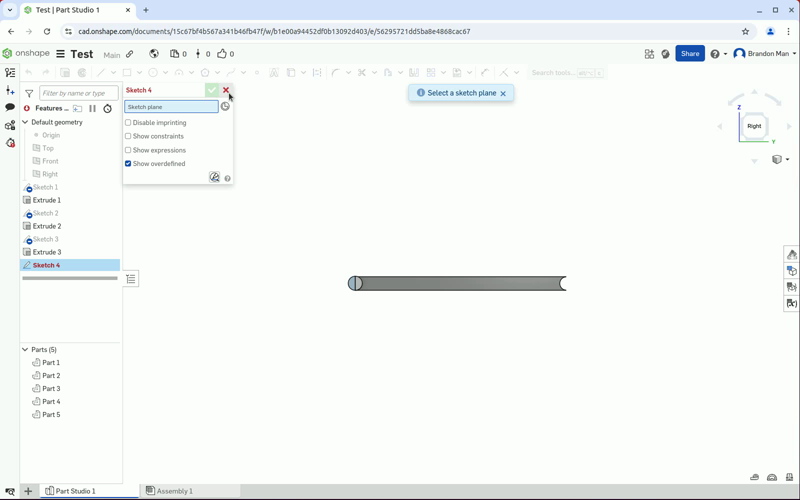
mouse_move(73, 176)
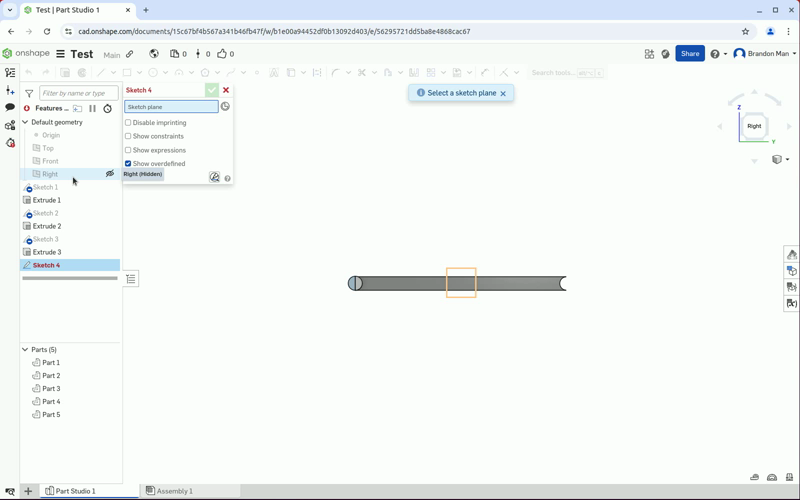
click(73, 176)
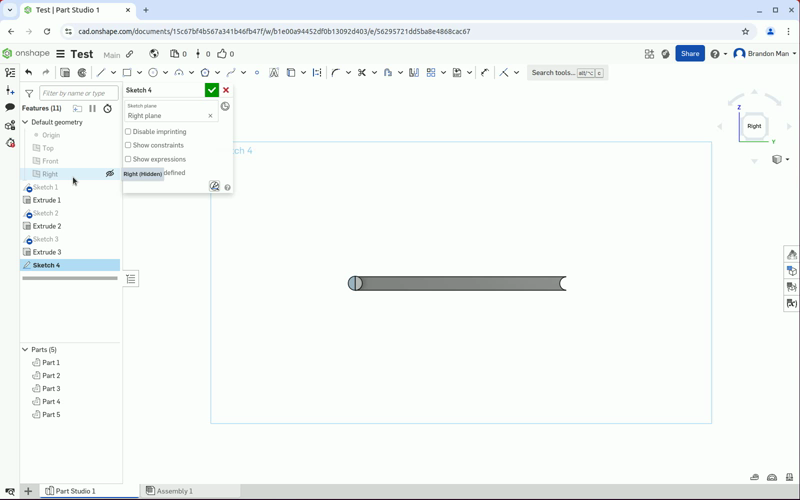
mouse_move(73, 352)
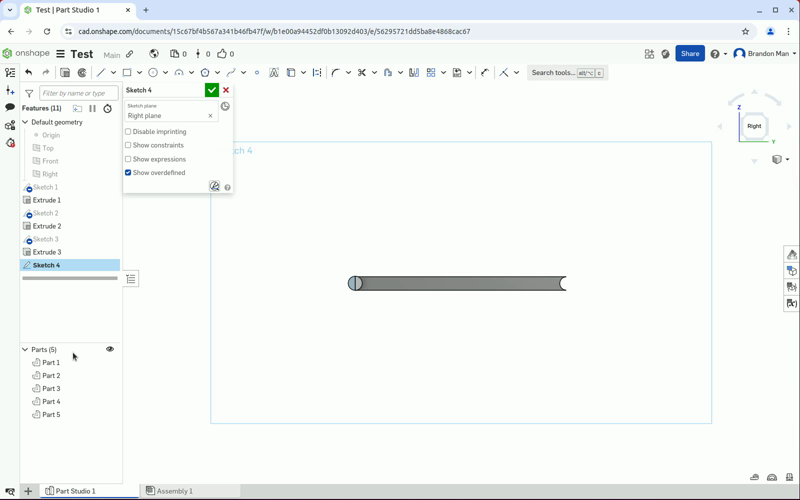
key(y)
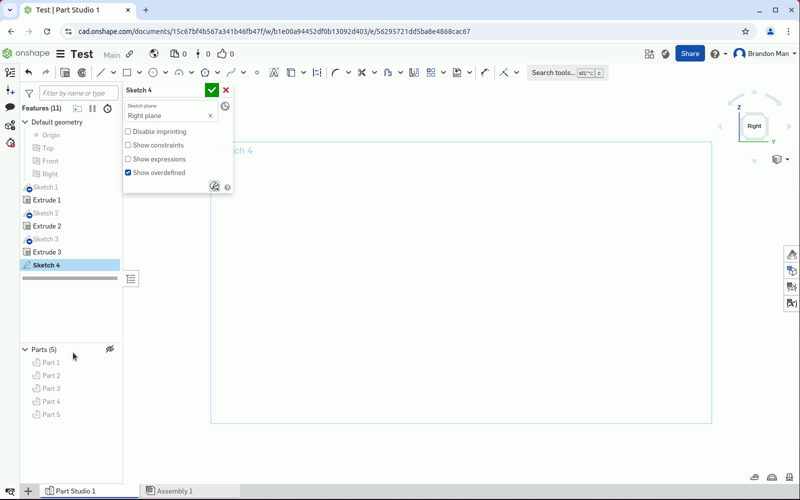
key(a)
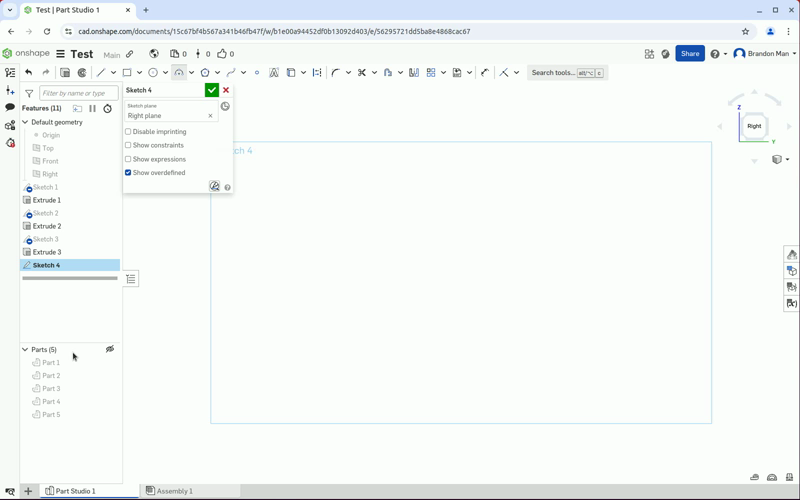
key_down(shift)
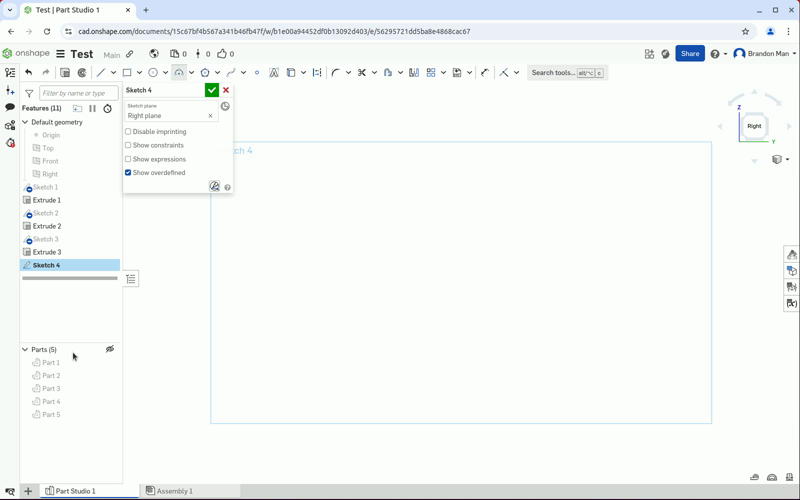
mouse_move(566, 290)
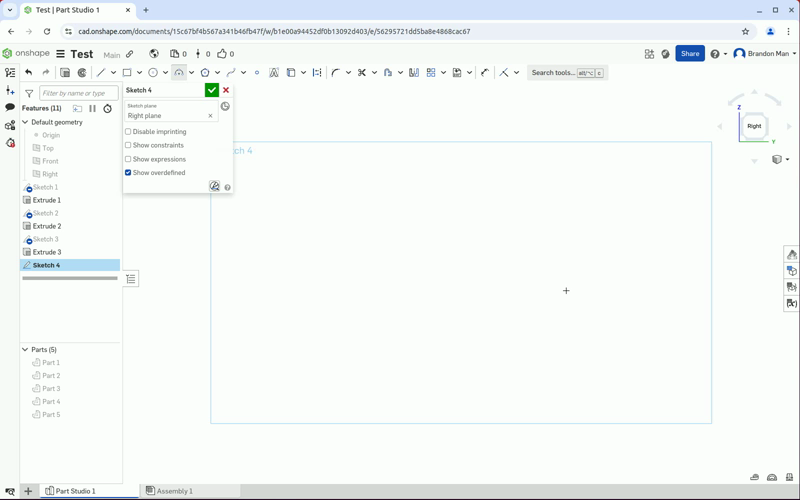
click(566, 290)
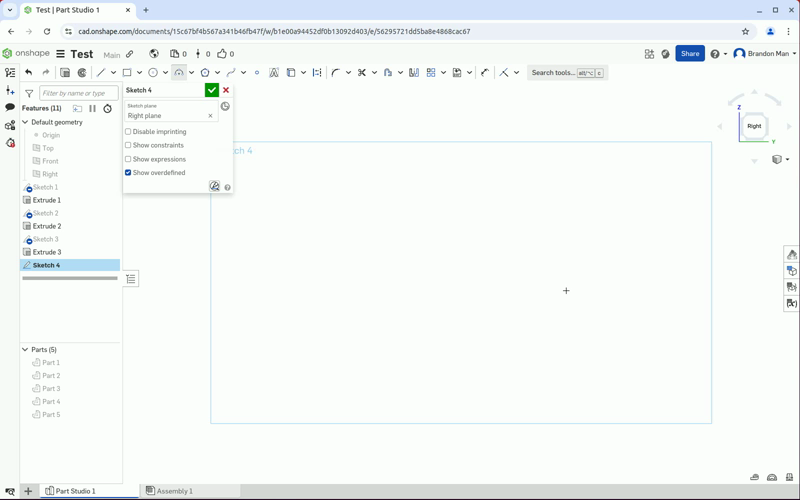
key_up(shift)
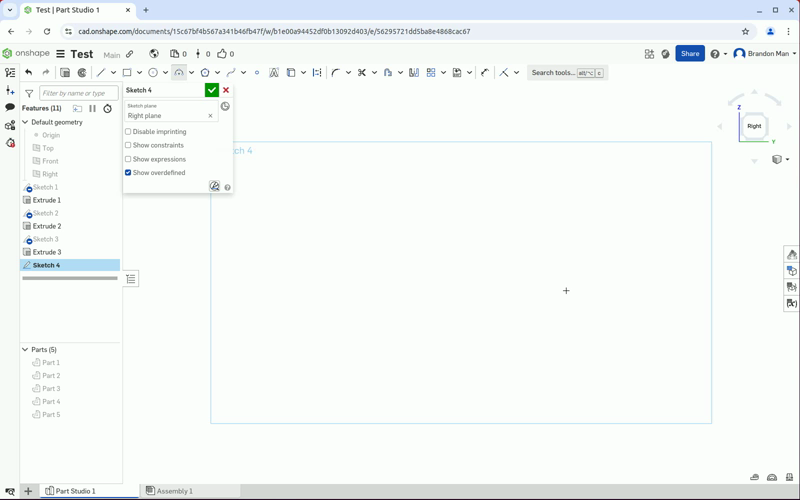
key_down(shift)
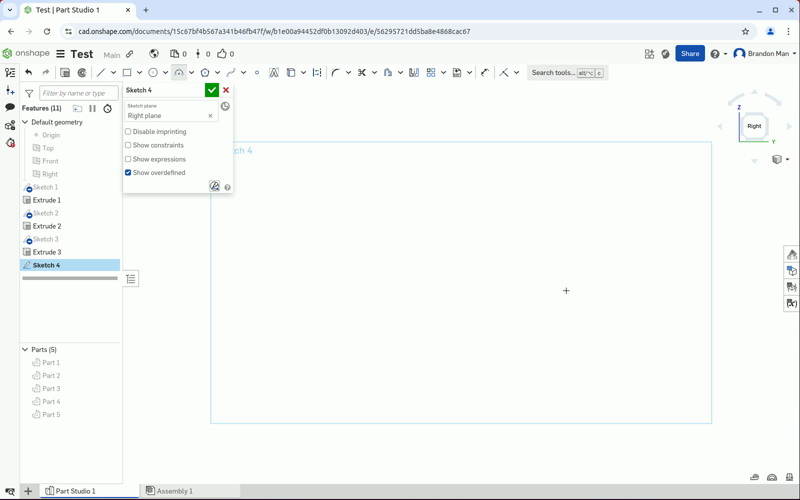
mouse_move(566, 276)
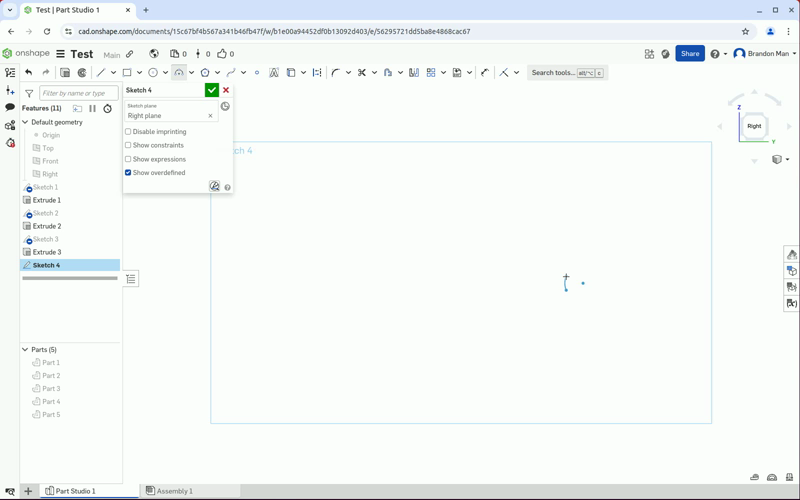
click(566, 276)
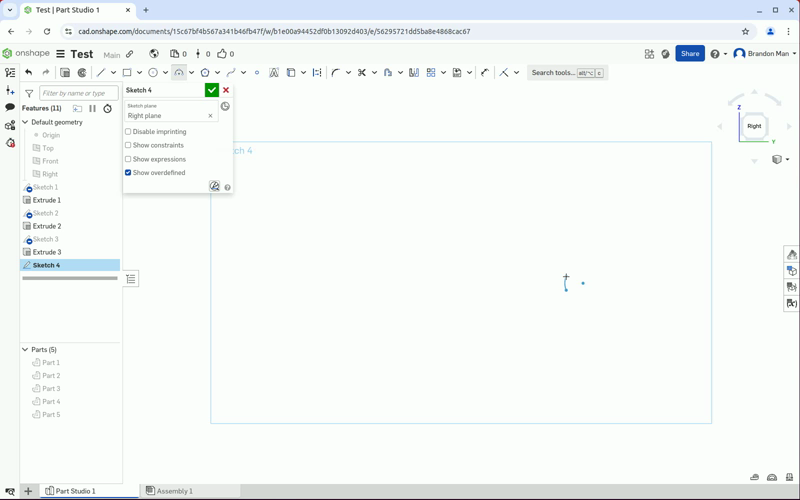
mouse_move(573, 282)
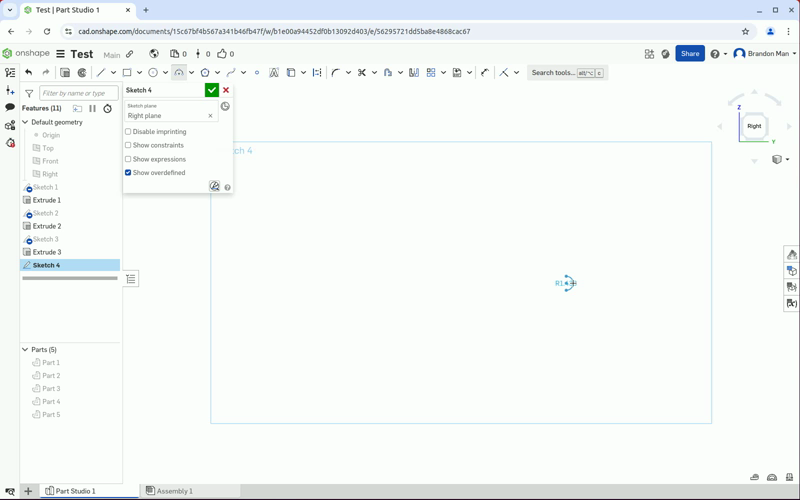
click(573, 282)
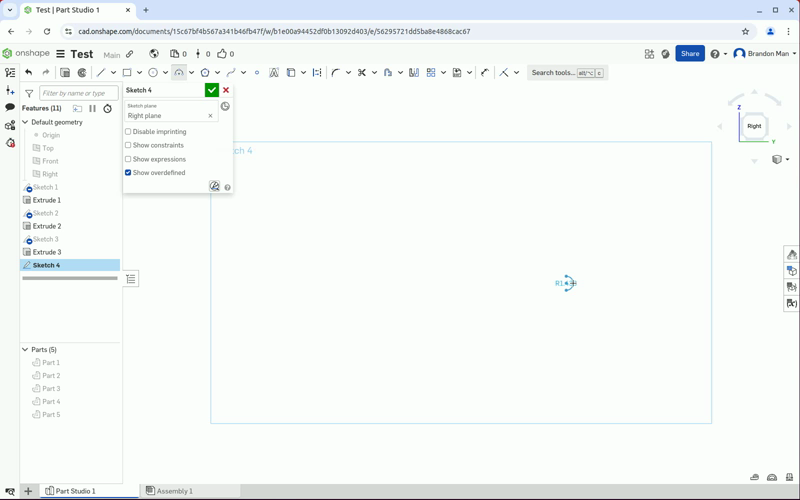
key_up(shift)
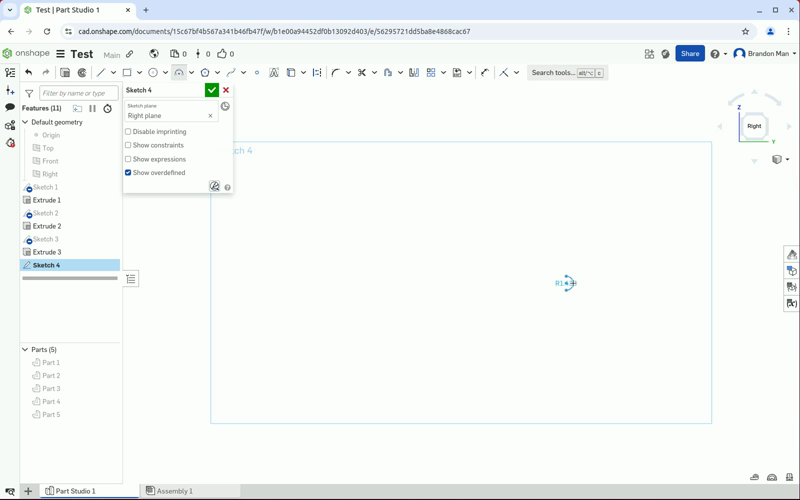
key(esc)
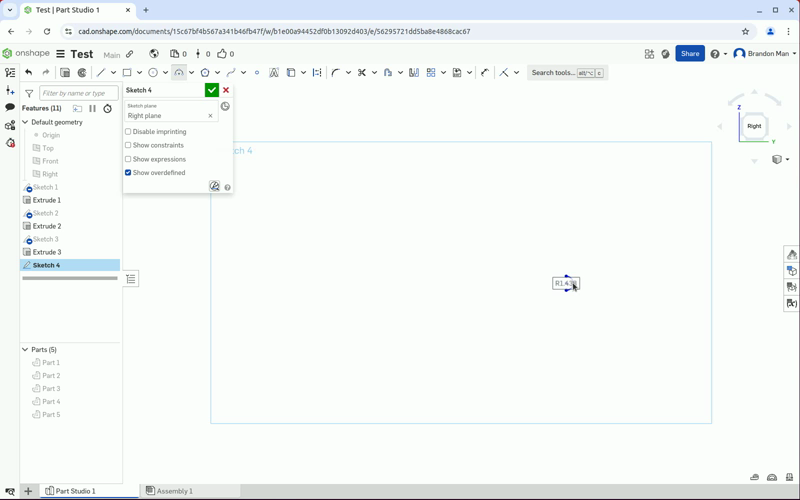
key(l)
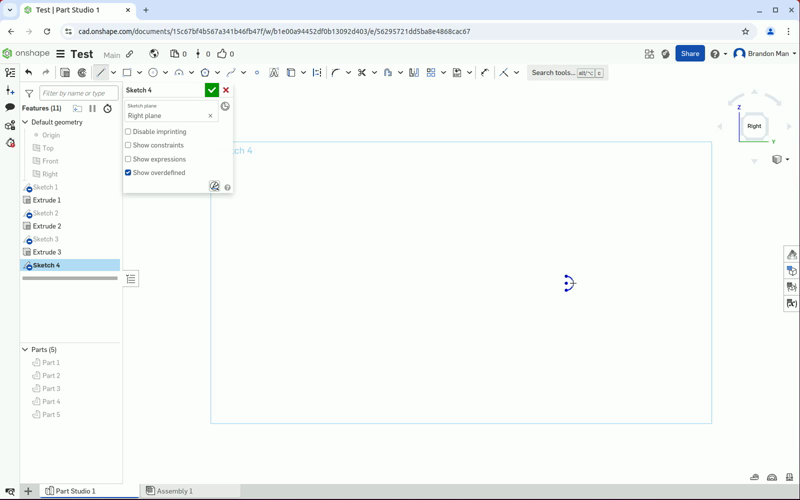
mouse_move(566, 276)
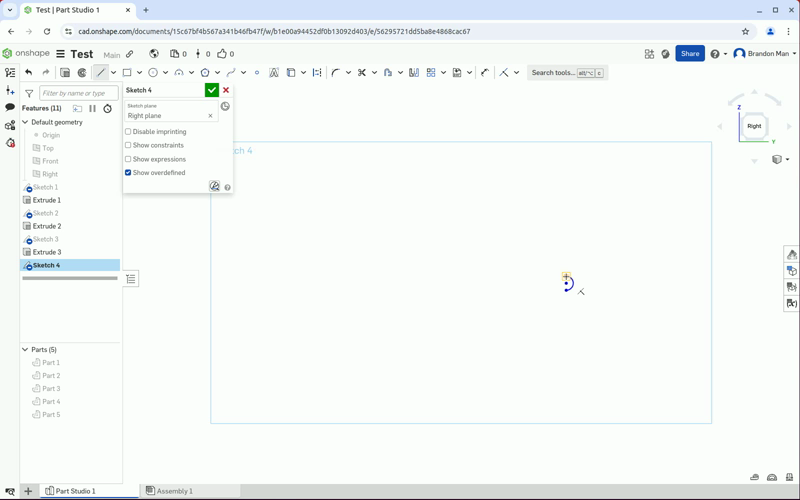
click(566, 276)
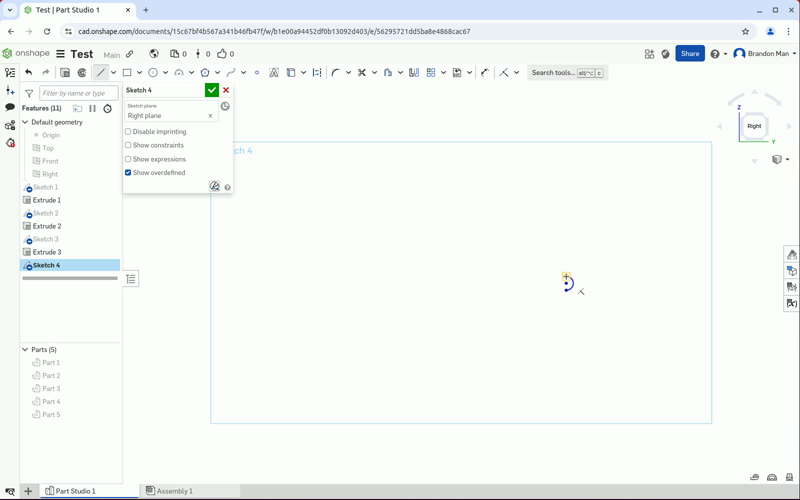
mouse_move(589, 276)
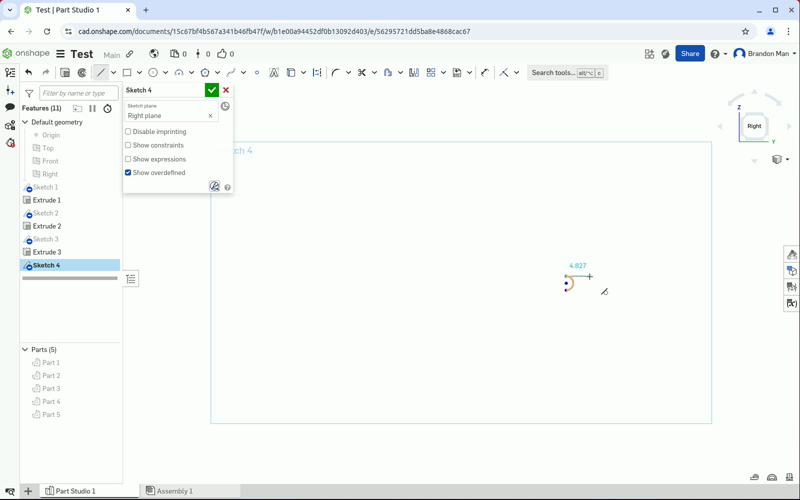
key_down(shift)
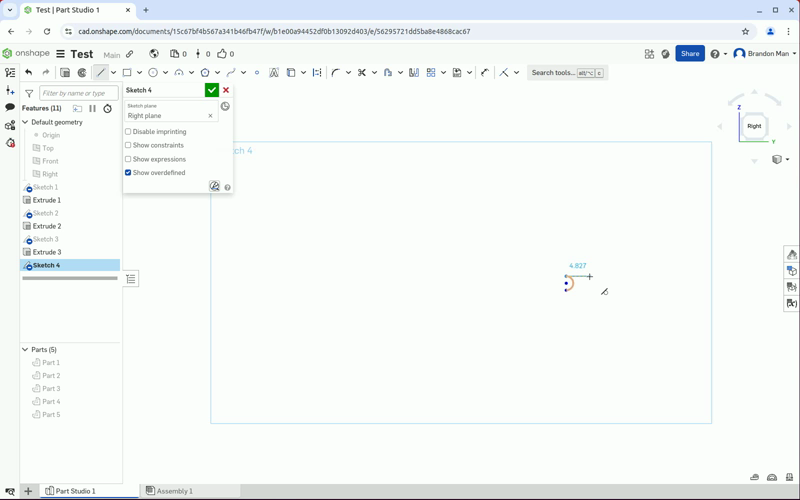
mouse_move(566, 290)
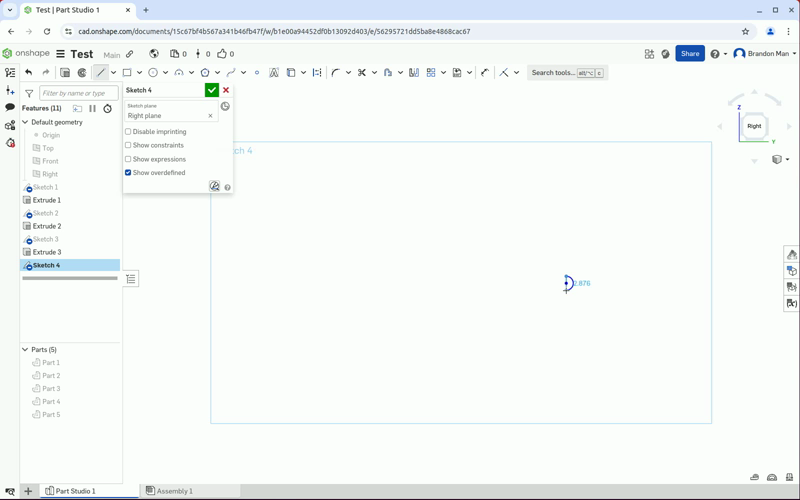
key_up(shift)
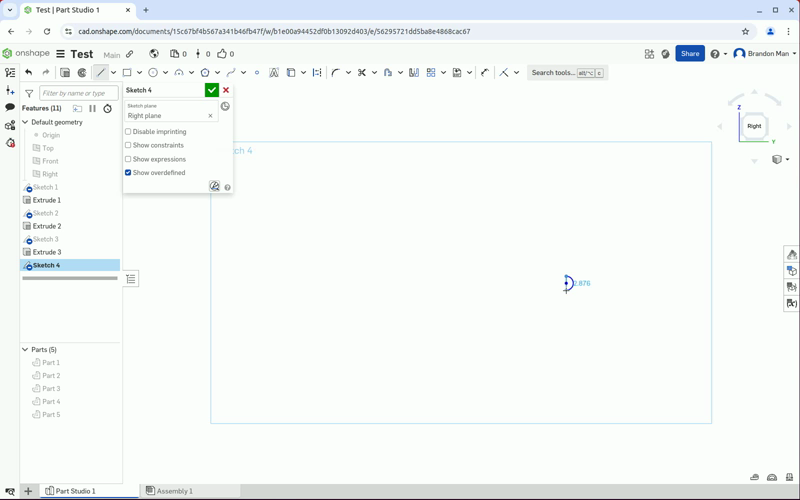
click(566, 290)
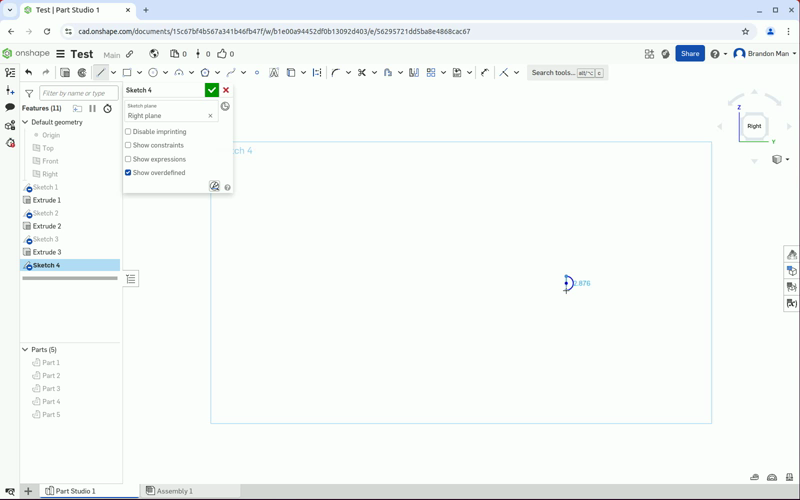
key(esc)
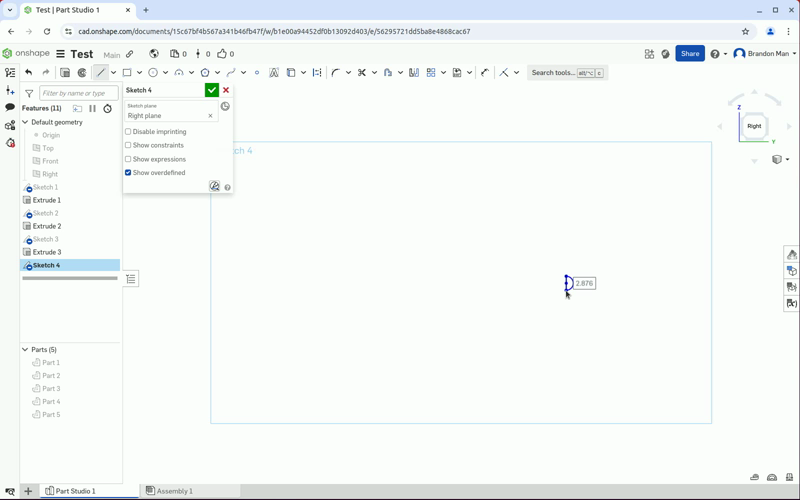
mouse_move(567, 287)
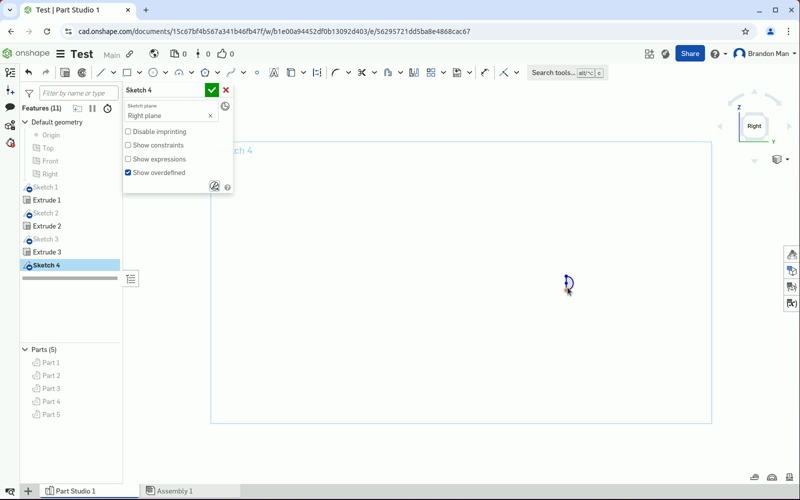
scroll(6)
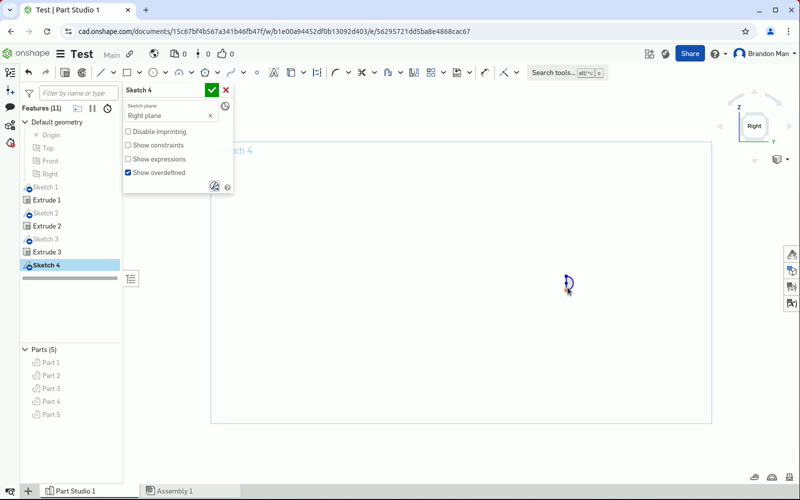
scroll(6)
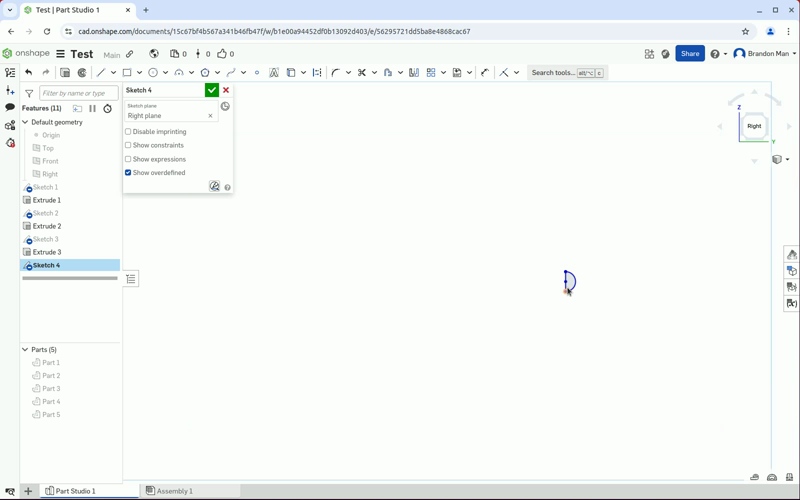
scroll(6)
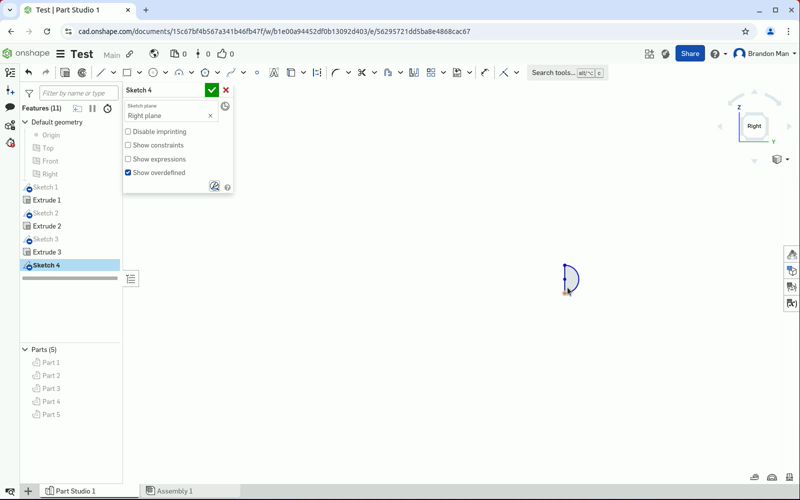
scroll(6)
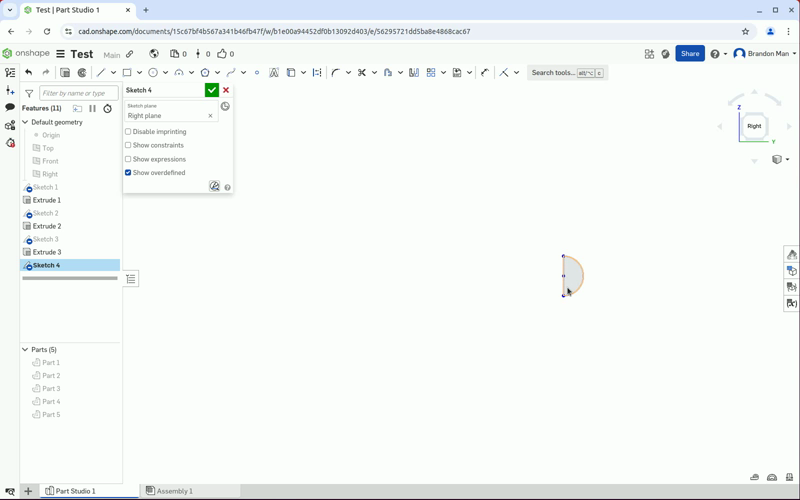
scroll(6)
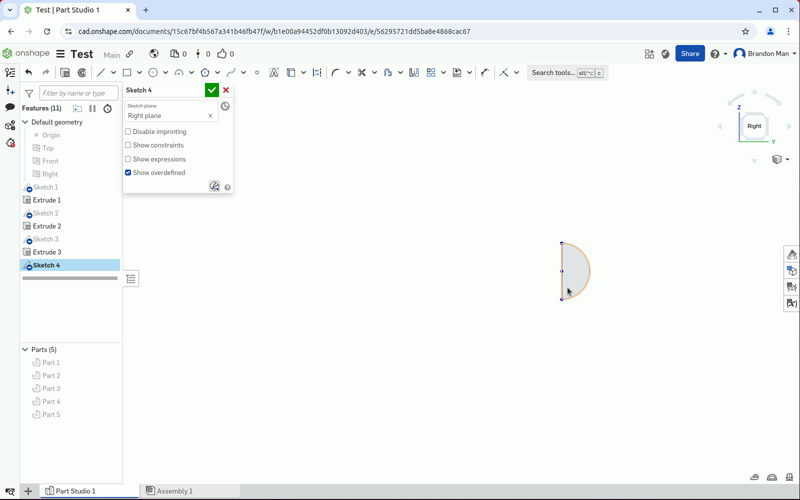
scroll(6)
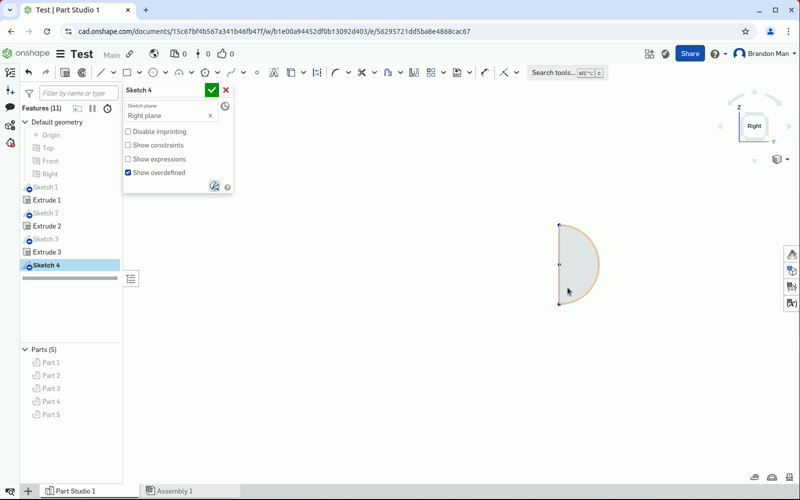
scroll(6)
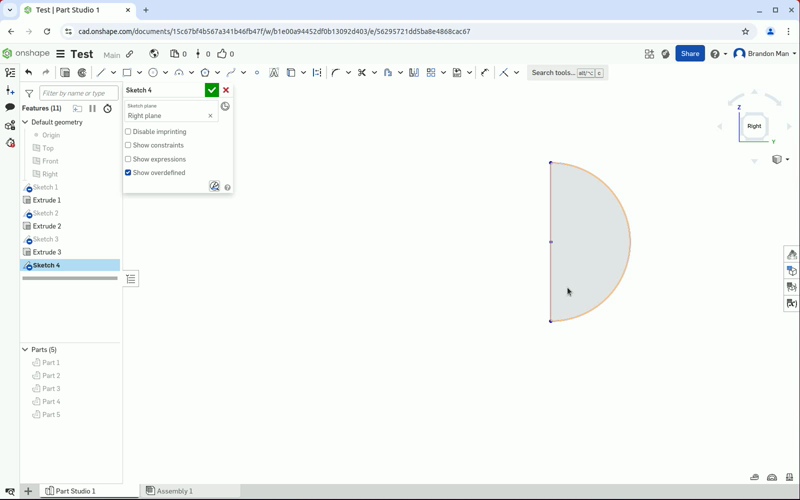
click(567, 287)
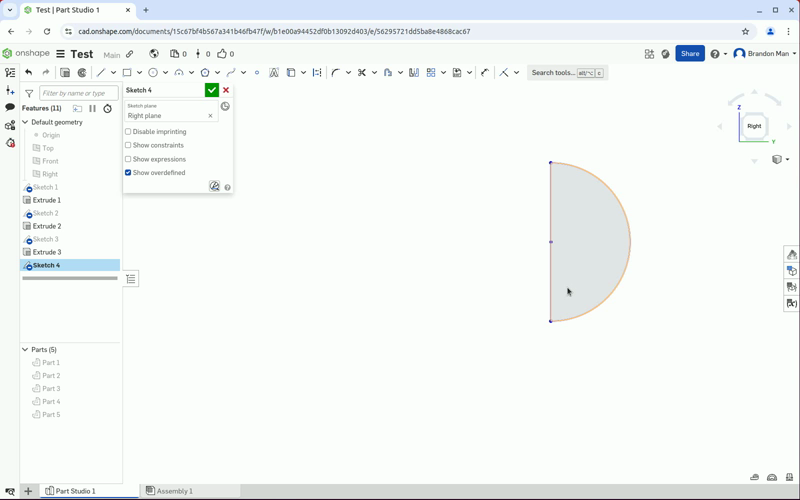
scroll(-6)
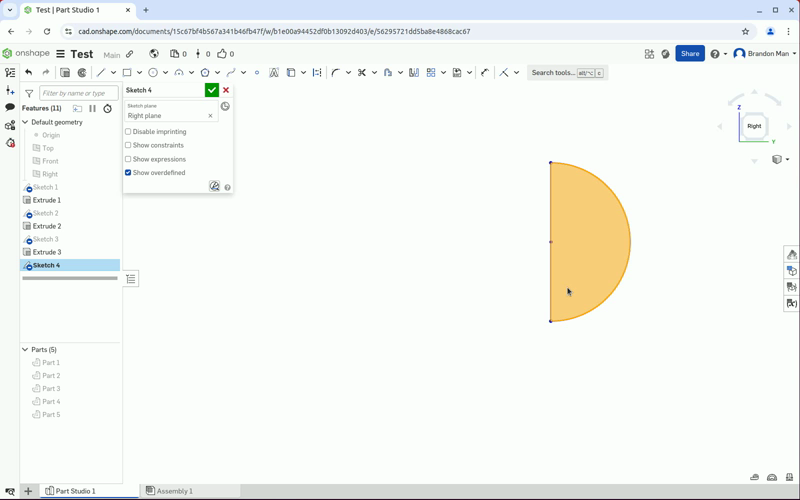
scroll(-6)
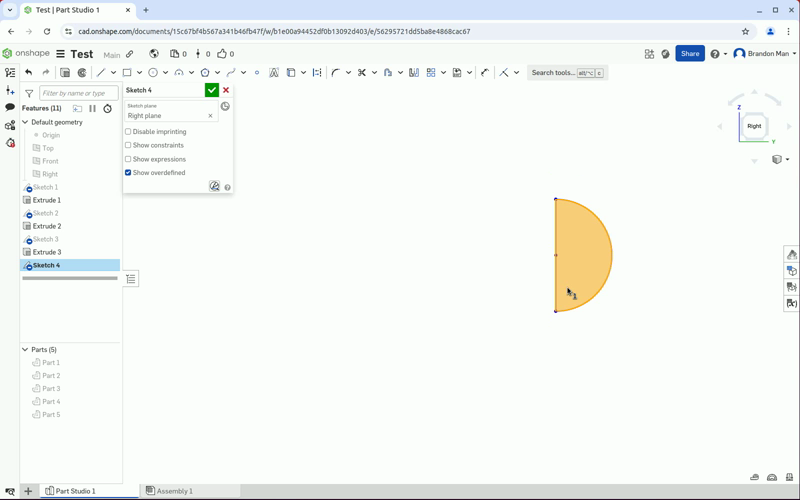
scroll(-6)
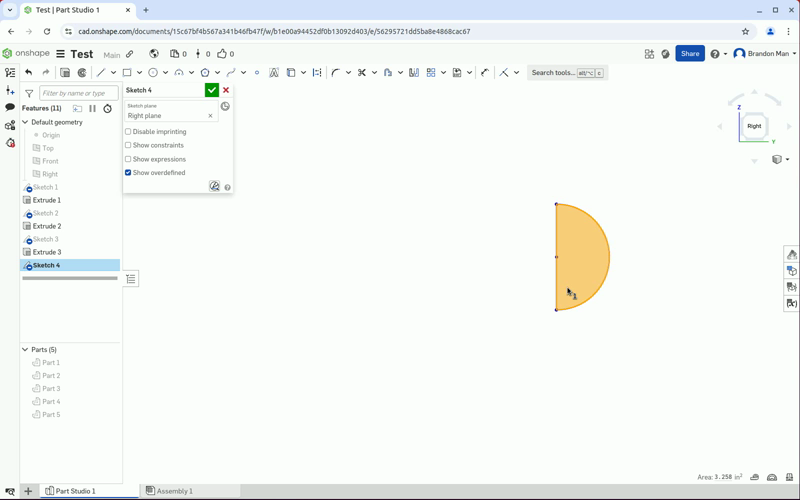
scroll(-6)
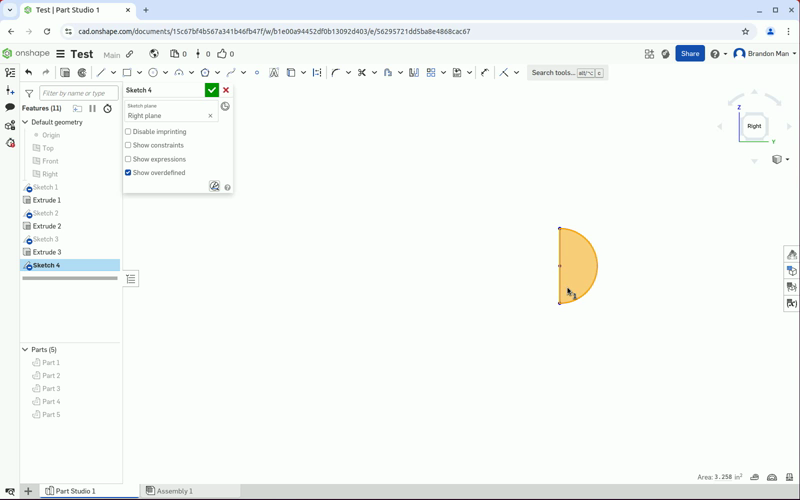
scroll(-6)
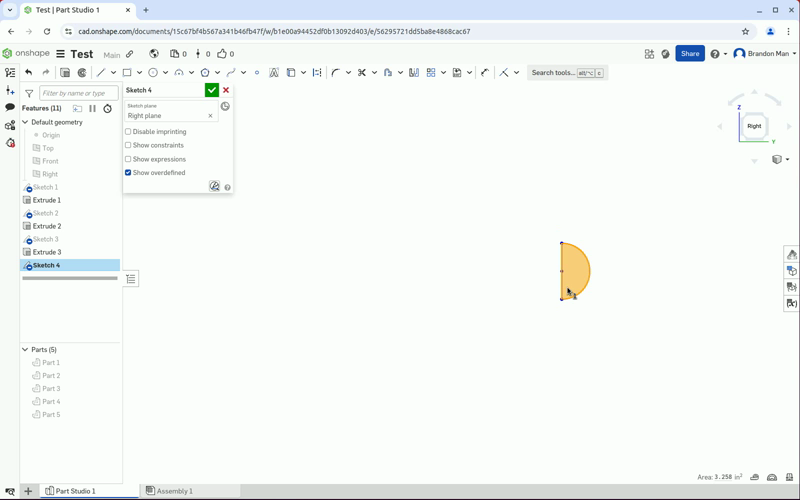
scroll(-6)
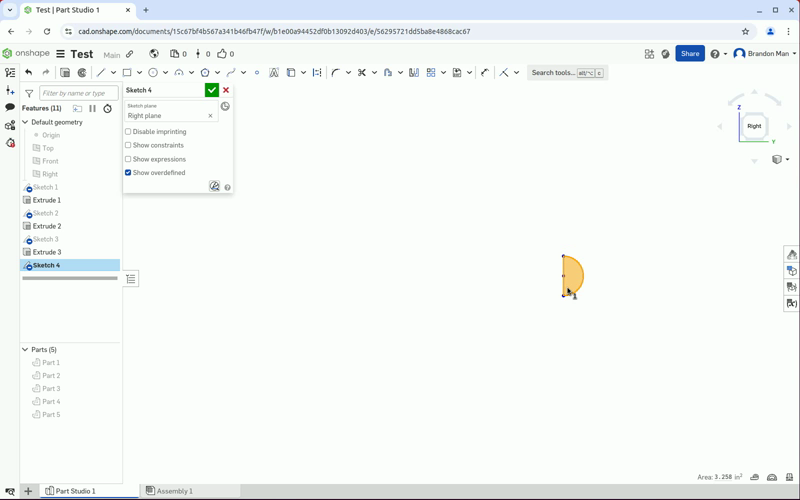
scroll(-6)
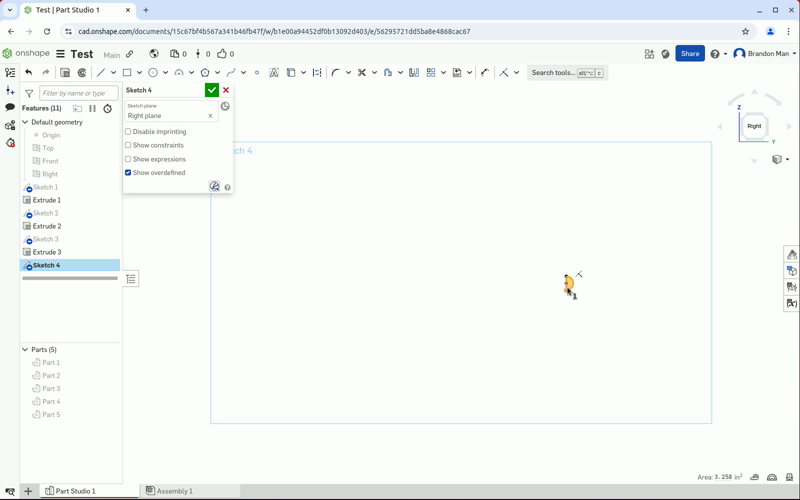
mouse_move(73, 352)
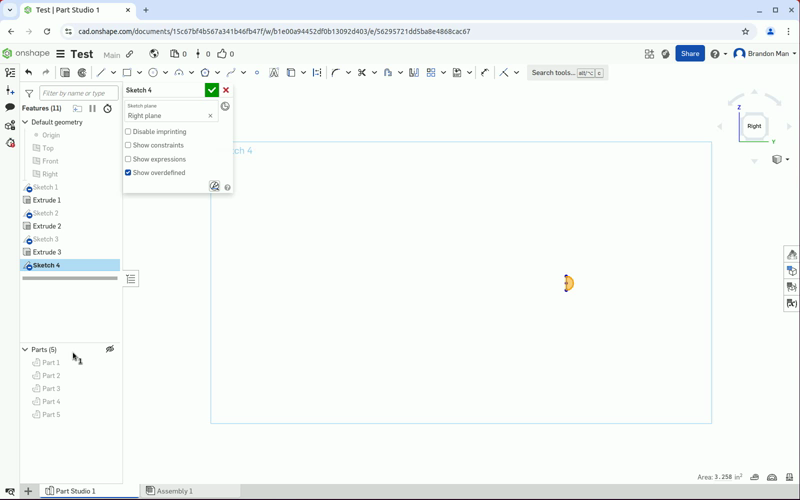
key(shift+y)
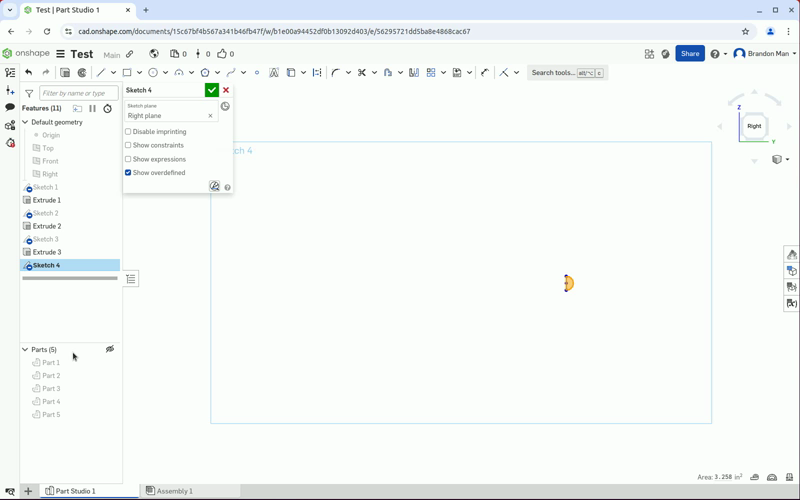
key(shift+e)
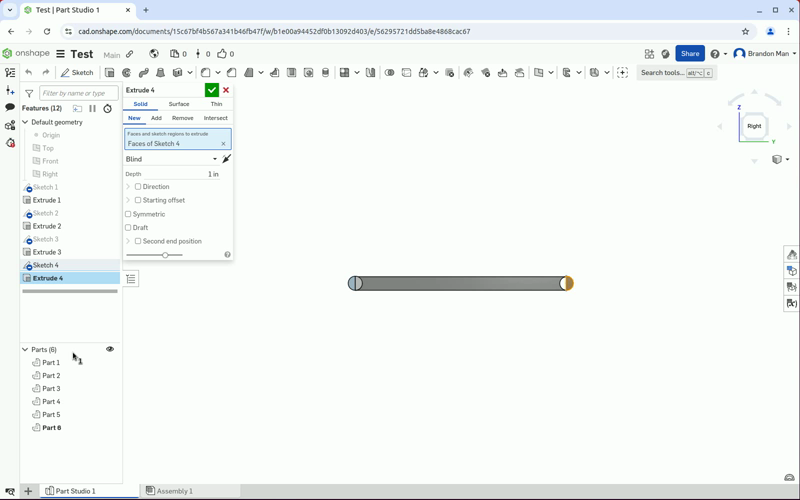
mouse_move(143, 106)
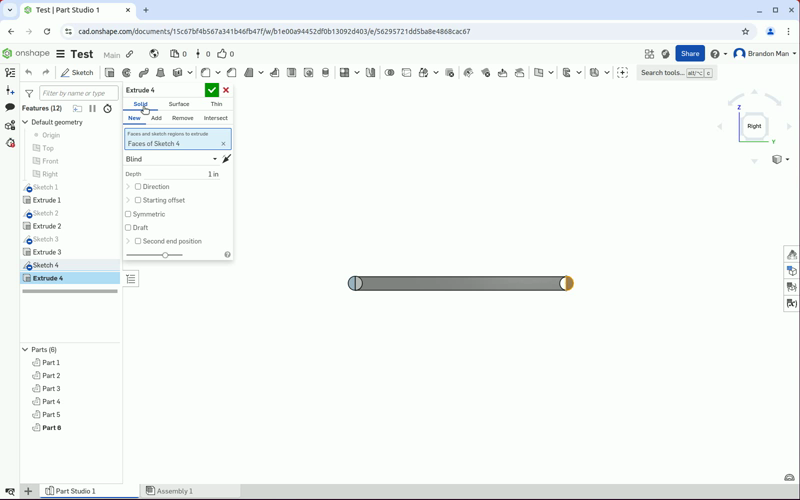
click(143, 106)
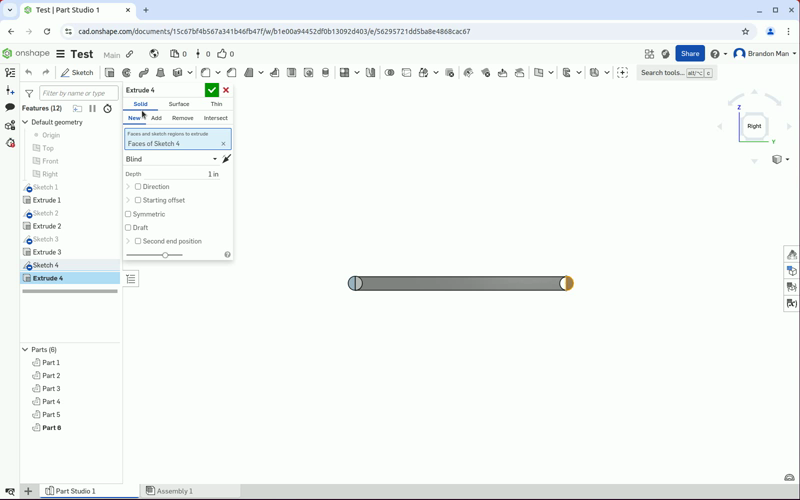
mouse_move(137, 120)
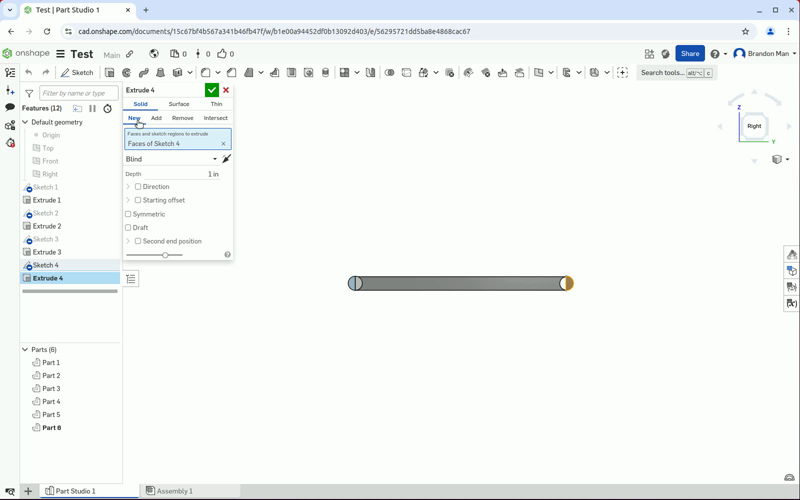
click(137, 120)
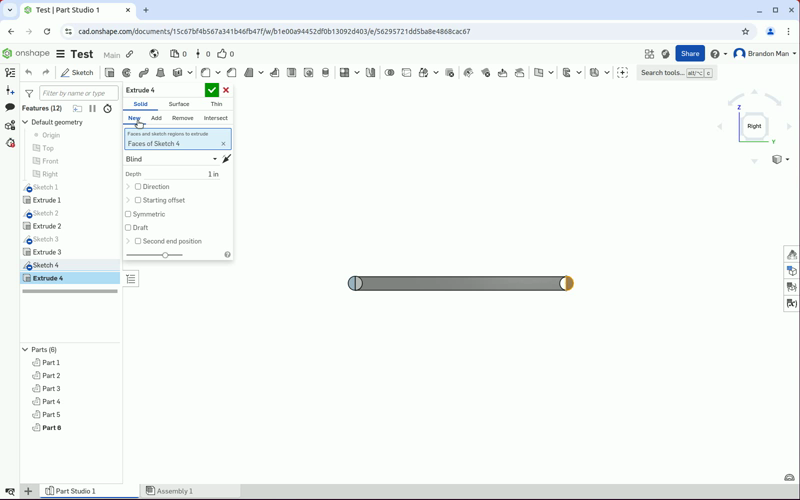
key(tab, 4)
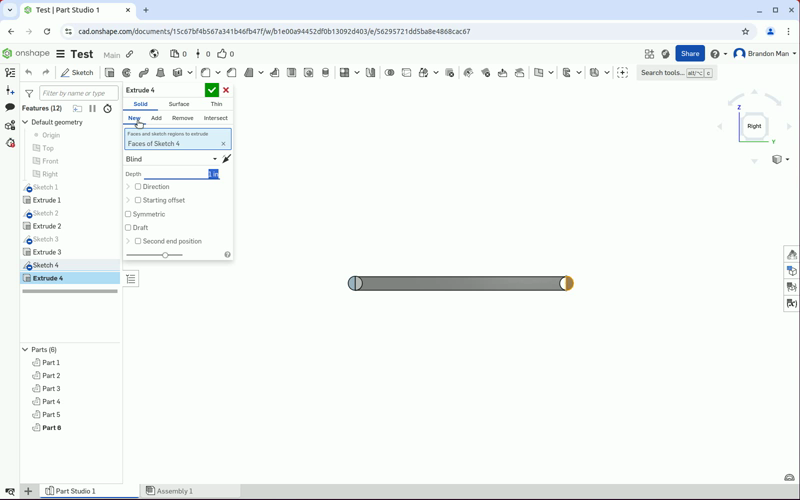
text(3.37)
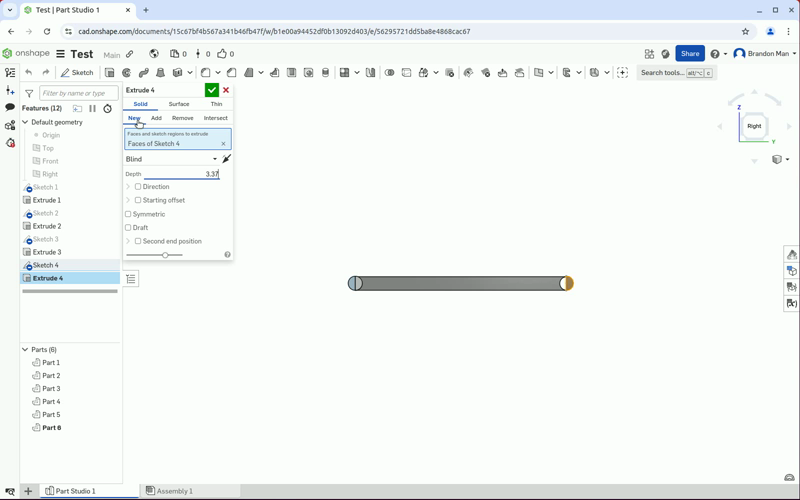
key(enter)
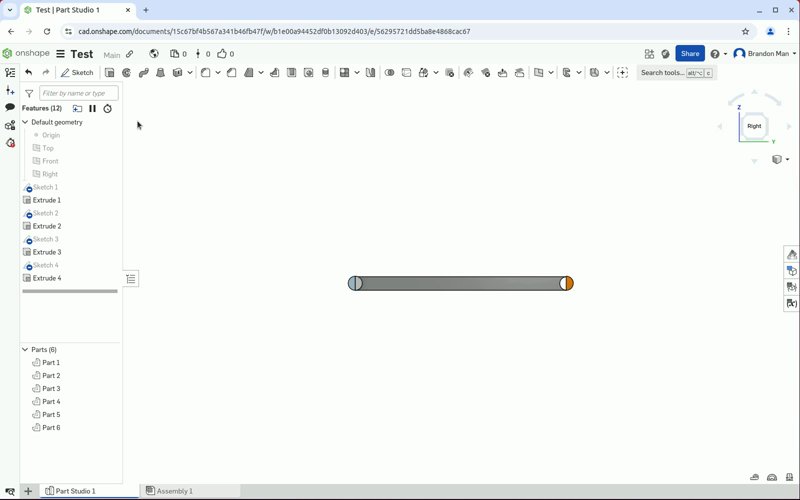
key(shift+h)
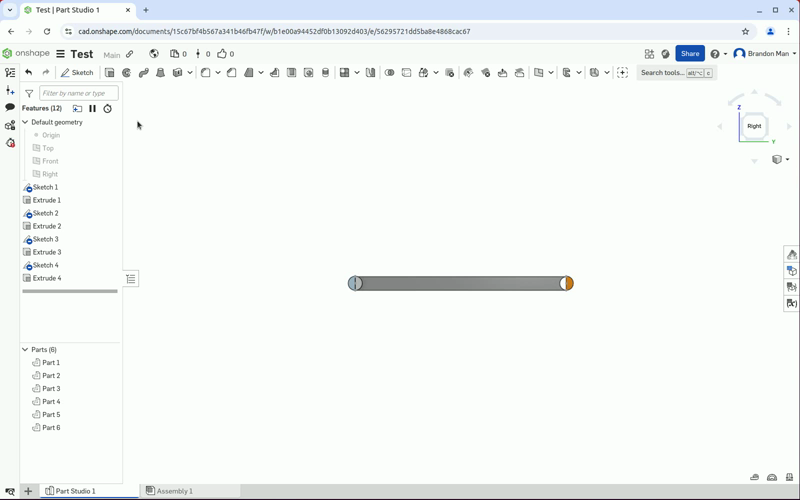
key(shift+h)
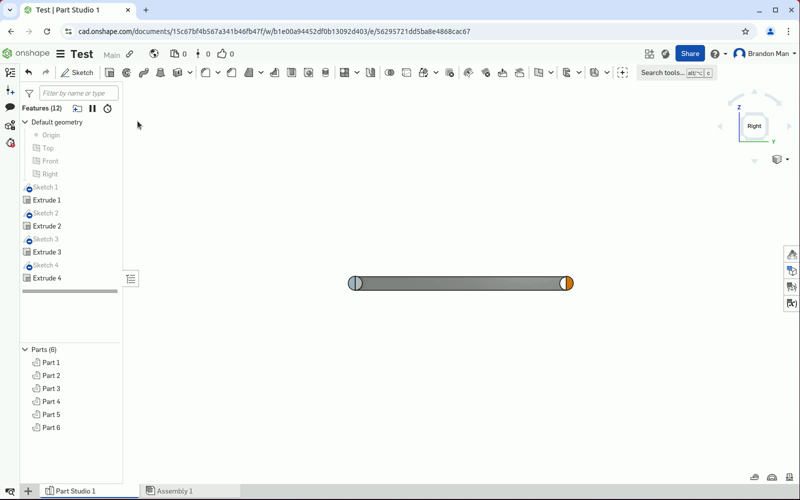
mouse_move(73, 189)
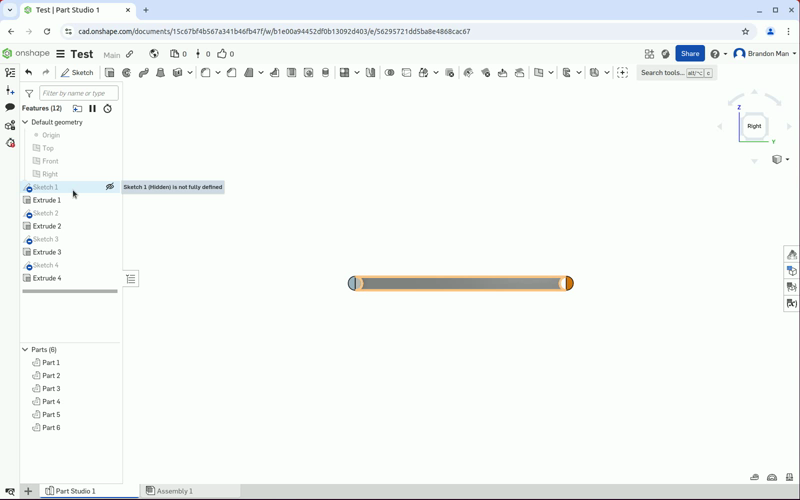
click(73, 189)
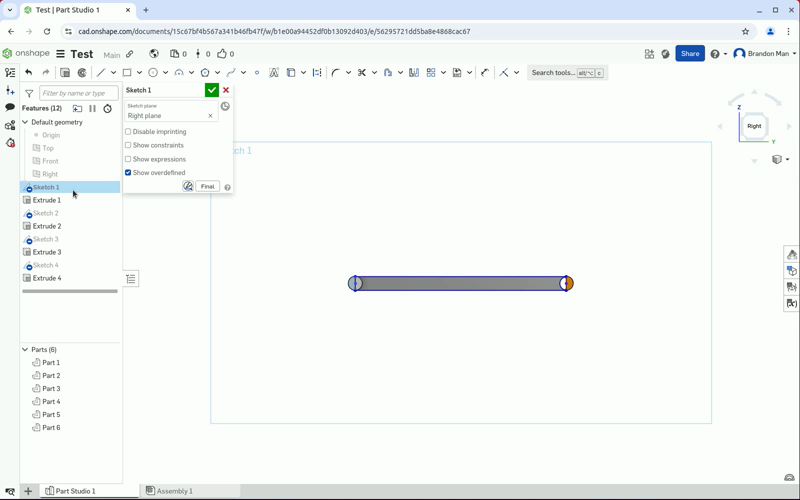
mouse_move(229, 92)
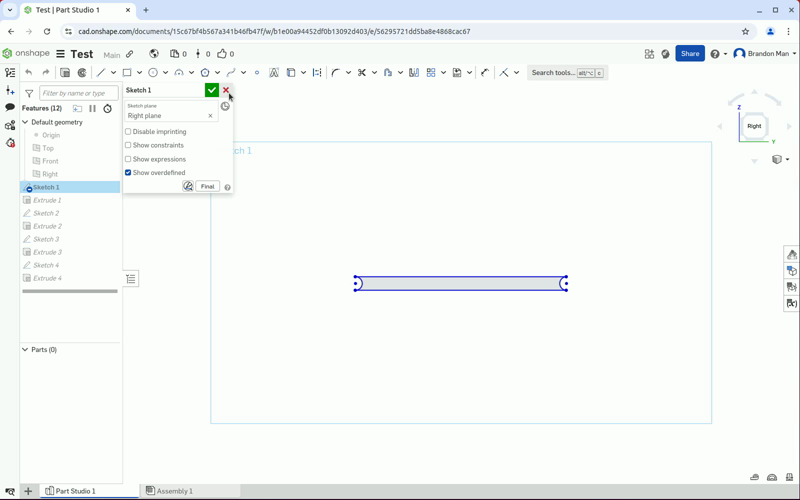
click(229, 92)
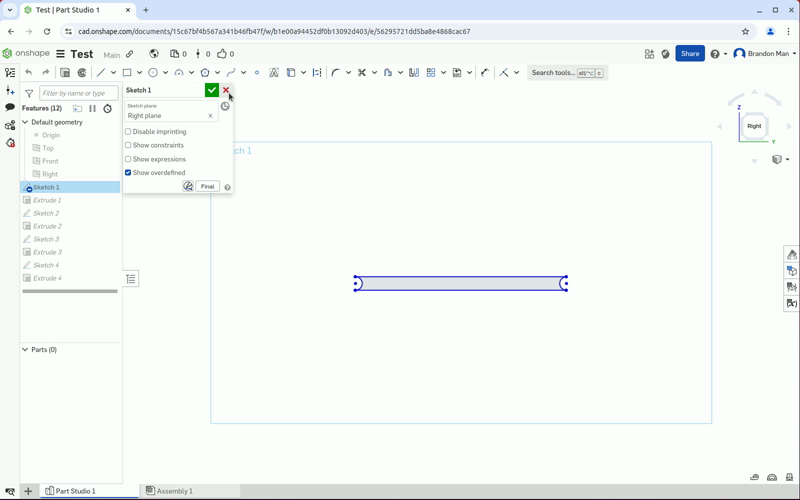
key(shift+s)
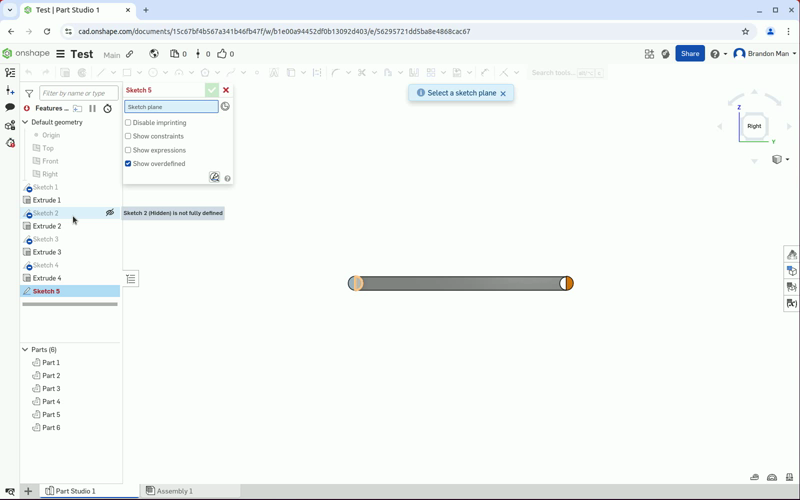
scroll(3)
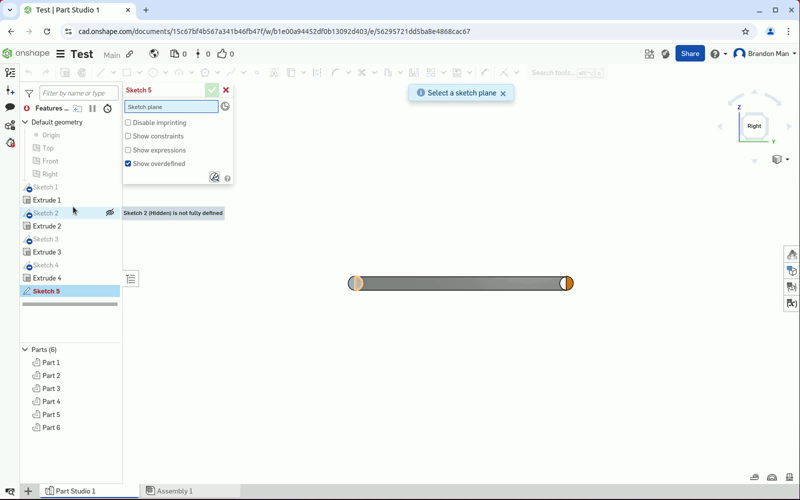
mouse_move(73, 176)
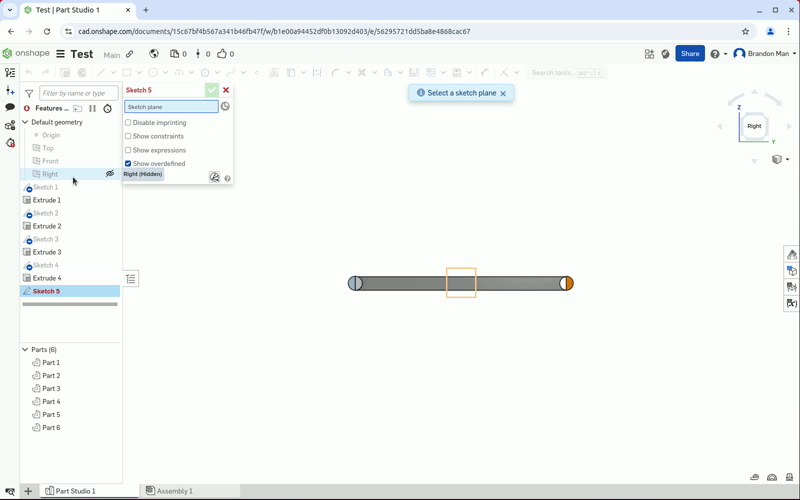
click(73, 176)
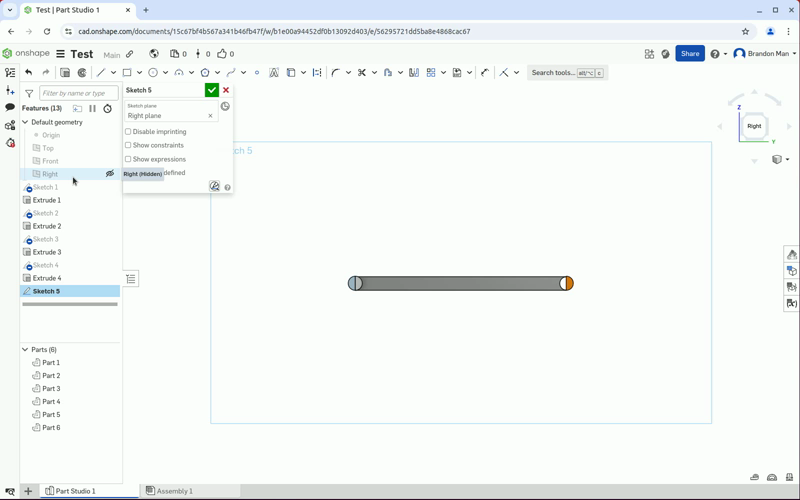
mouse_move(73, 352)
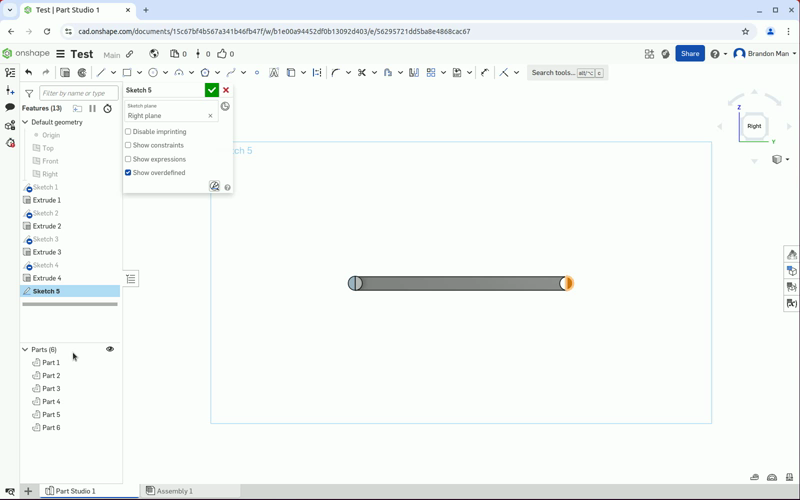
key(y)
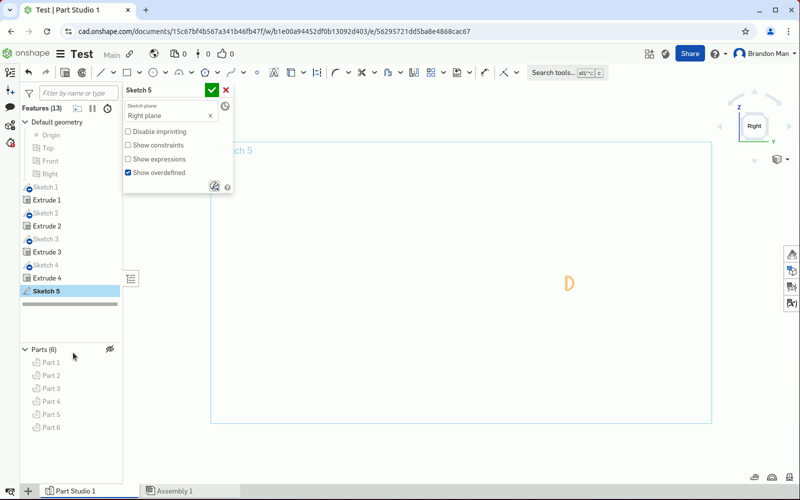
key(l)
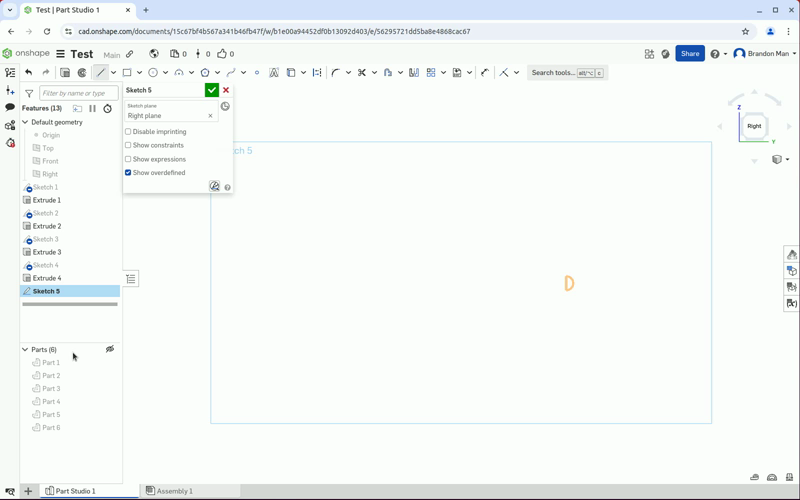
key_down(shift)
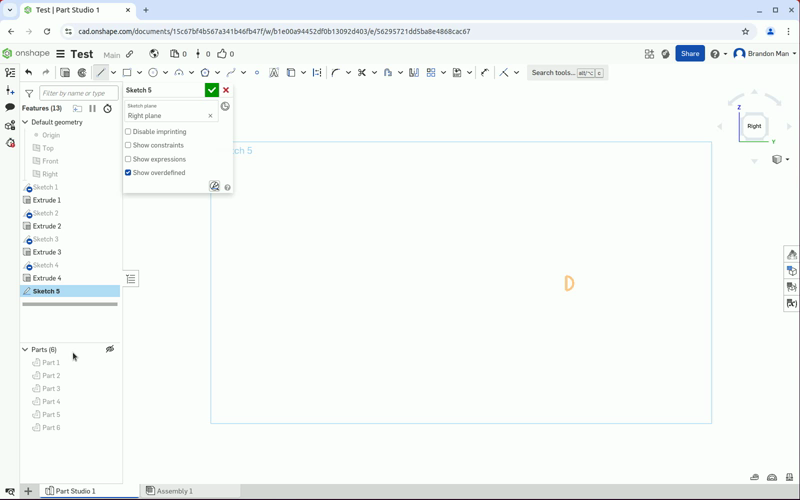
mouse_move(566, 290)
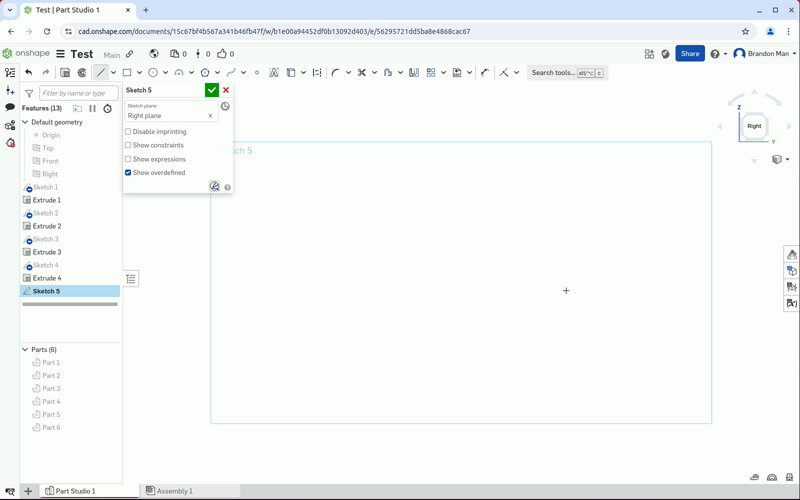
click(566, 290)
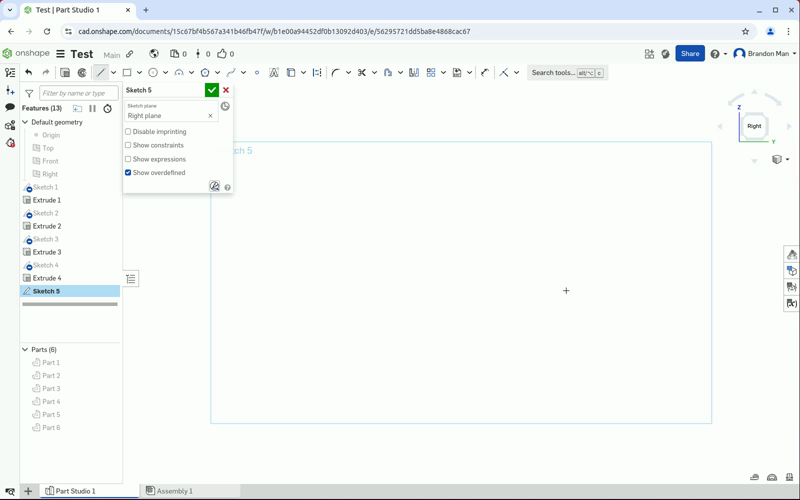
key_up(shift)
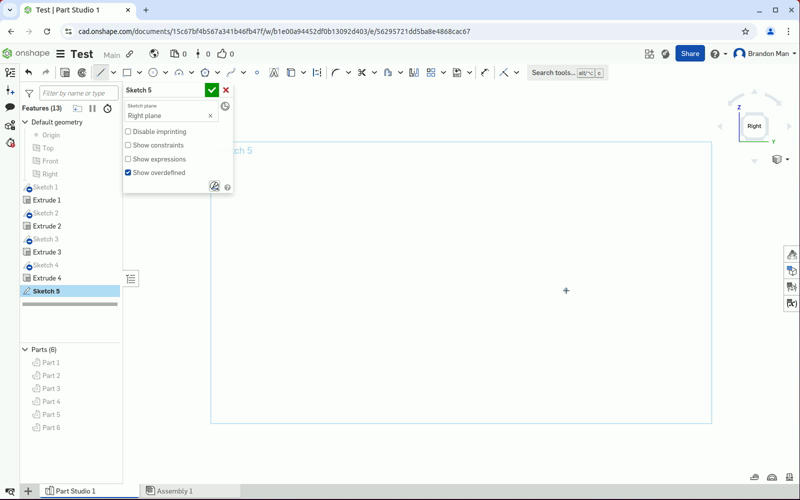
key_down(shift)
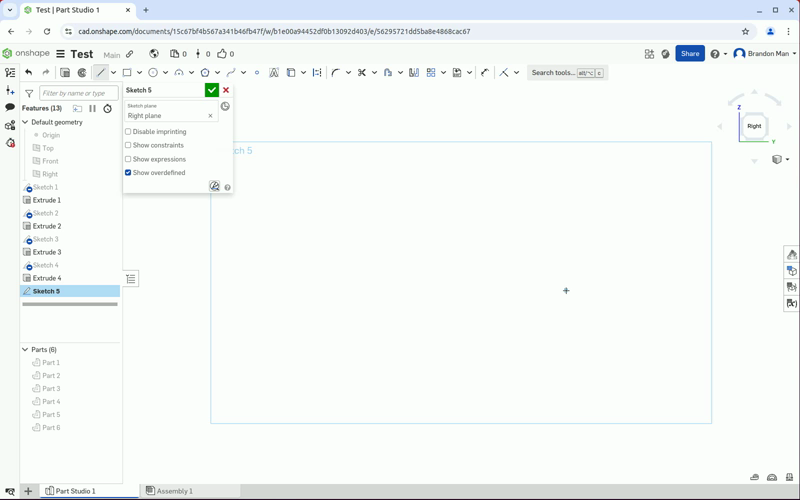
mouse_move(589, 290)
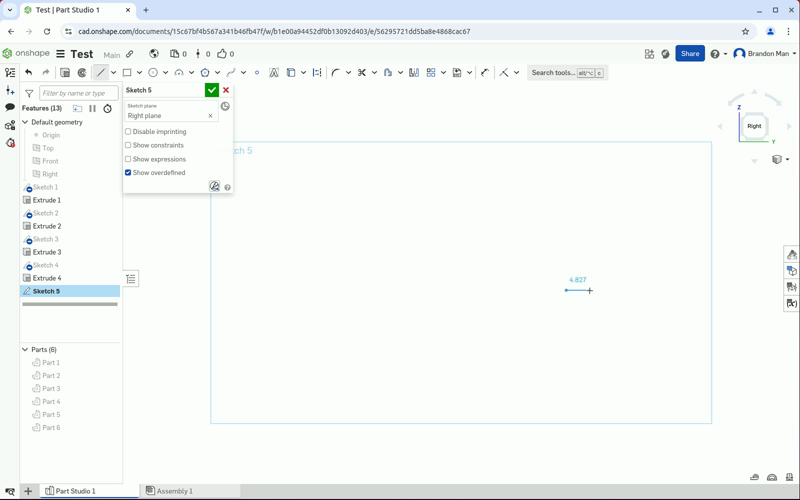
mouse_move(566, 276)
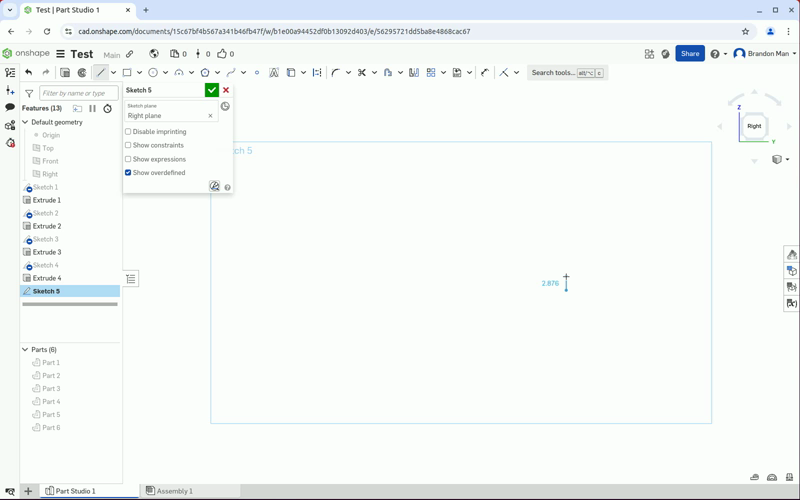
click(566, 276)
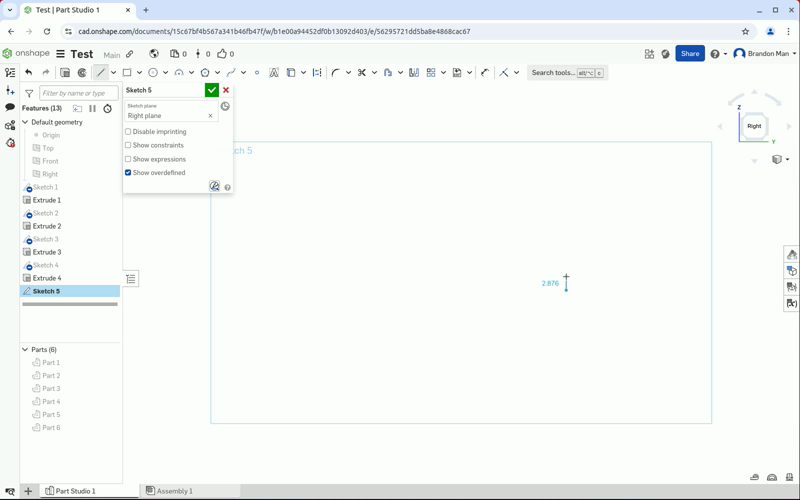
key_up(shift)
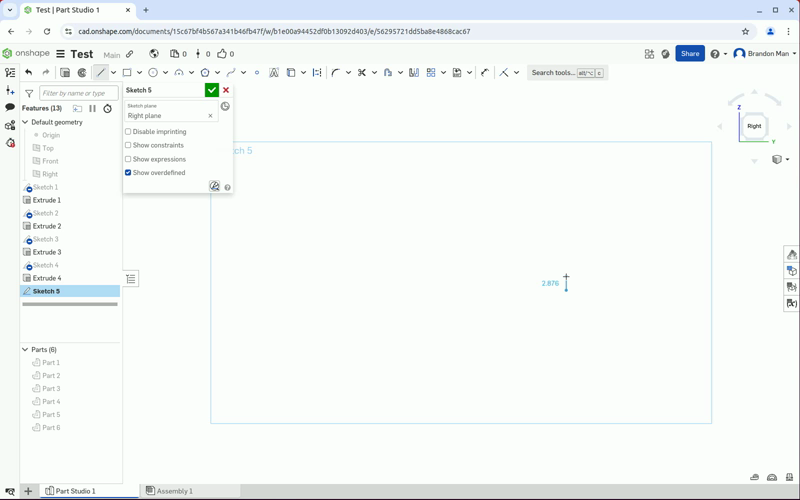
key(esc)
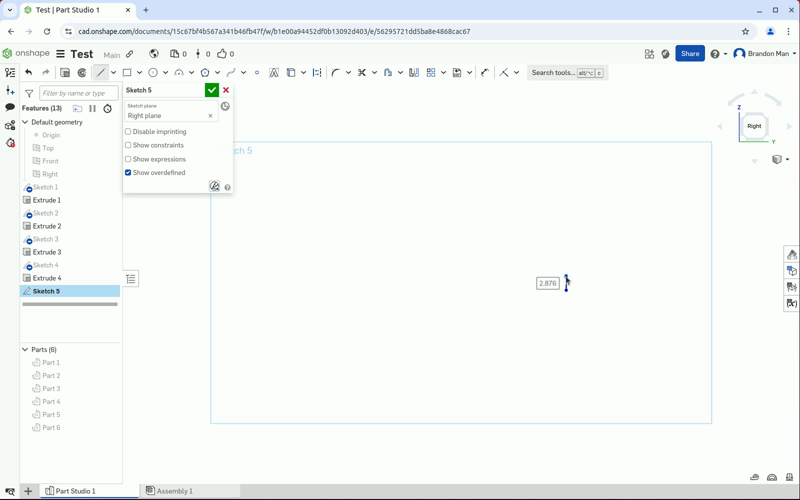
key(a)
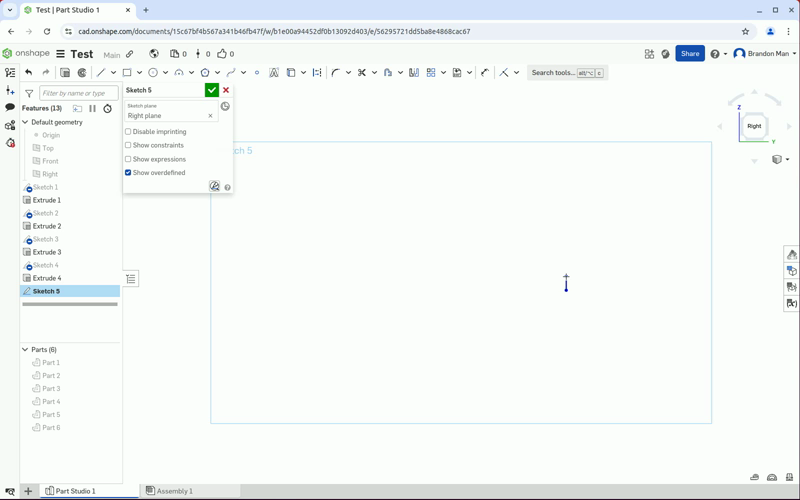
mouse_move(566, 276)
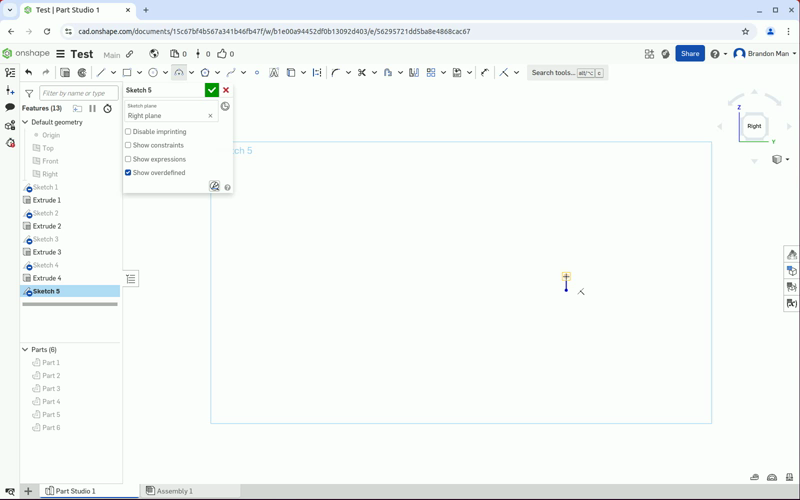
click(566, 276)
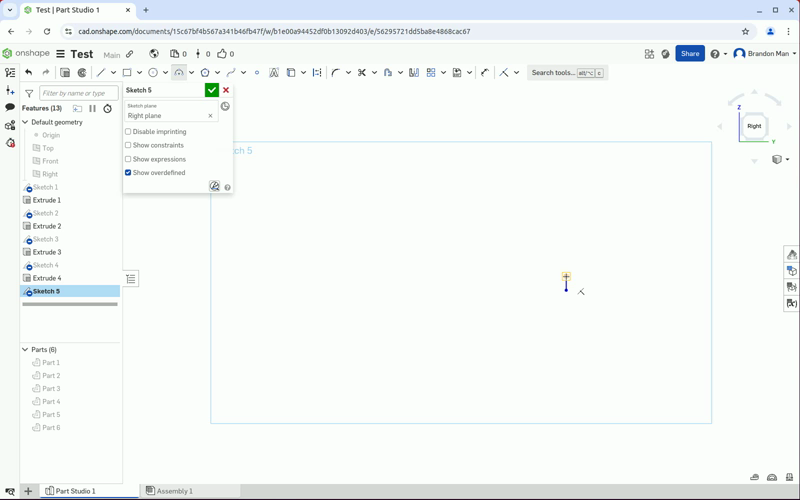
mouse_move(566, 290)
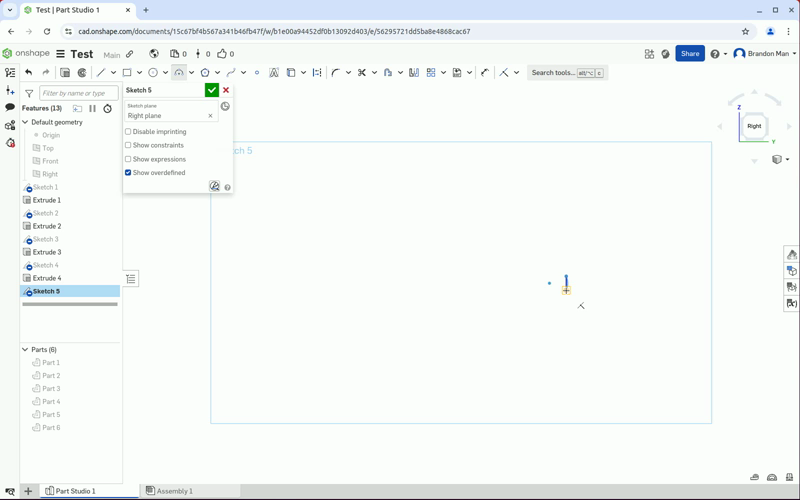
click(566, 290)
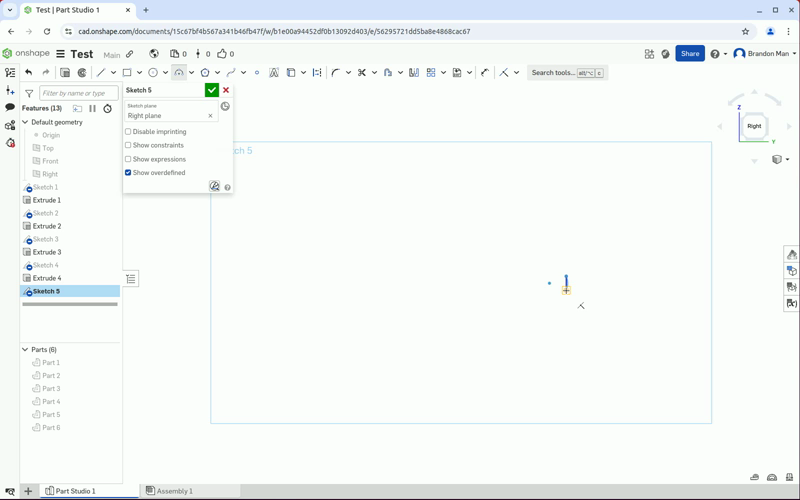
key_down(shift)
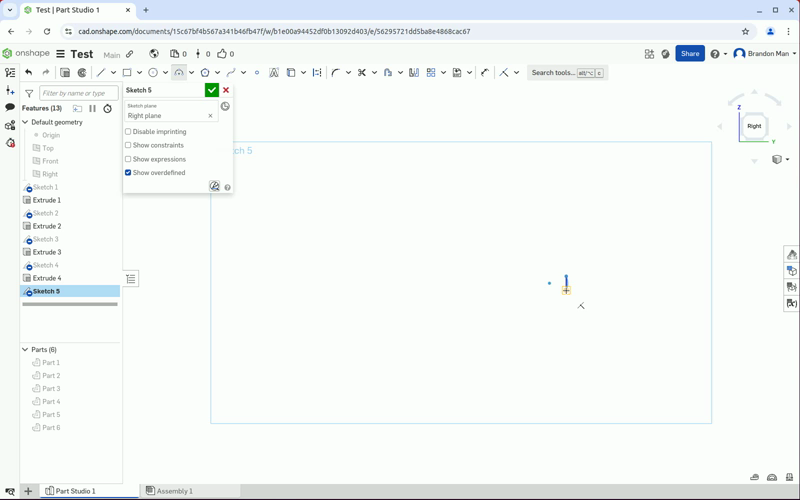
mouse_move(559, 282)
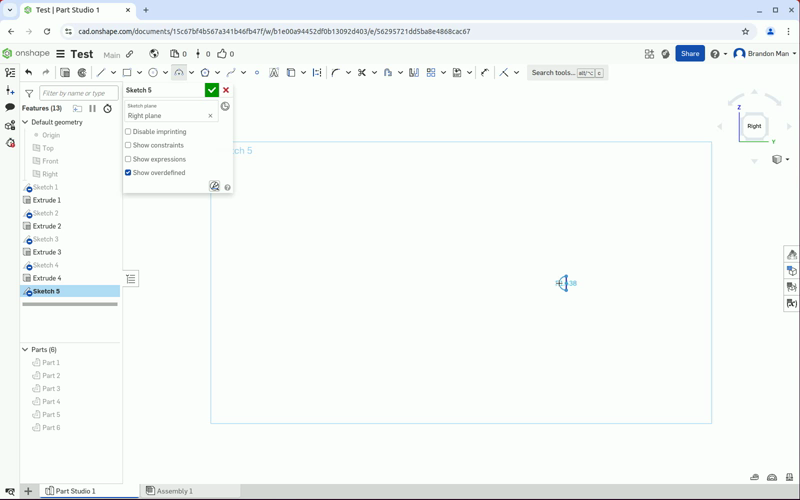
click(559, 282)
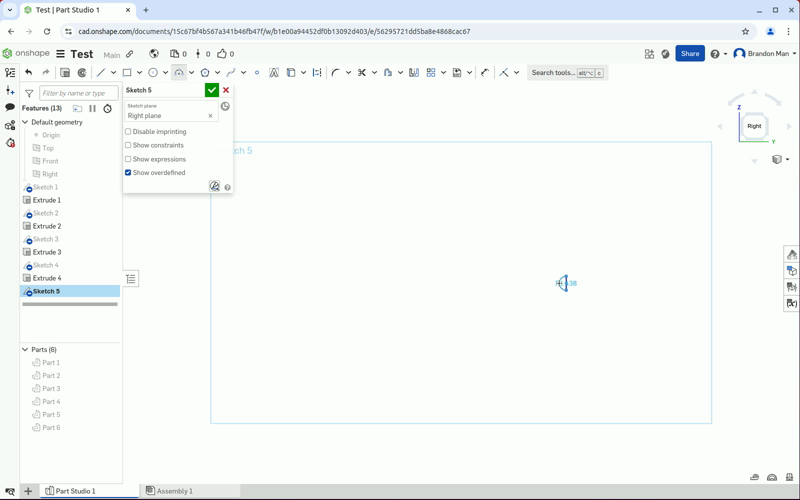
key_up(shift)
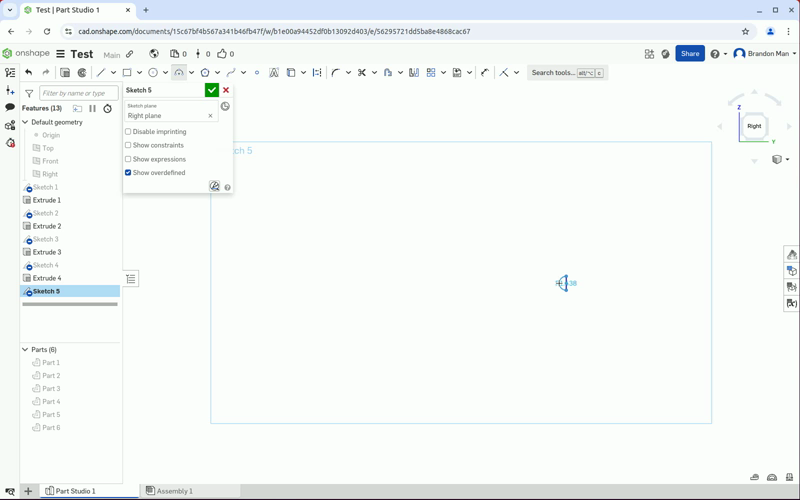
key(esc)
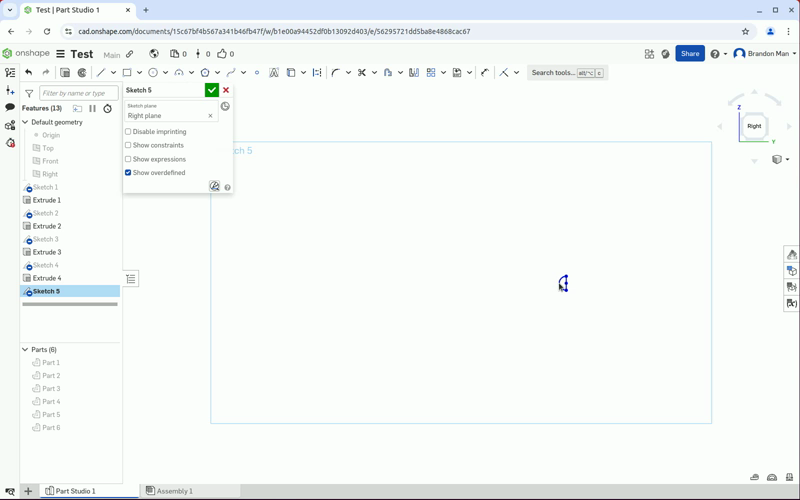
mouse_move(562, 279)
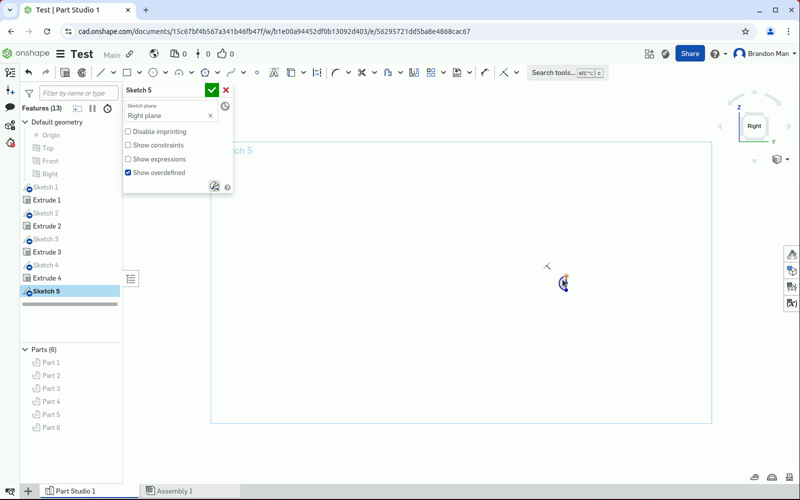
scroll(6)
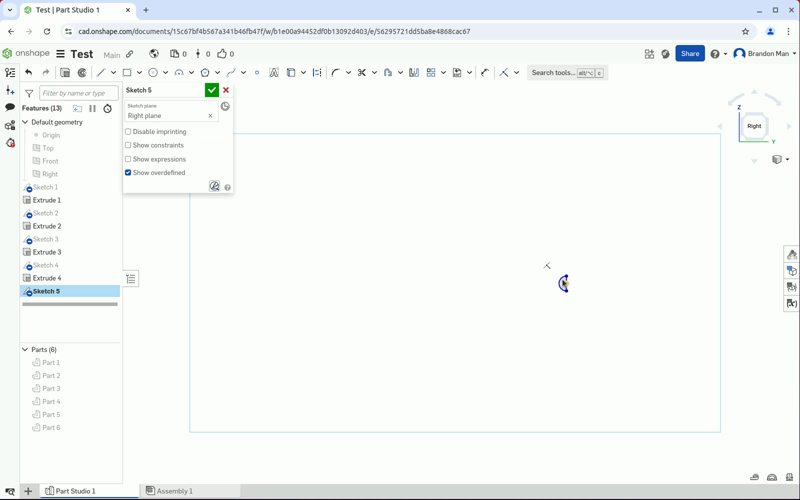
scroll(6)
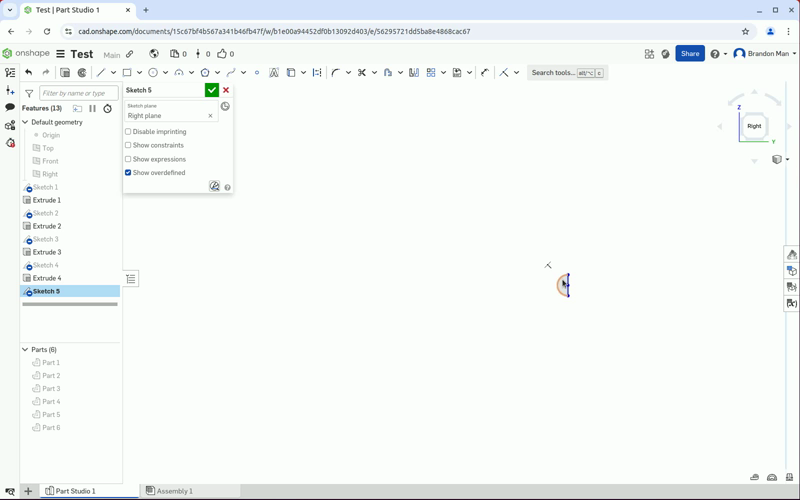
scroll(6)
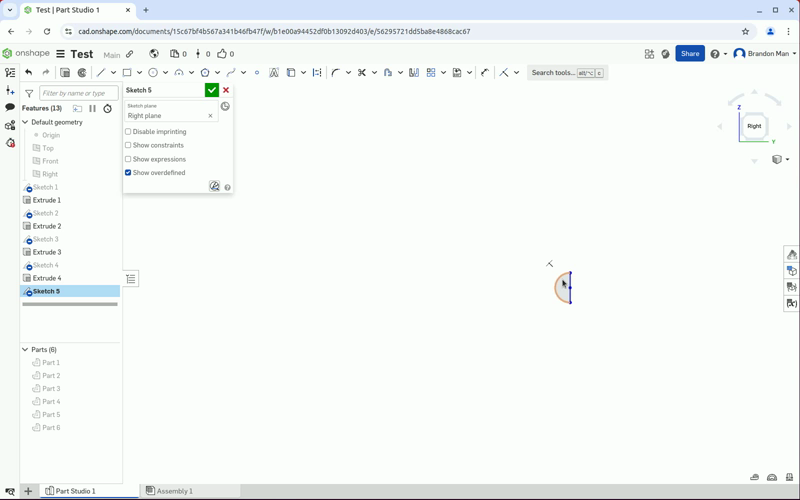
scroll(6)
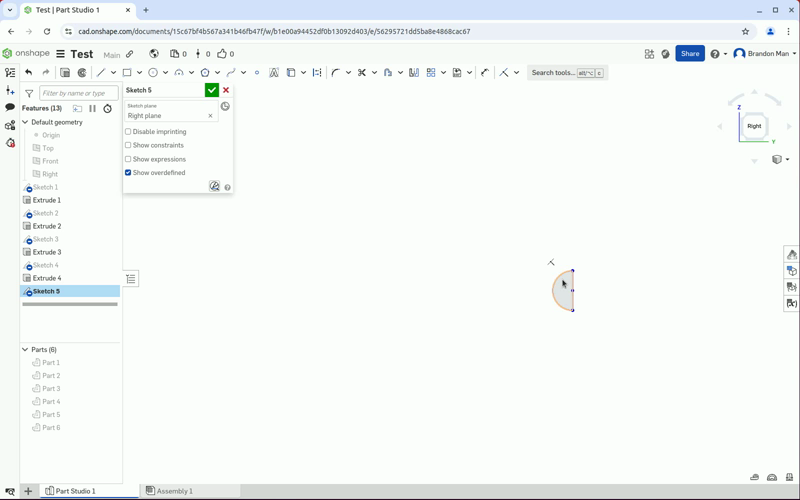
scroll(6)
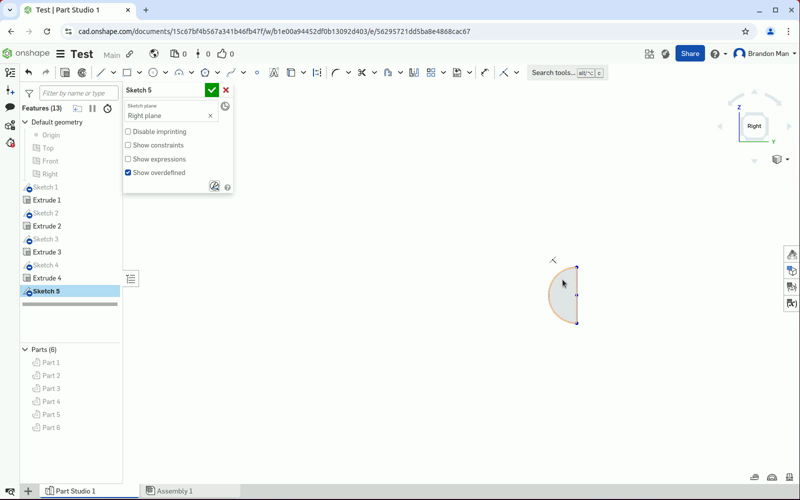
scroll(6)
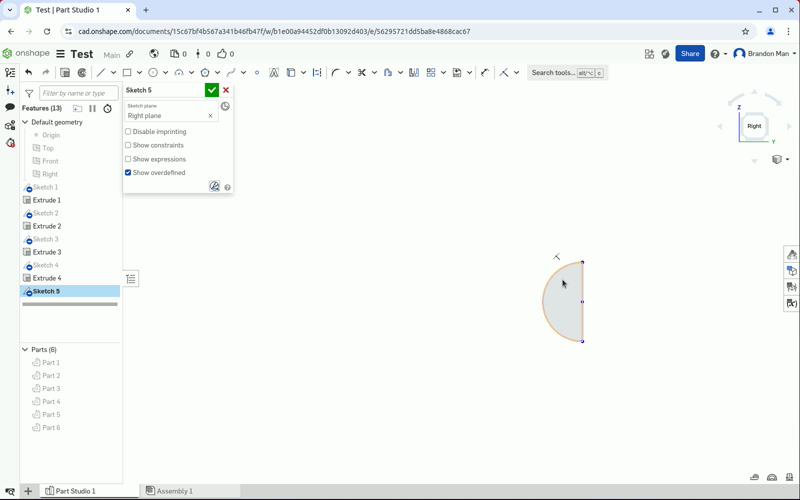
scroll(6)
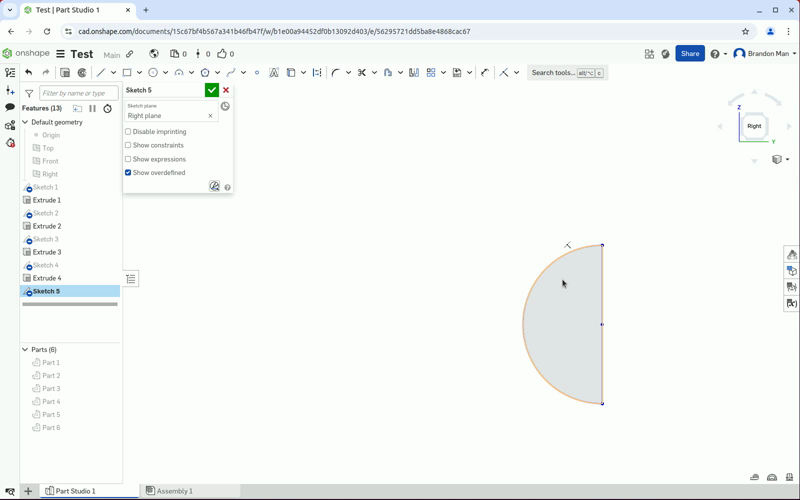
click(562, 279)
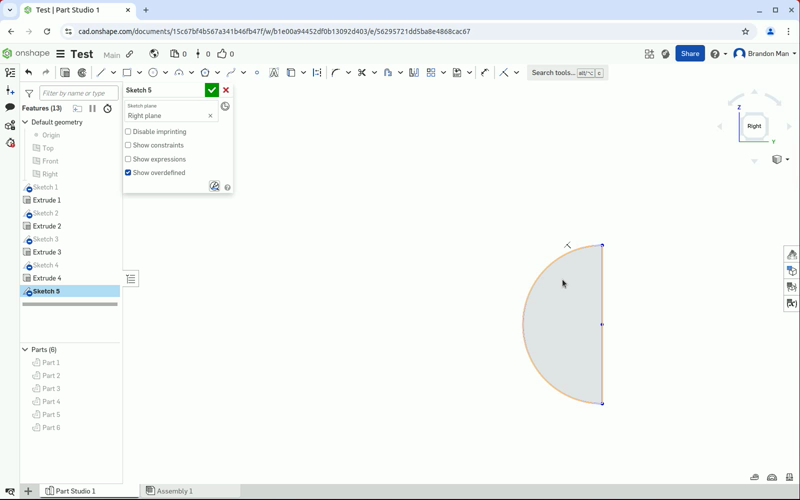
scroll(-6)
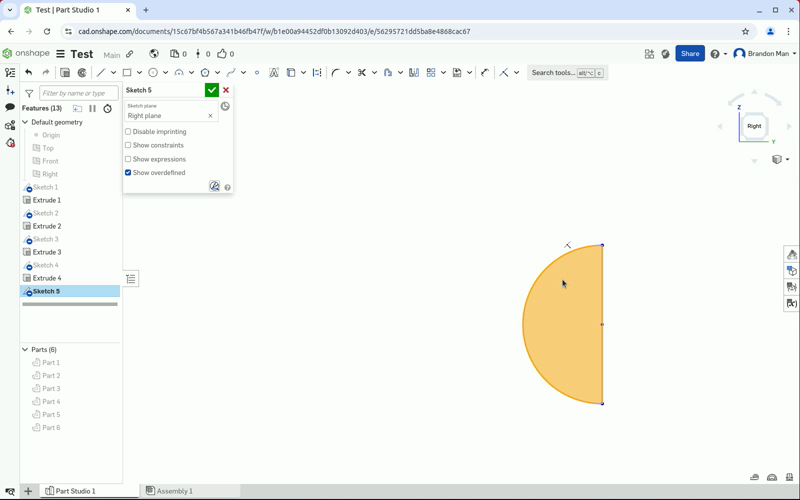
scroll(-6)
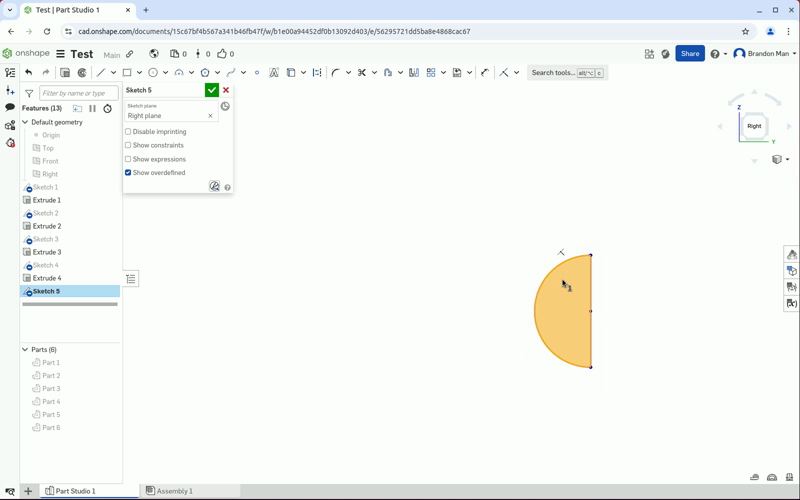
scroll(-6)
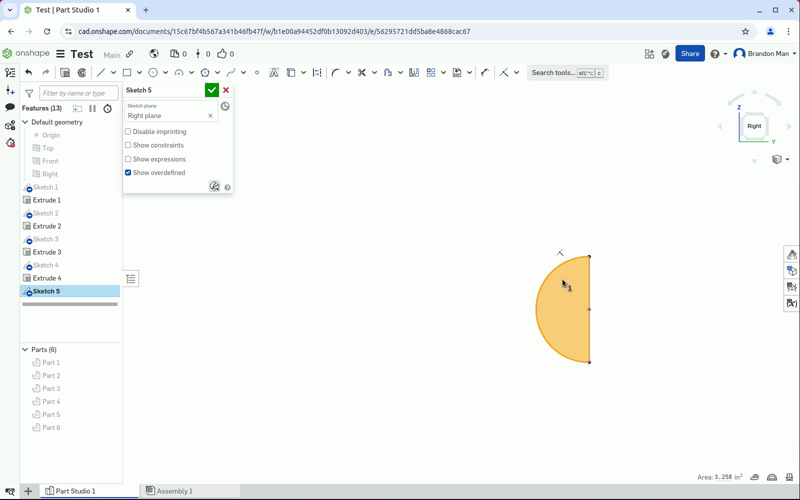
scroll(-6)
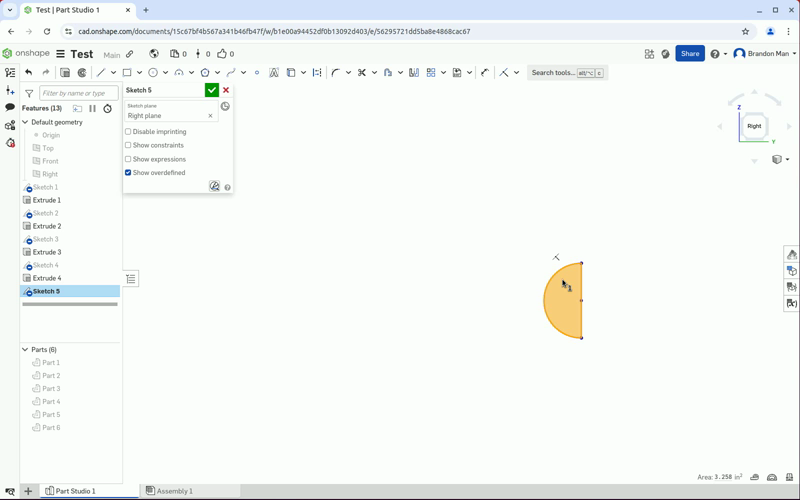
scroll(-6)
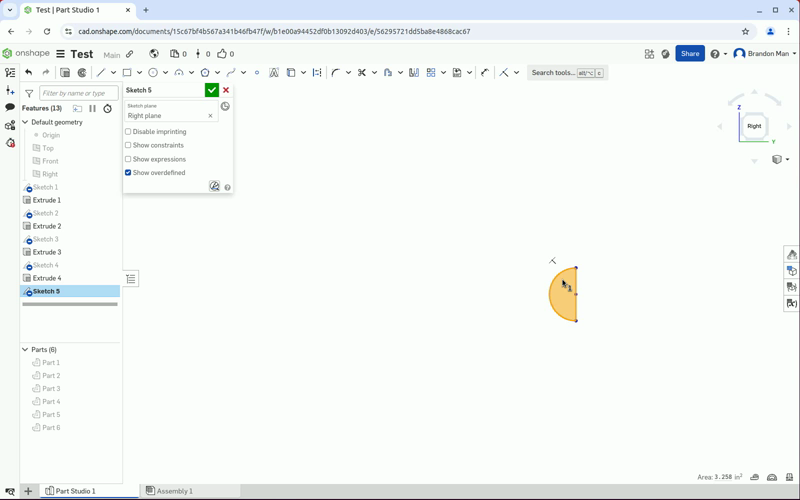
scroll(-6)
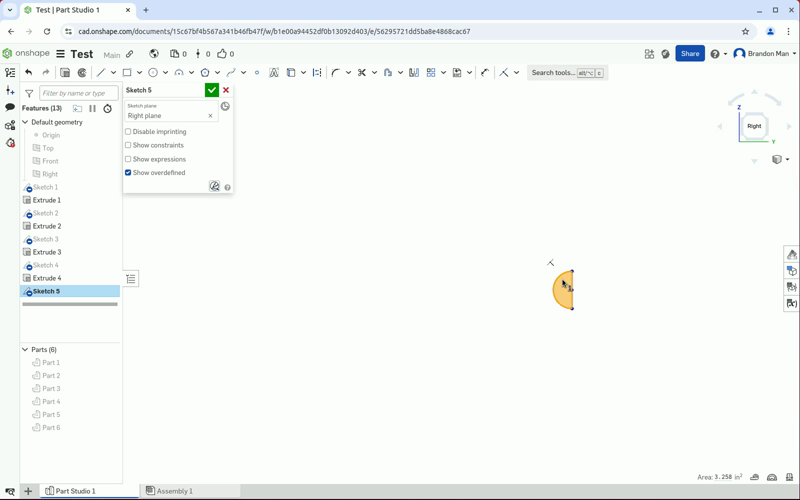
scroll(-6)
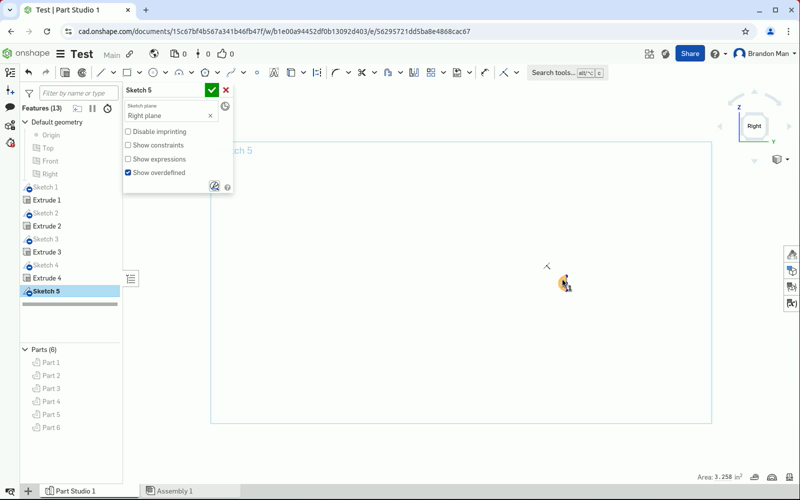
mouse_move(73, 352)
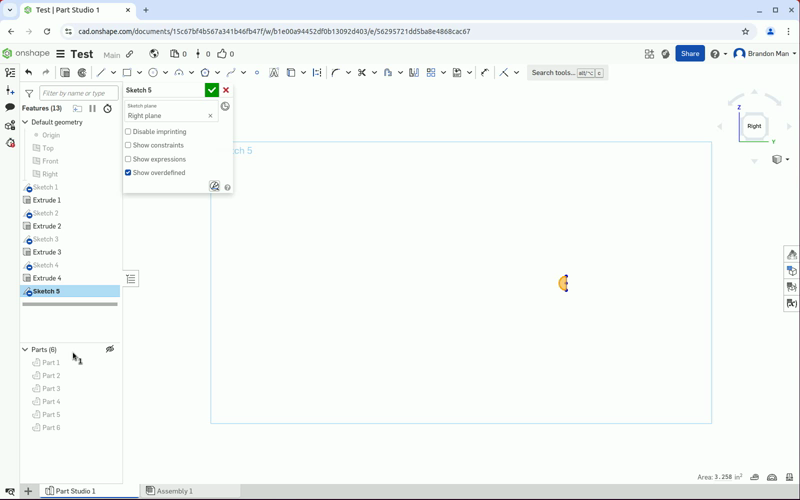
key(shift+y)
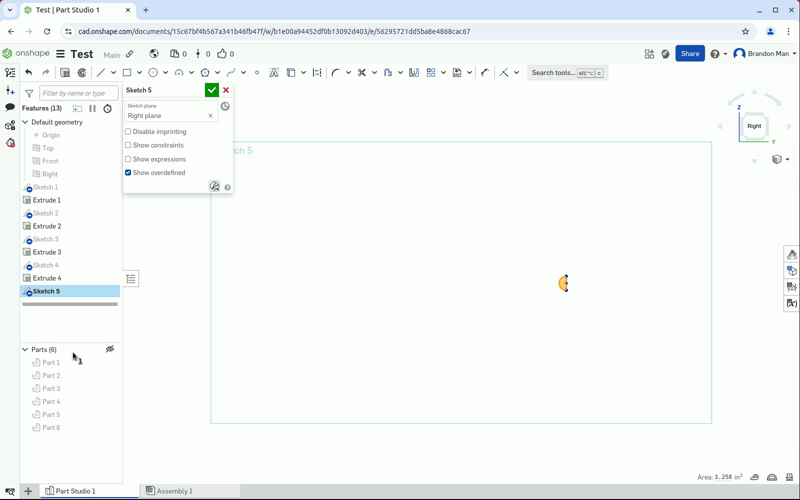
key(shift+e)
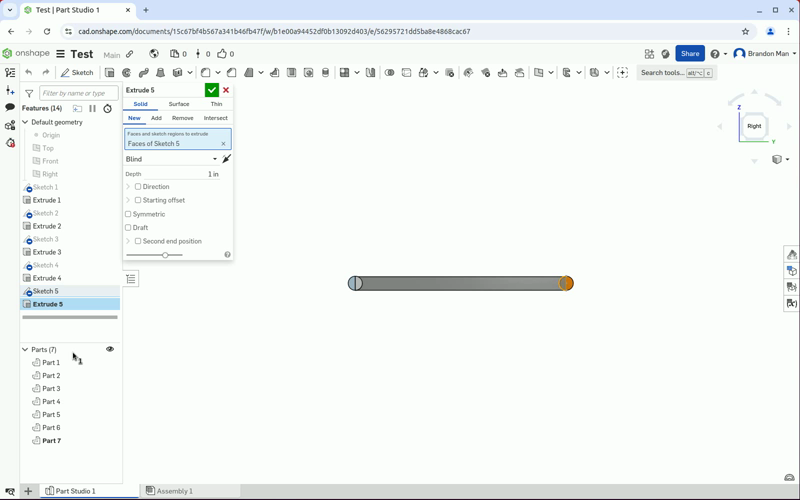
mouse_move(143, 106)
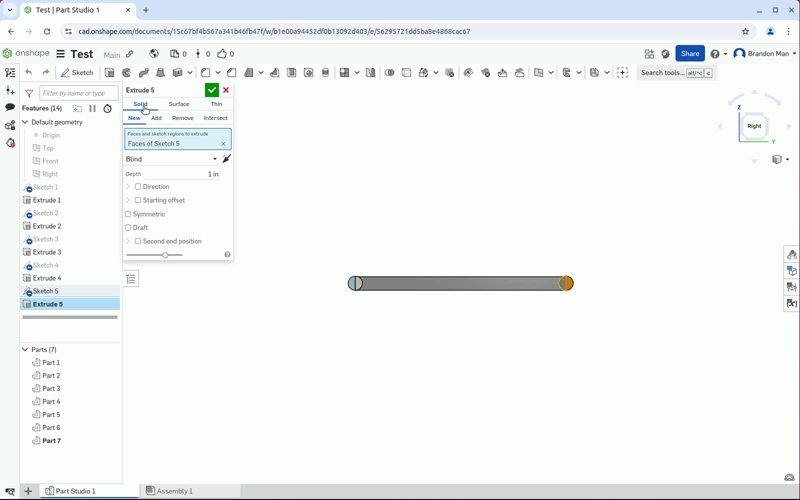
click(143, 106)
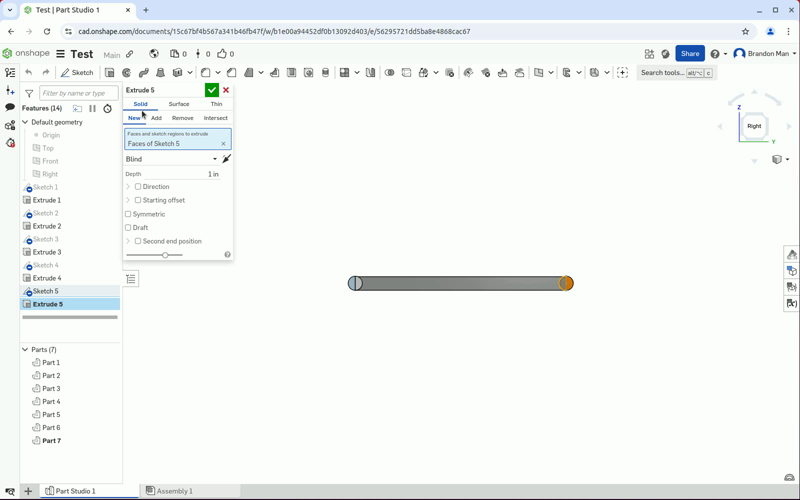
mouse_move(137, 120)
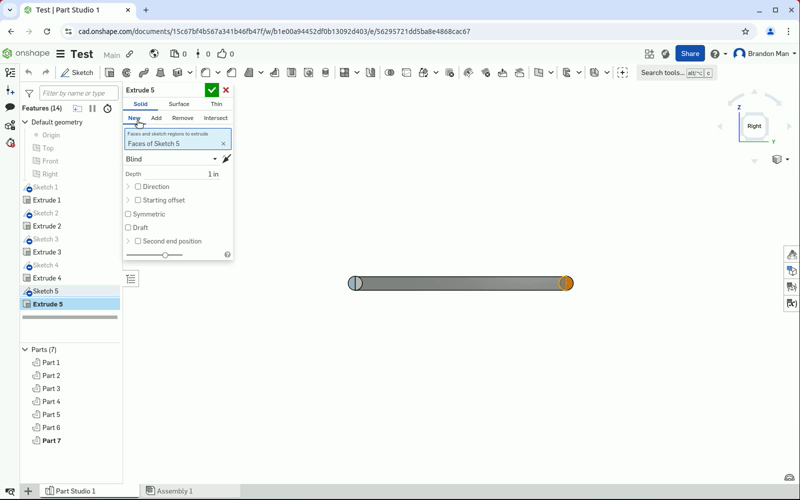
click(137, 120)
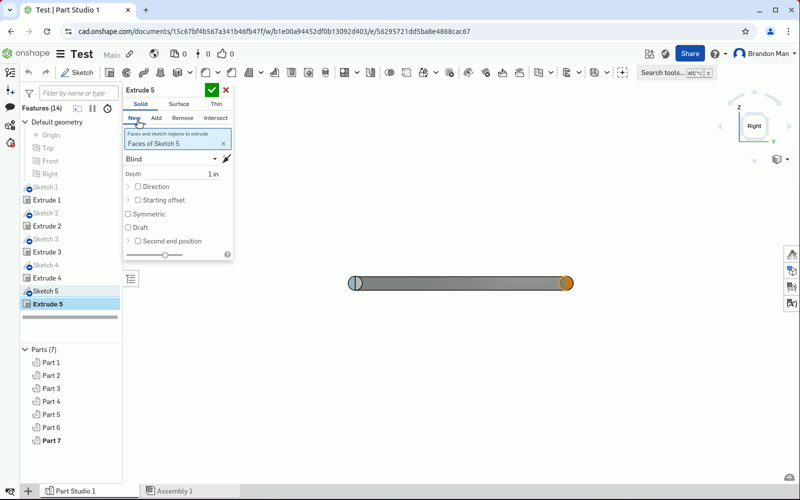
key(tab, 4)
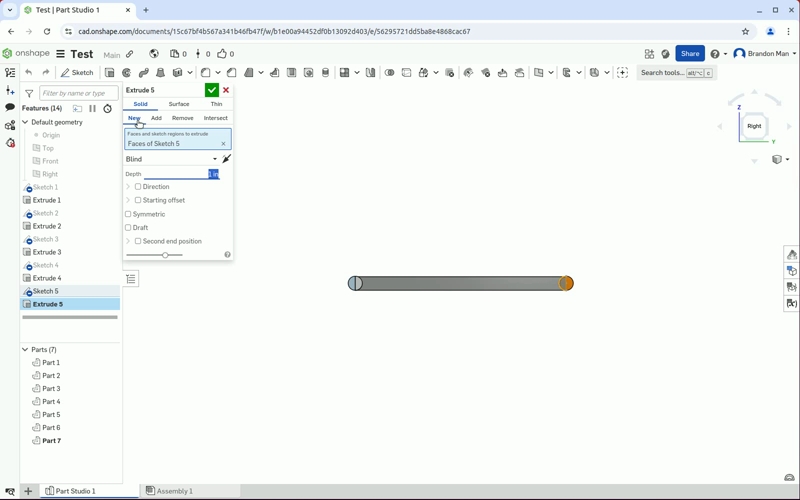
text(3.37)
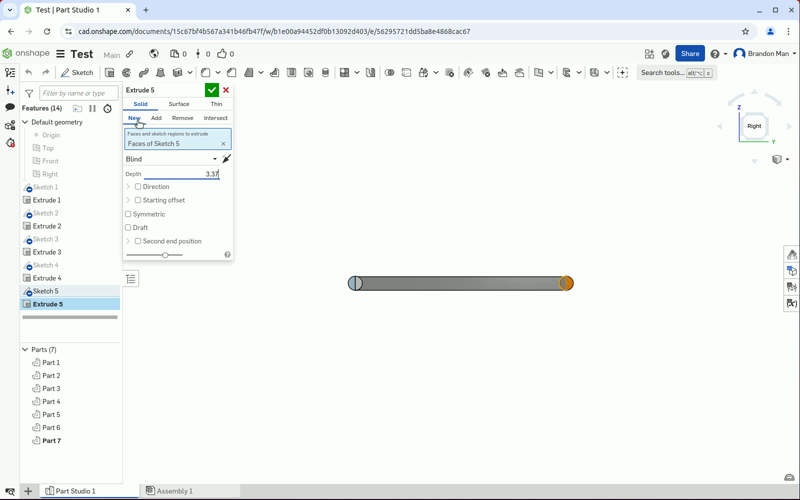
key(enter)
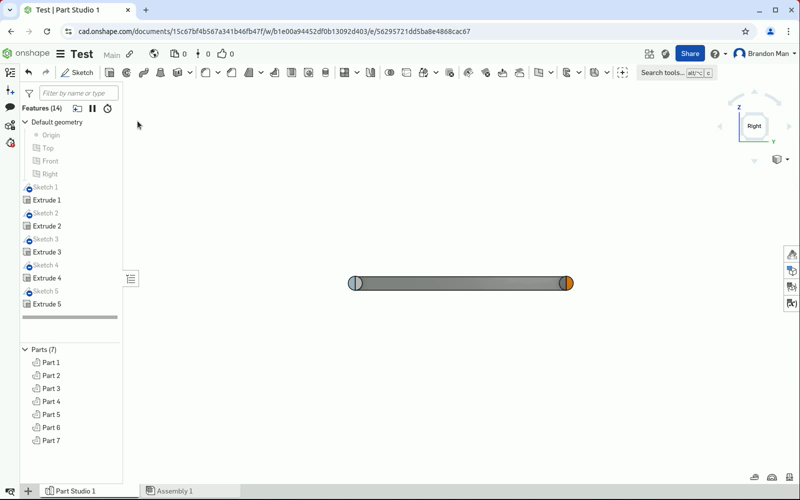
key(shift+h)
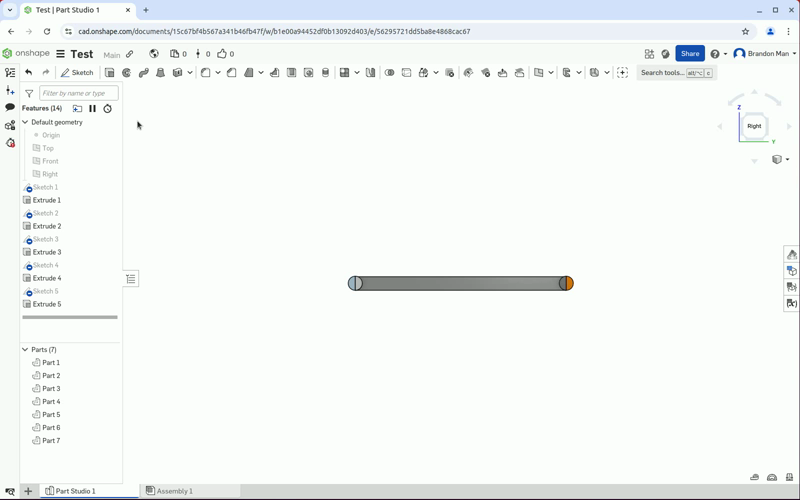
key(shift+h)
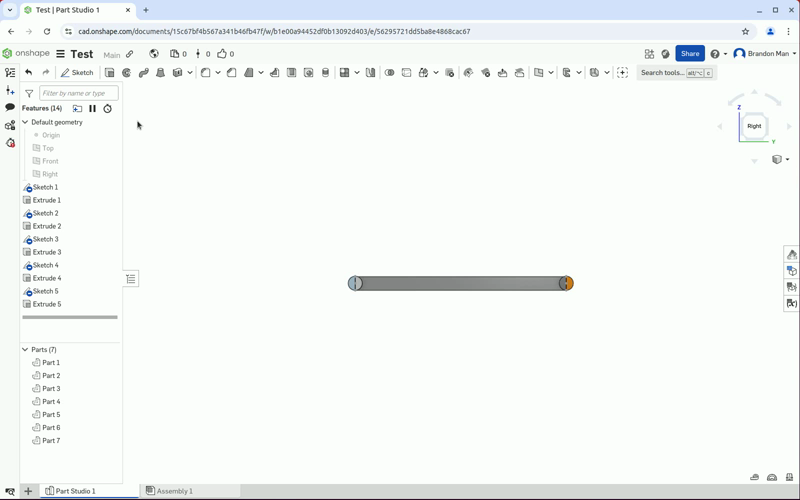
key(shift+7)
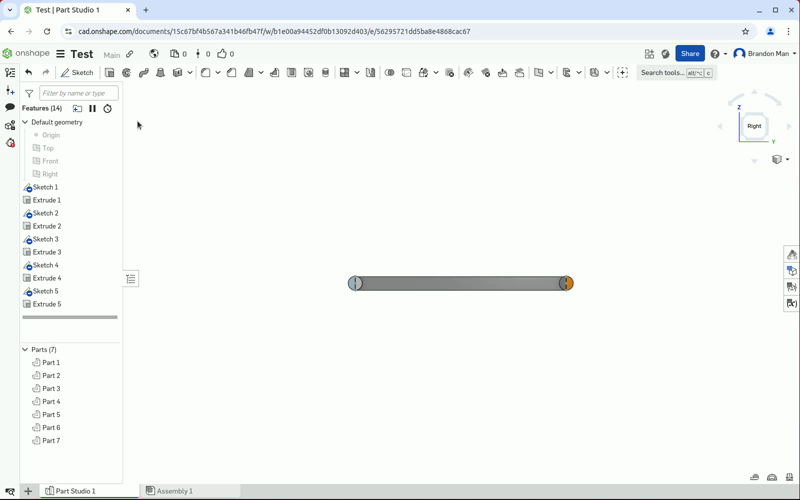
key(right, 2)
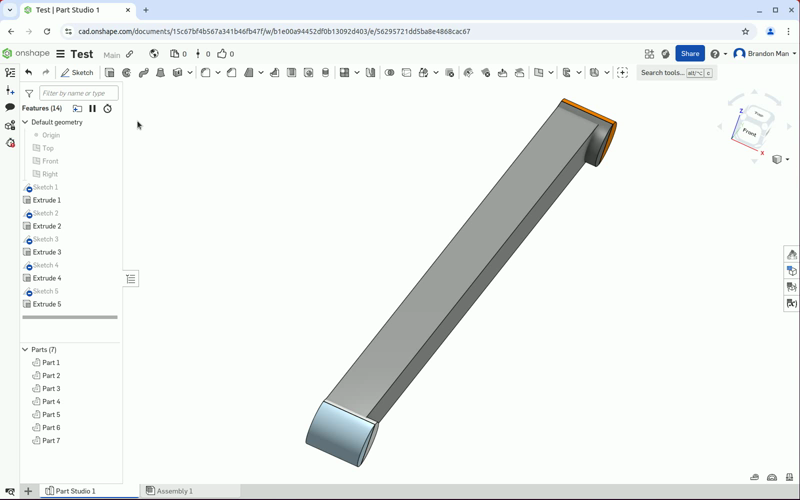
key(down, 2)
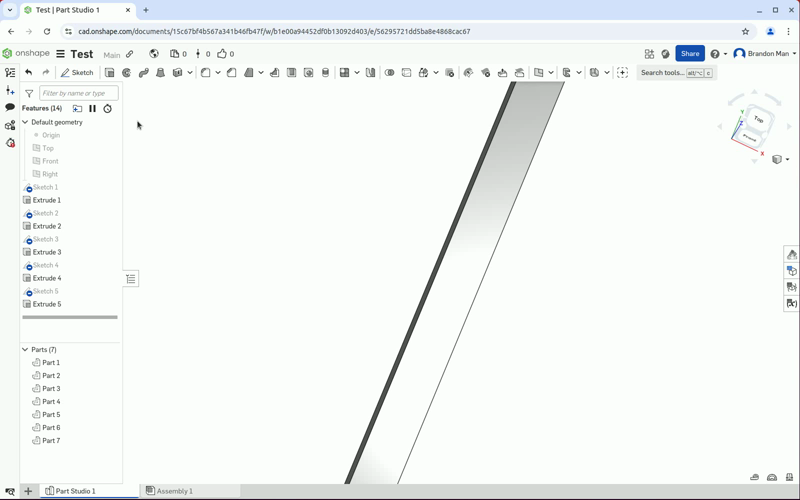
key(up, 2)
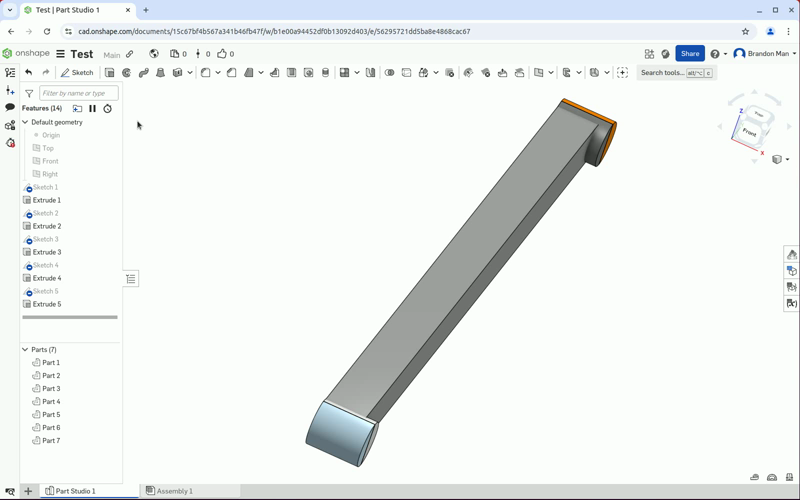
key(left, 2)
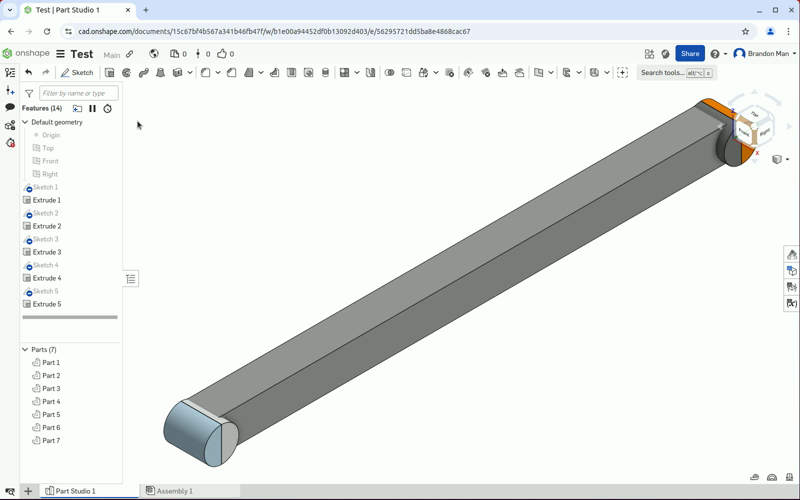
mouse_move(73, 189)
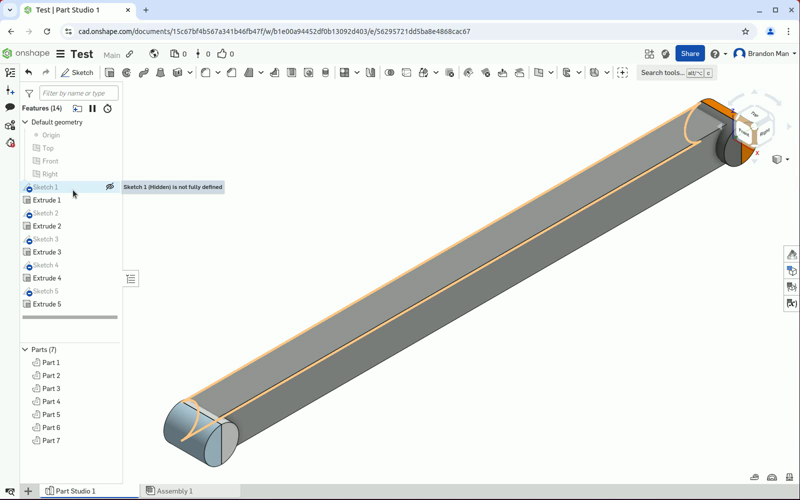
click(73, 189)